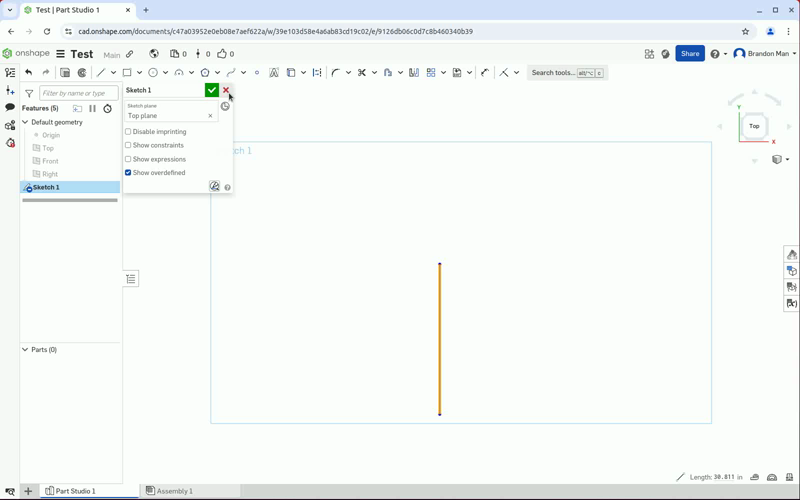
key(shift+h)
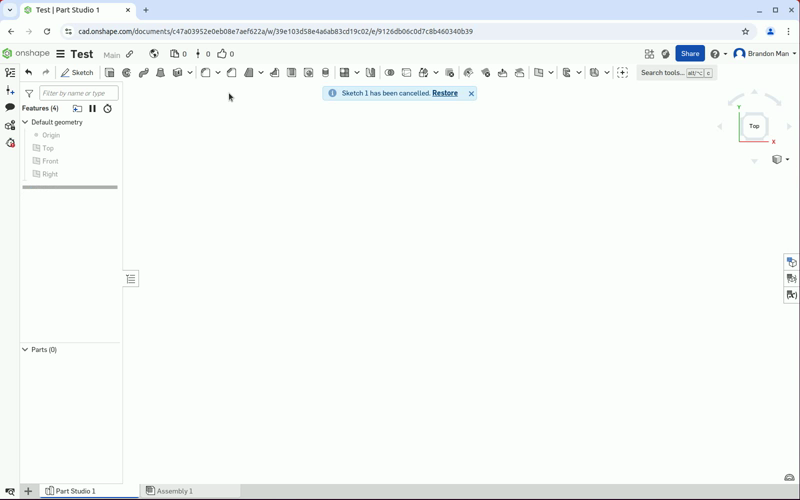
mouse_move(73, 352)
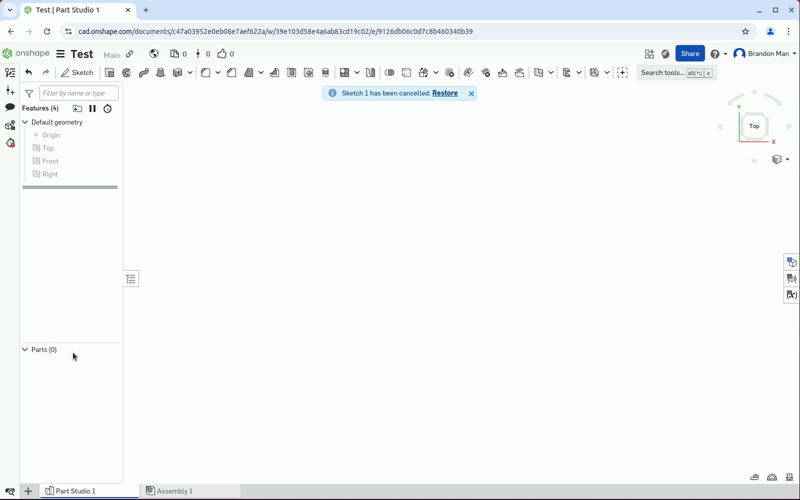
key(y)
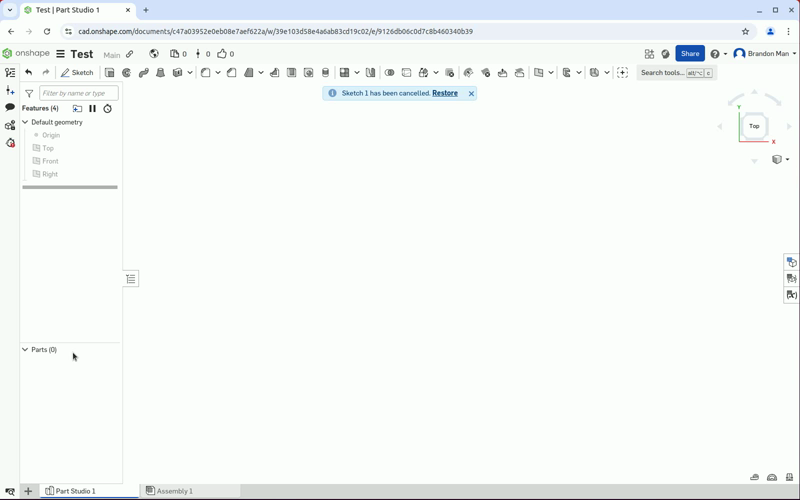
key(shift+p)
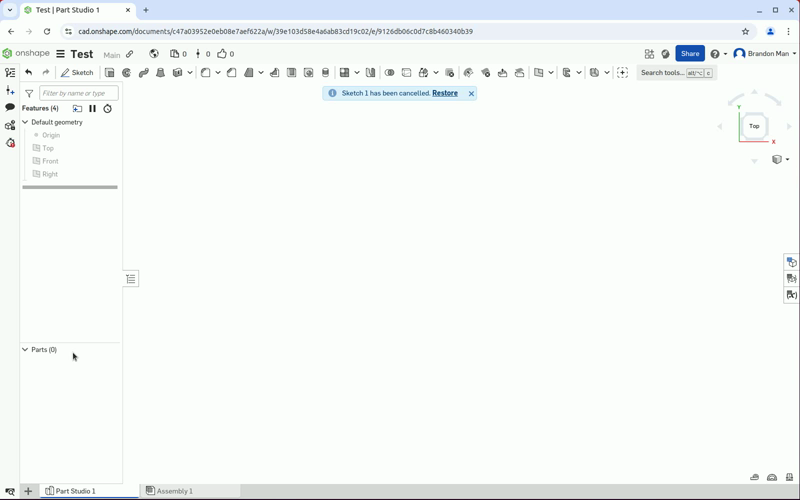
key(space)
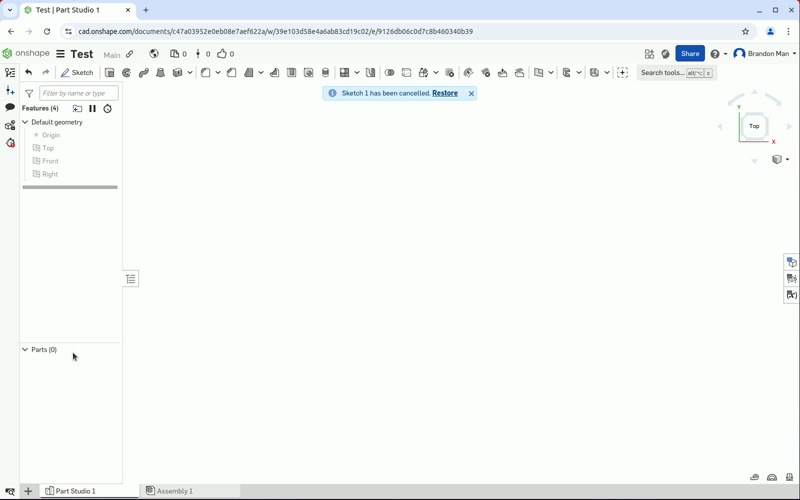
key_down(shift)
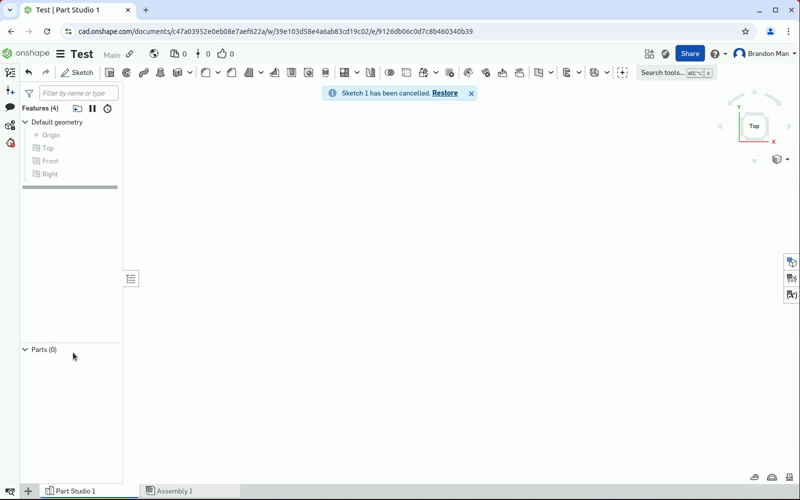
key(up)
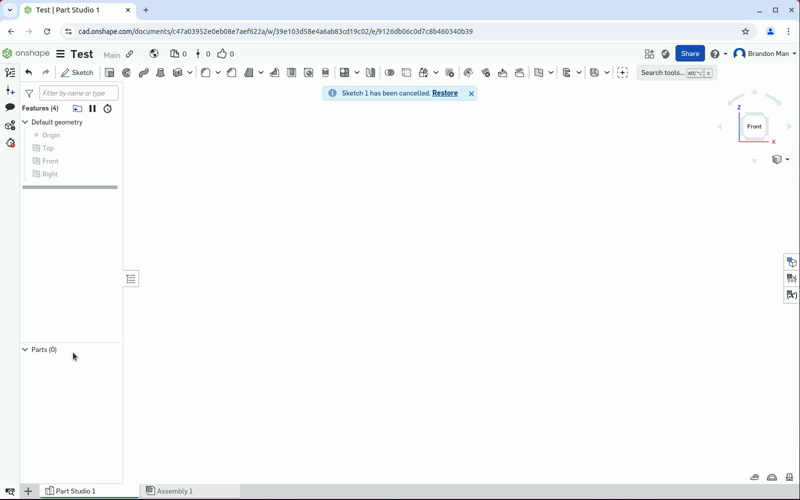
key_up(shift)
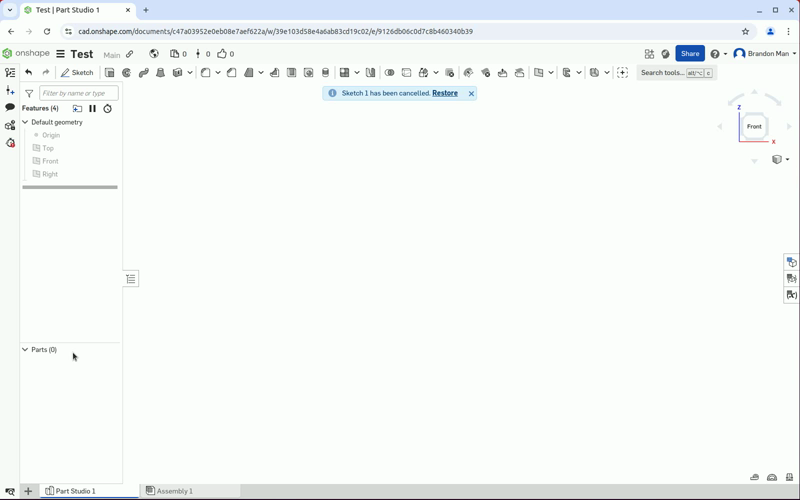
mouse_move(73, 352)
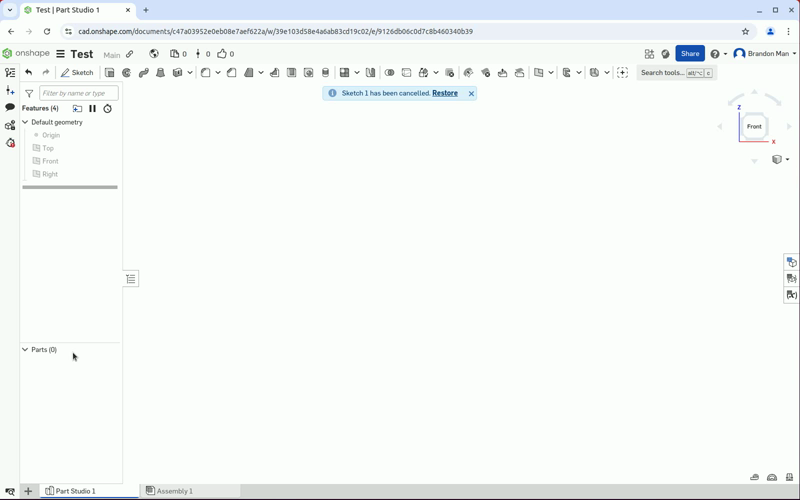
key(shift+y)
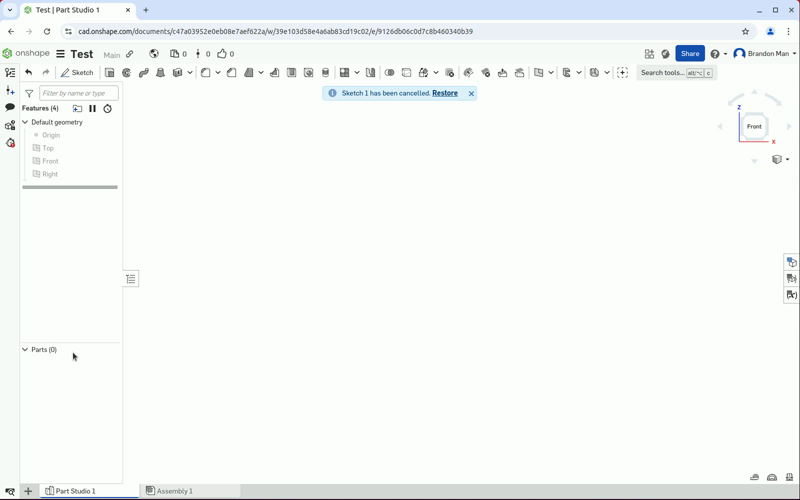
key(shift+s)
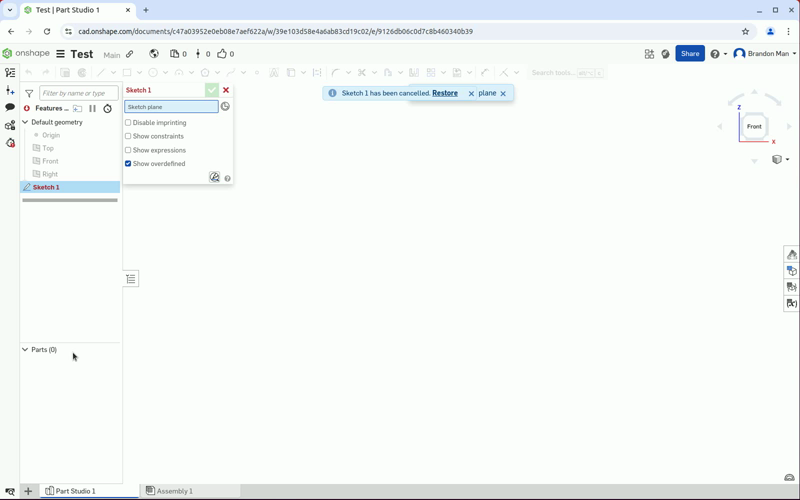
mouse_move(73, 163)
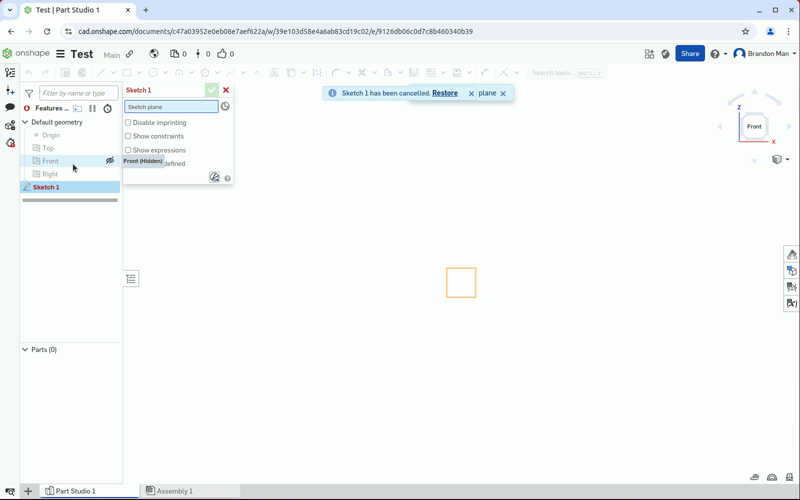
click(73, 163)
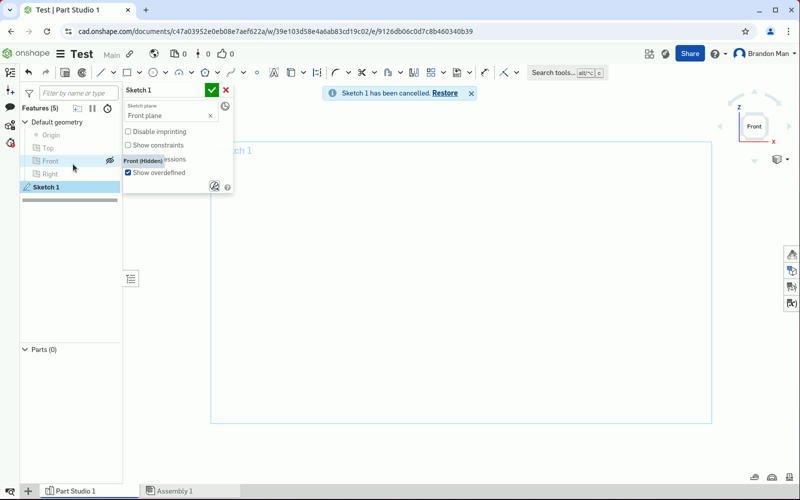
mouse_move(73, 352)
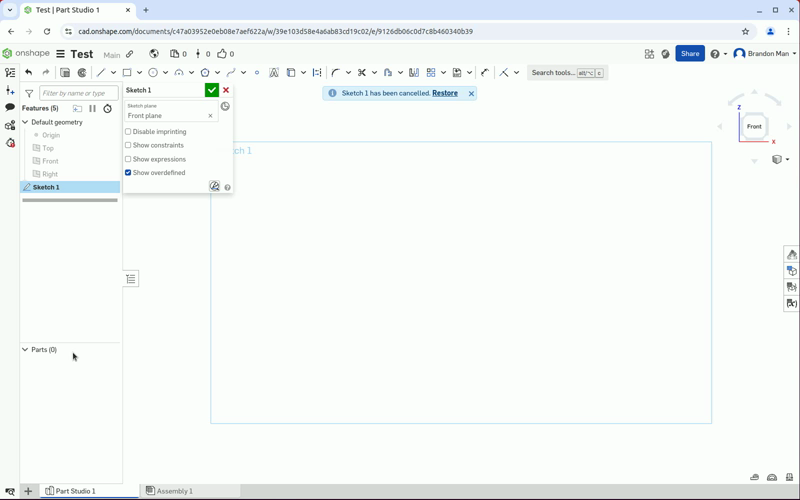
key(y)
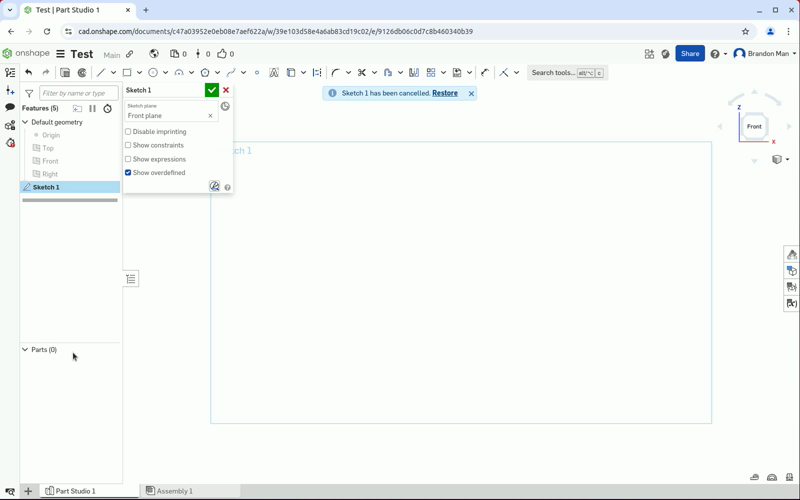
key(l)
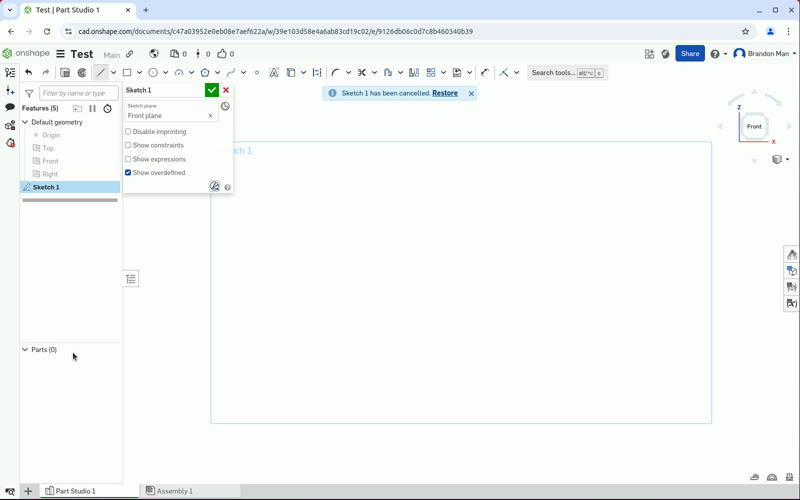
key_down(shift)
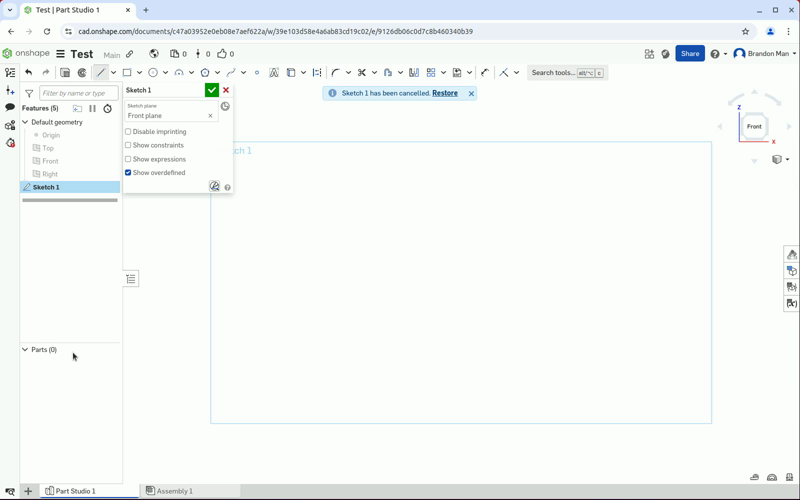
mouse_move(365, 254)
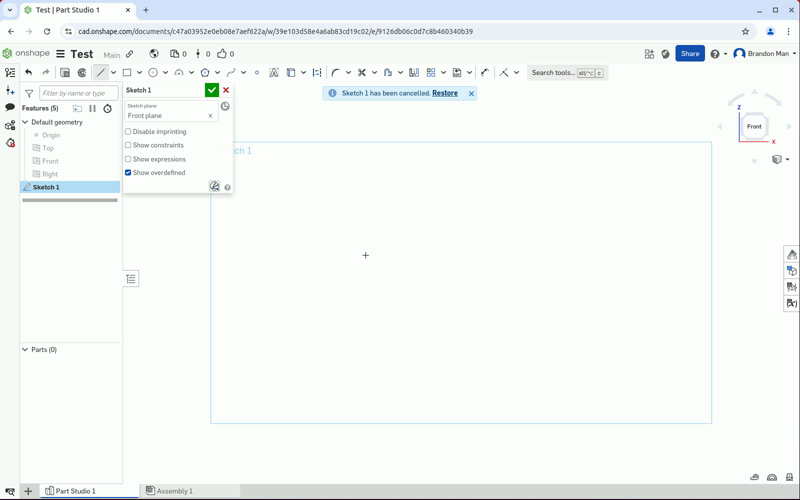
click(365, 254)
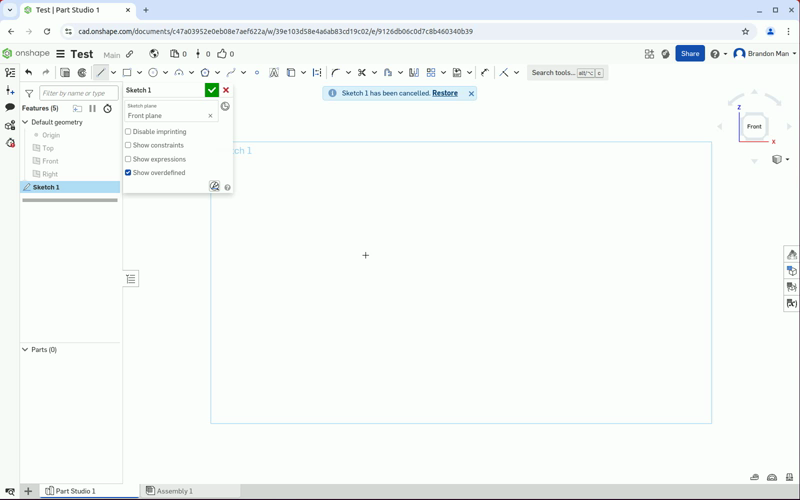
key_up(shift)
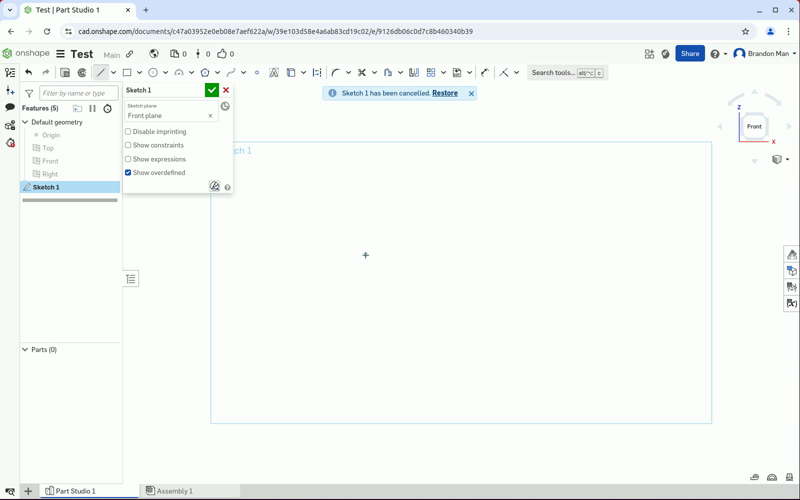
key_down(shift)
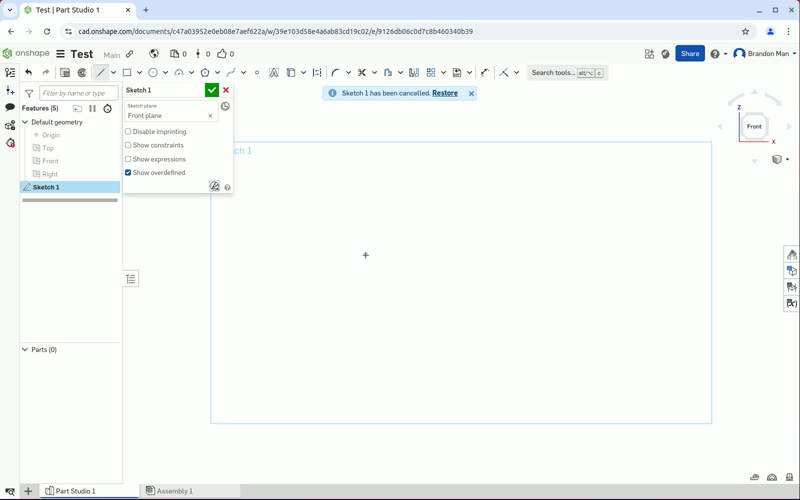
mouse_move(521, 254)
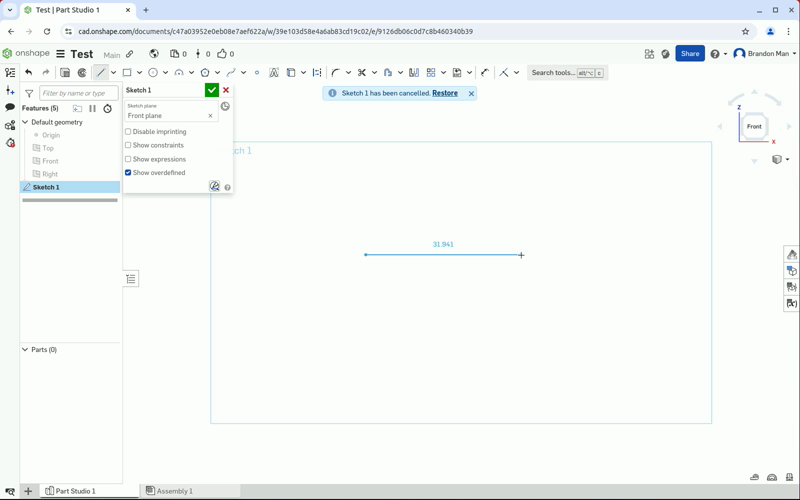
click(521, 254)
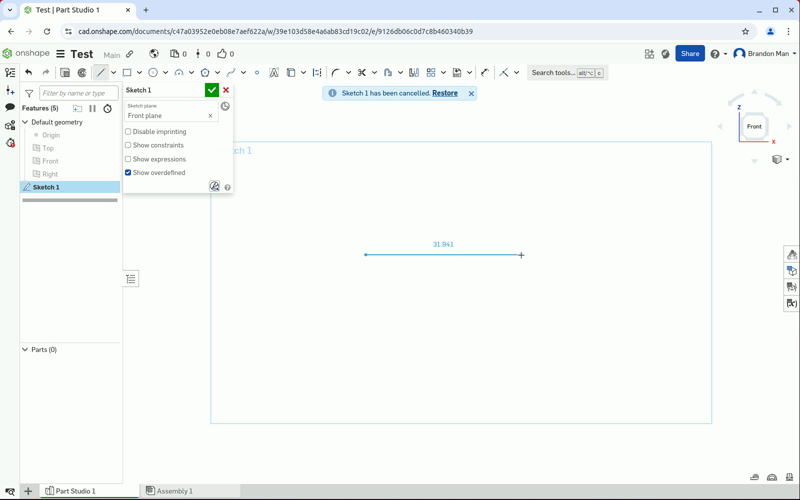
key_up(shift)
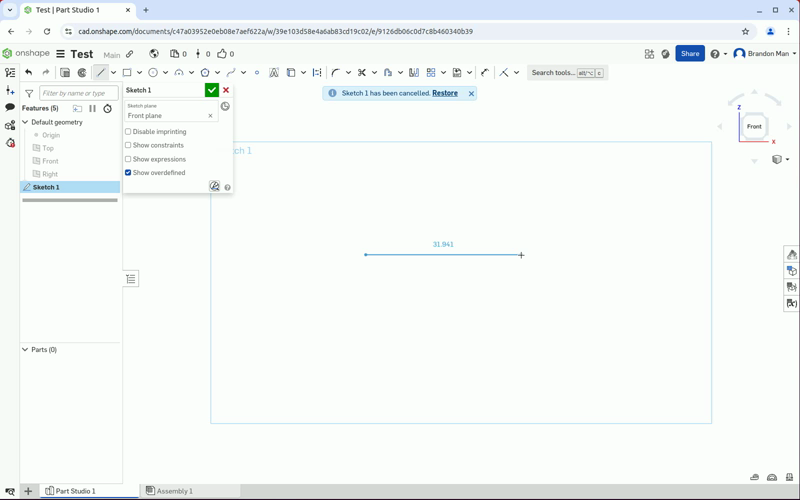
key(esc)
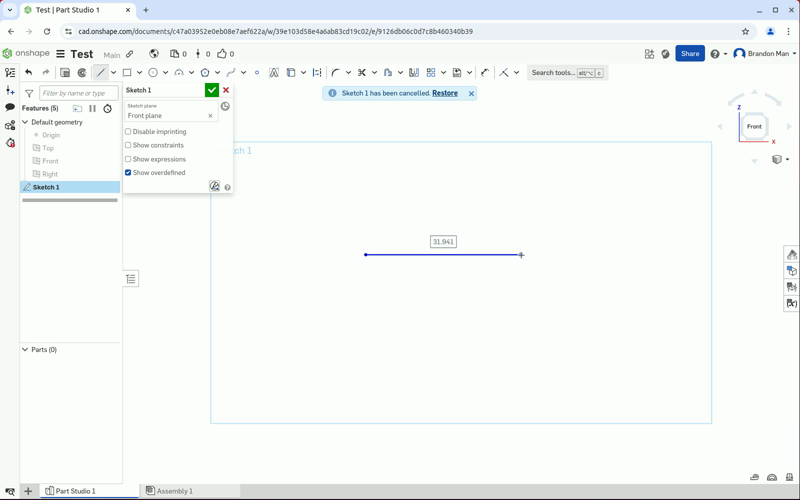
key(a)
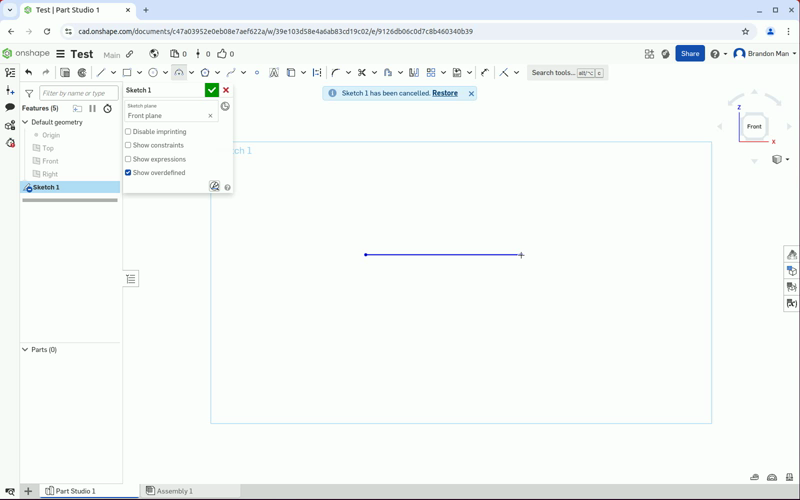
mouse_move(521, 254)
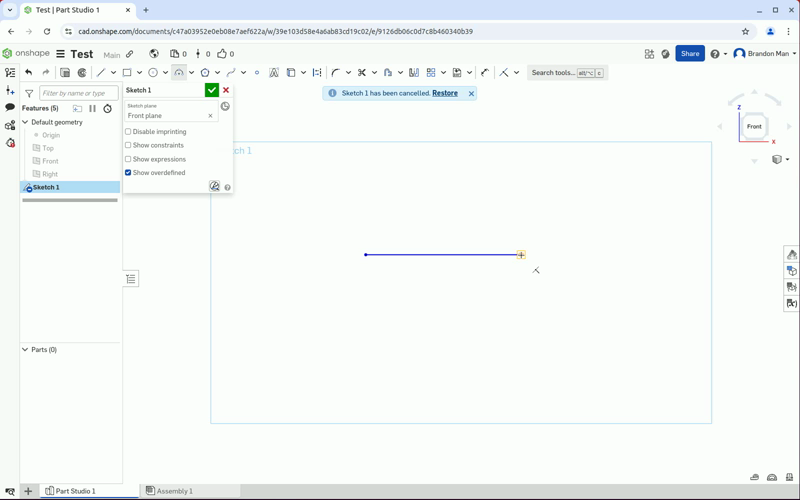
click(521, 254)
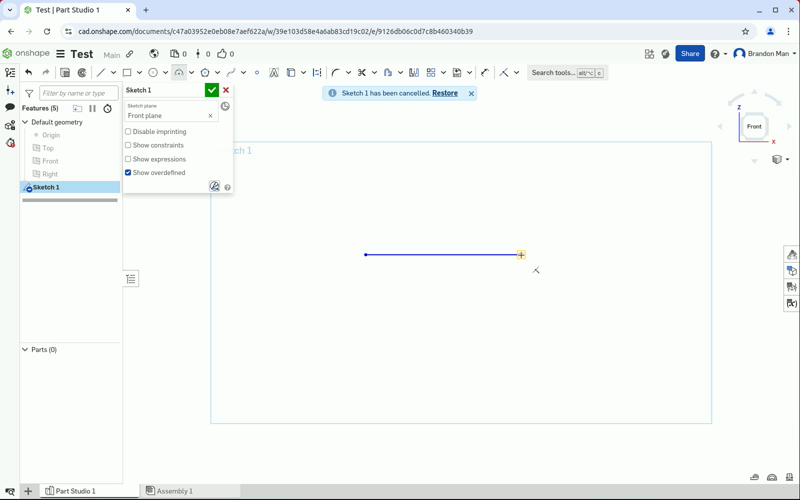
key_down(shift)
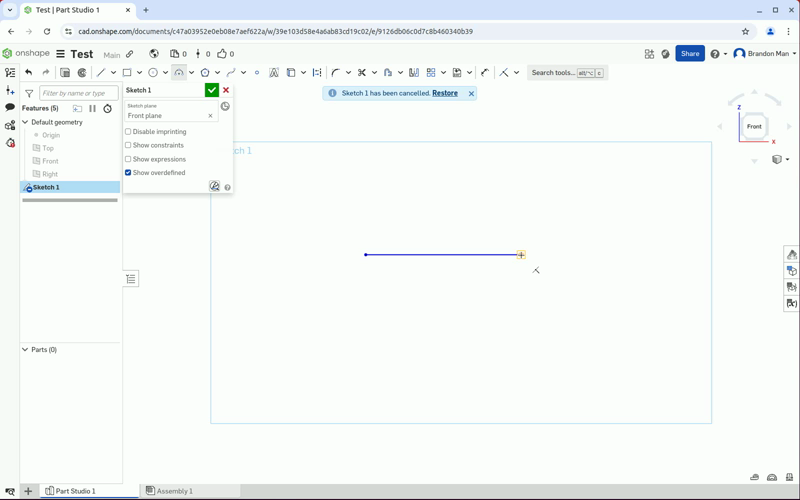
mouse_move(503, 228)
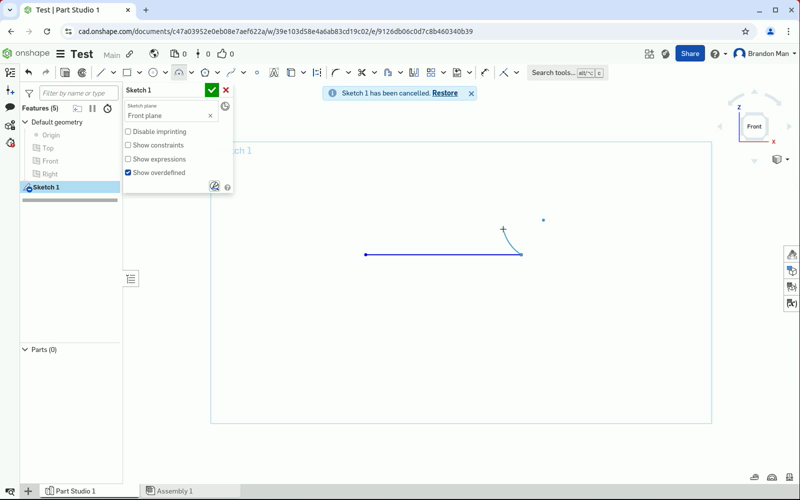
click(503, 228)
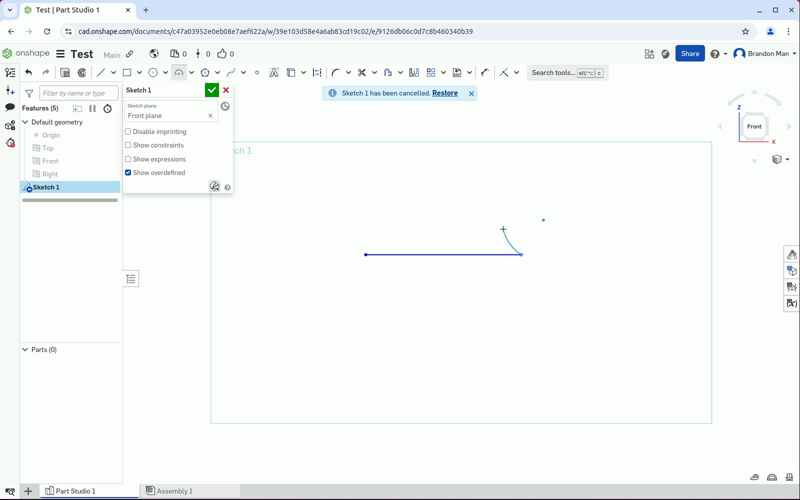
mouse_move(515, 239)
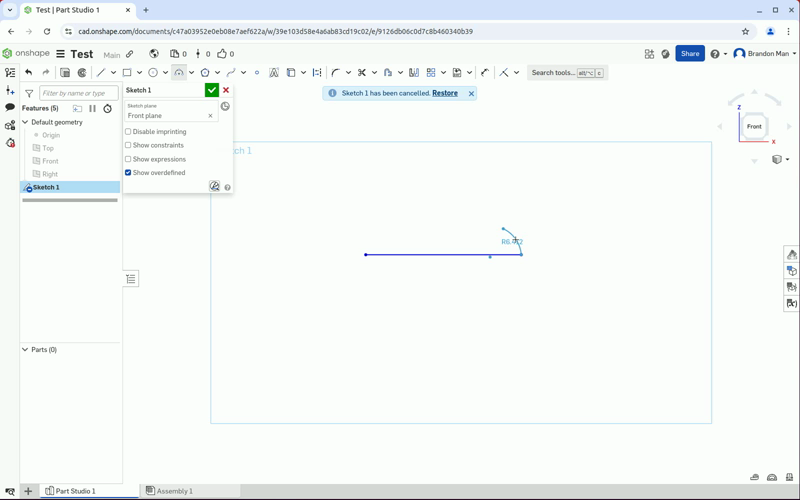
click(515, 239)
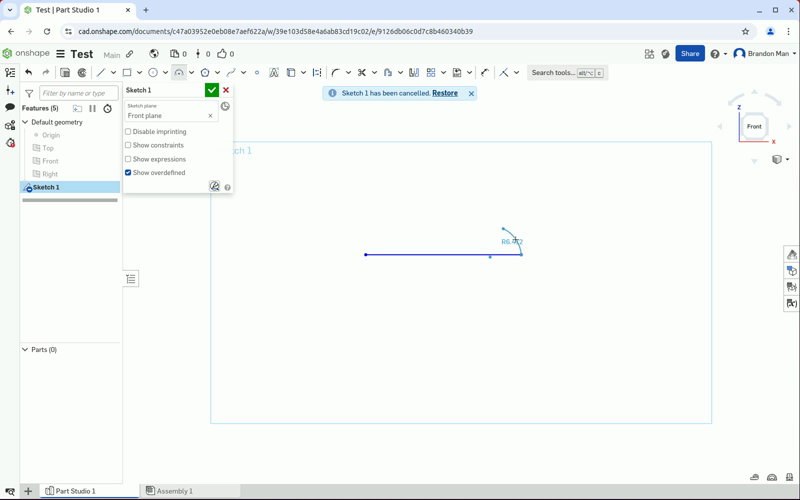
key_up(shift)
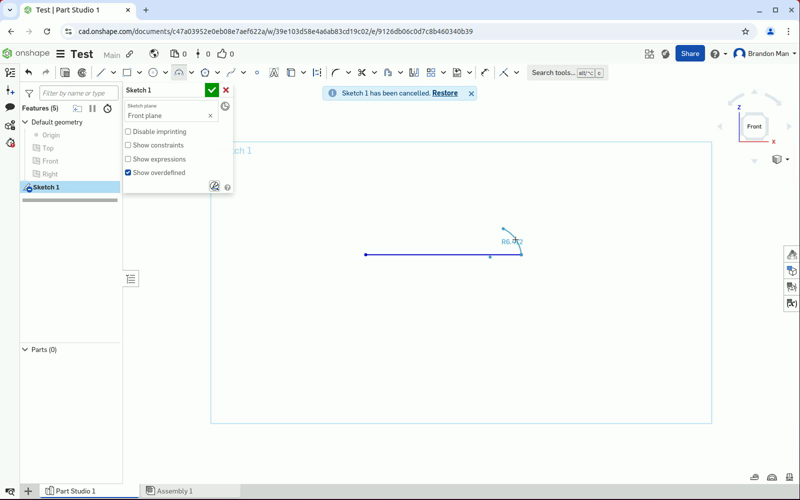
key(esc)
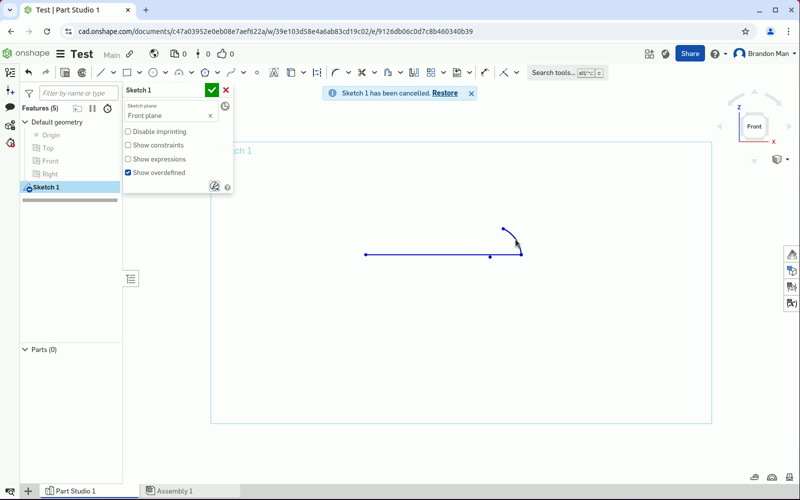
key(l)
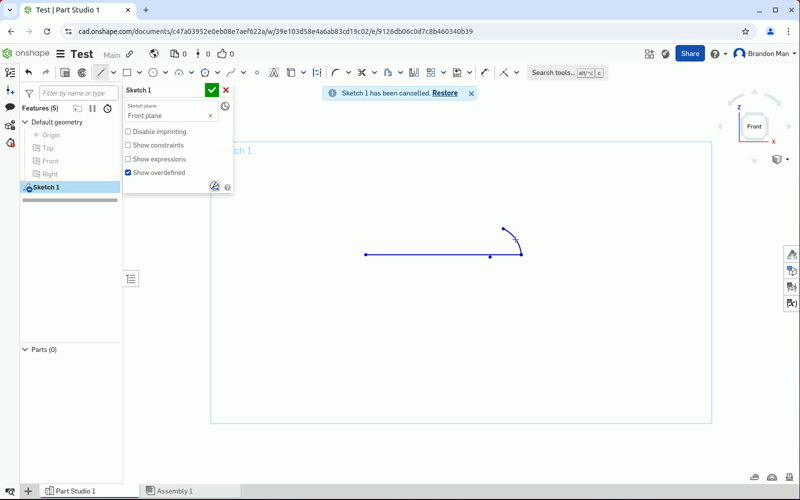
mouse_move(503, 228)
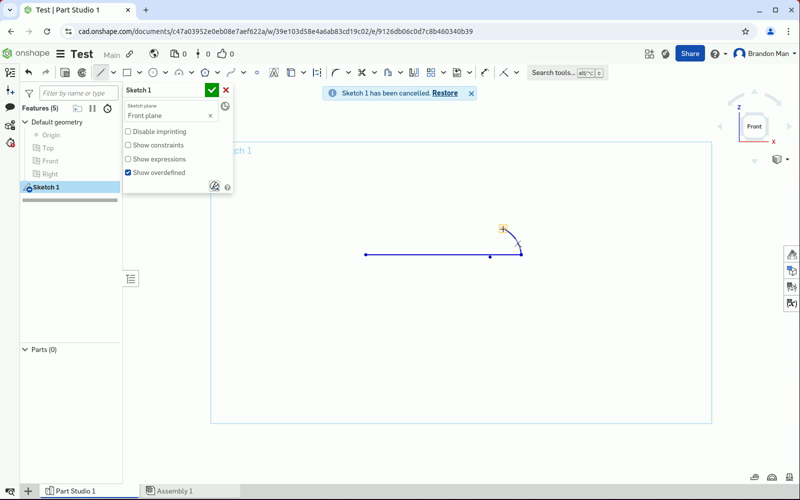
click(503, 228)
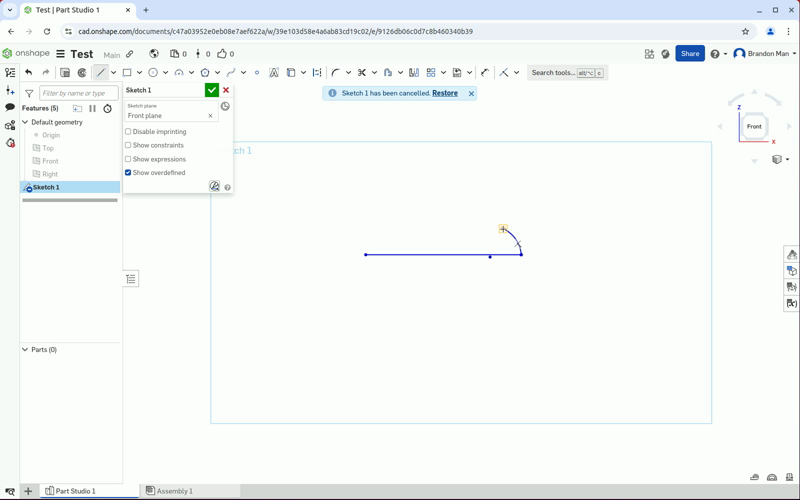
key_down(shift)
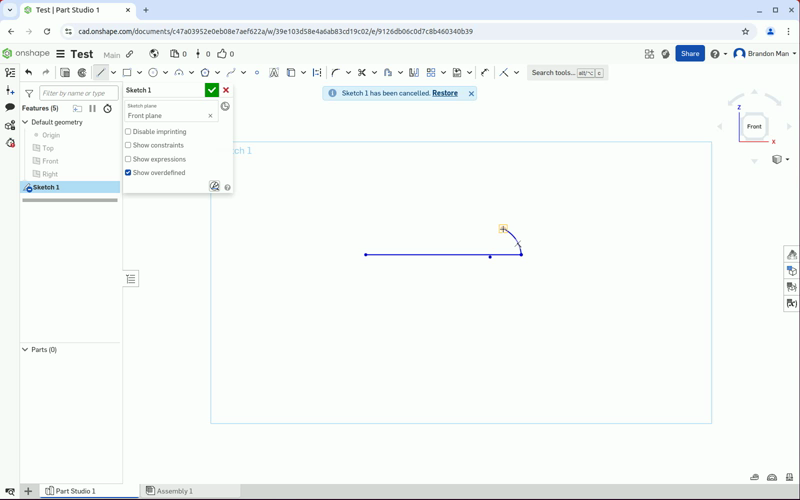
mouse_move(383, 228)
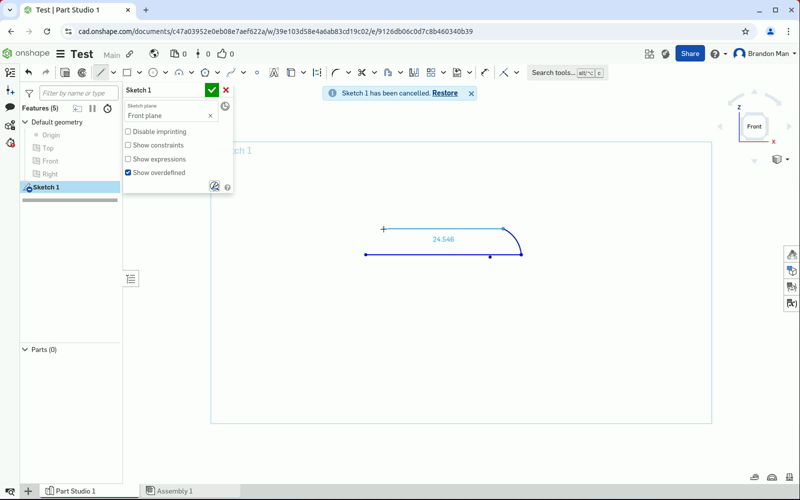
click(383, 228)
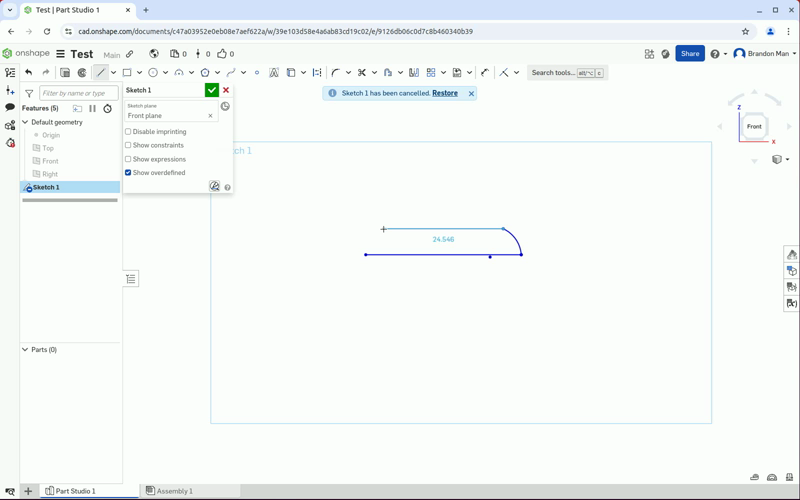
key_up(shift)
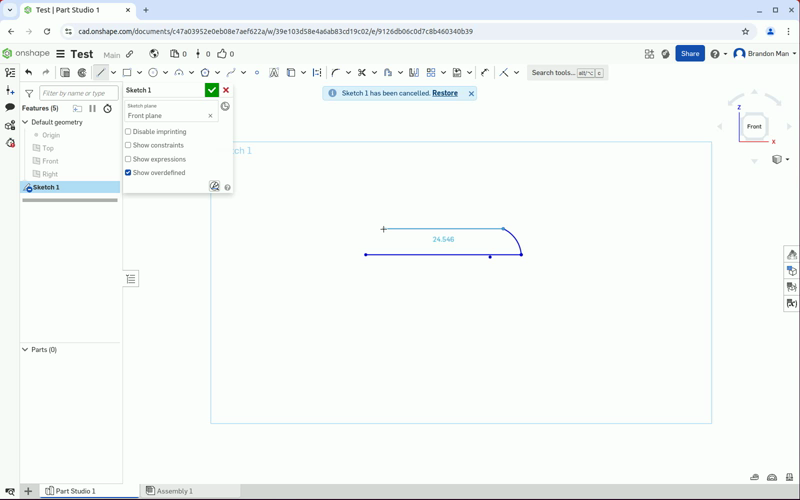
key(esc)
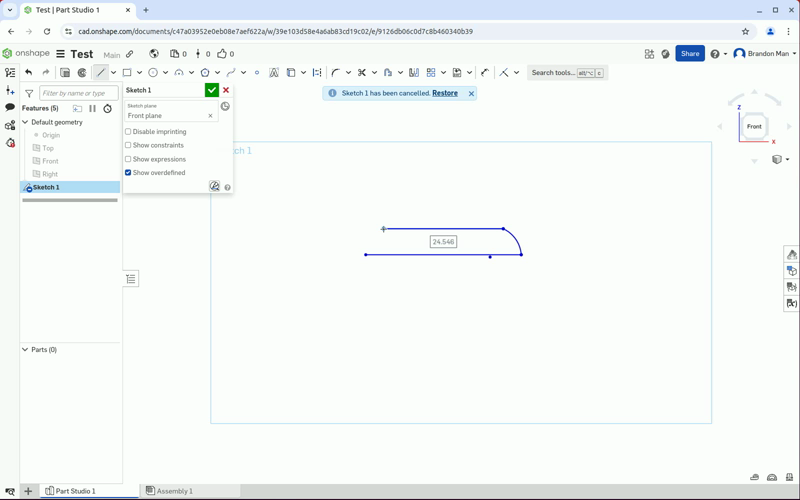
key(a)
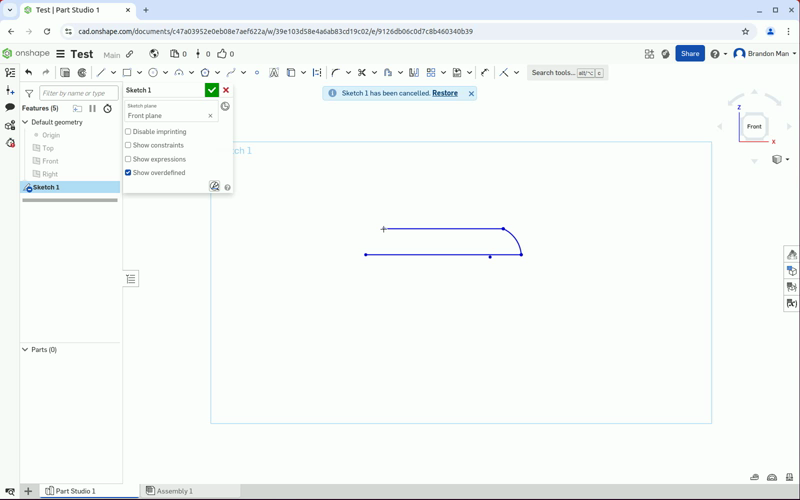
mouse_move(383, 228)
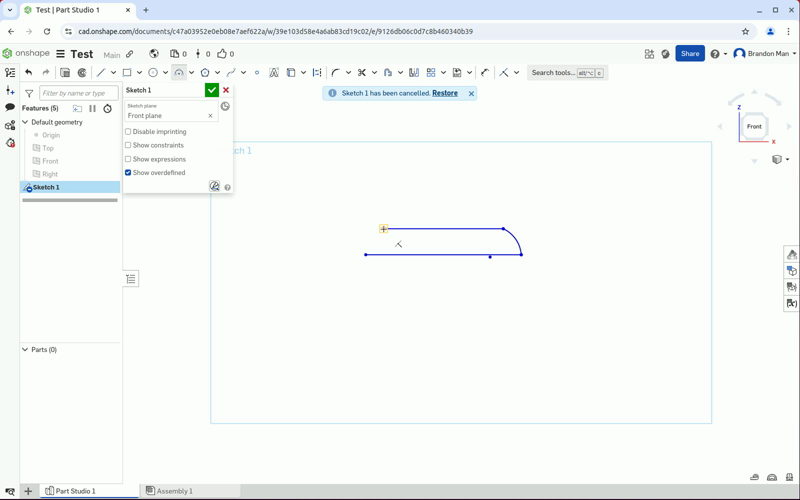
click(383, 228)
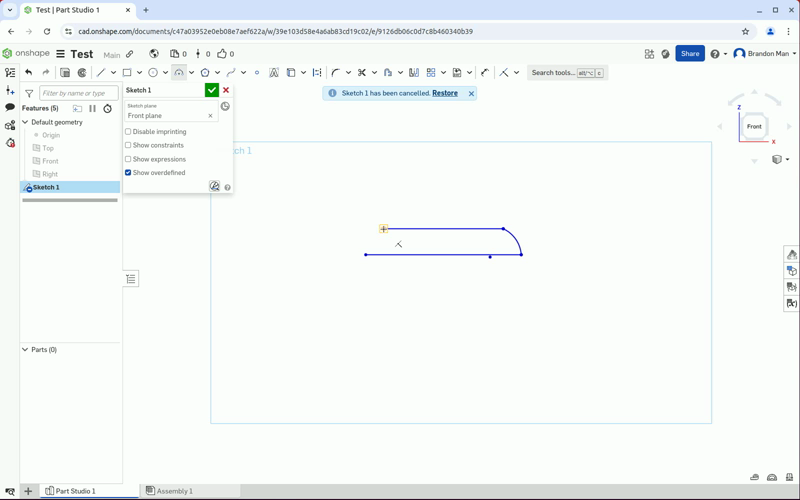
mouse_move(365, 254)
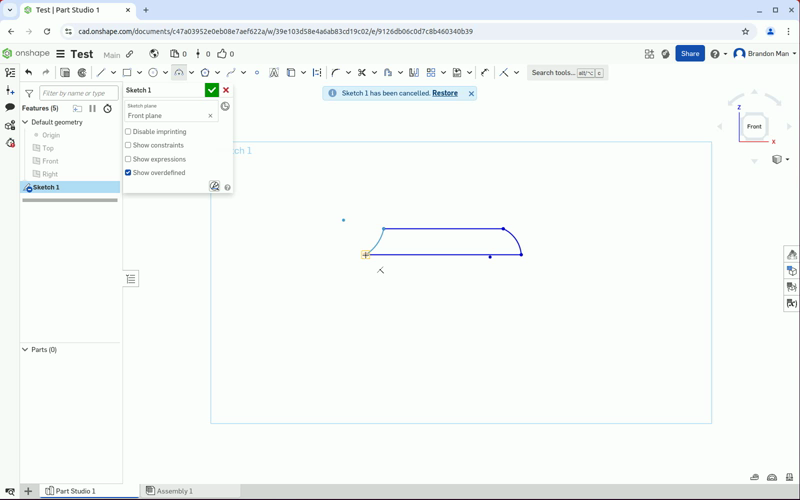
click(365, 254)
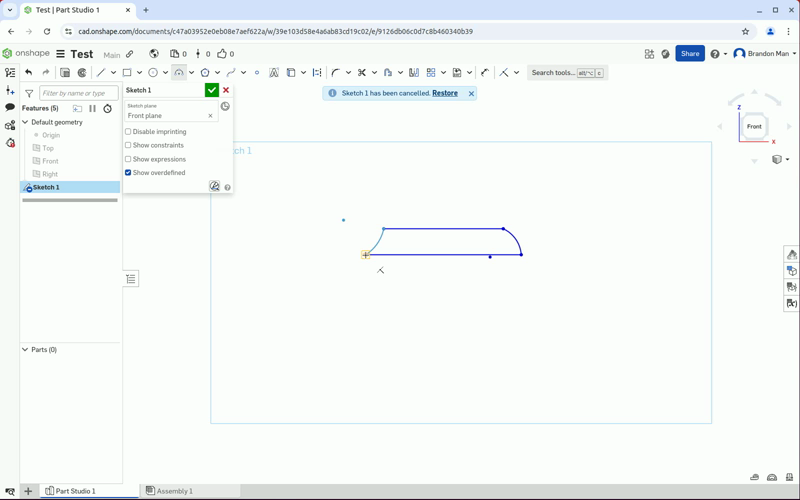
key_down(shift)
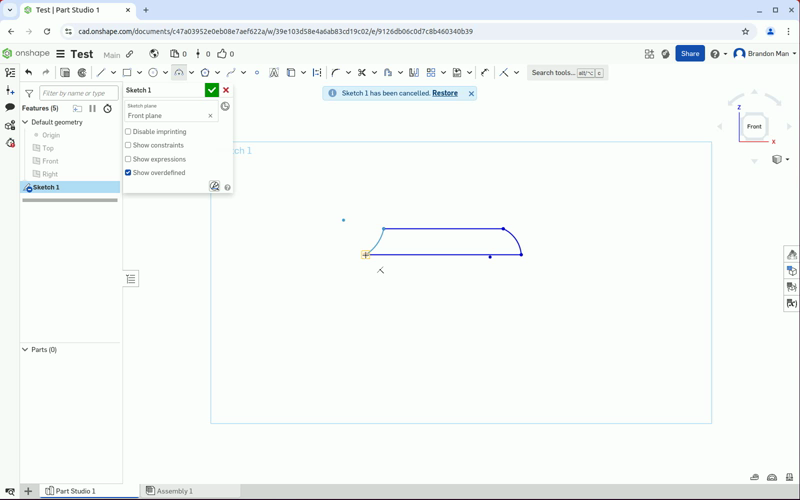
mouse_move(371, 239)
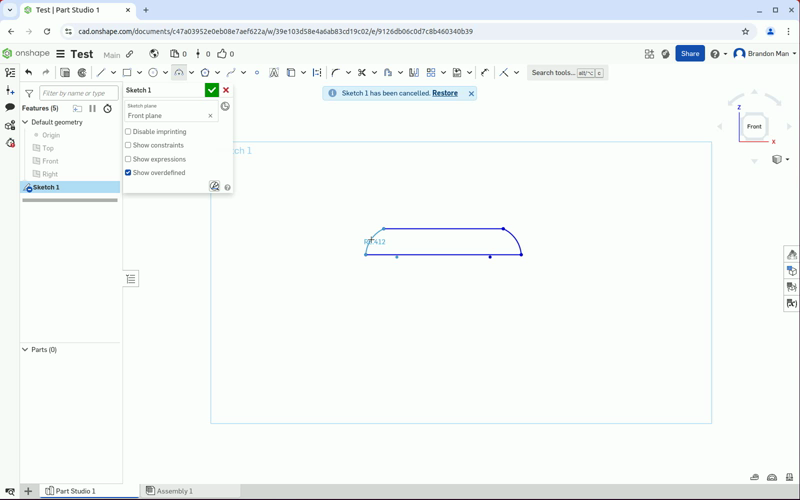
click(371, 239)
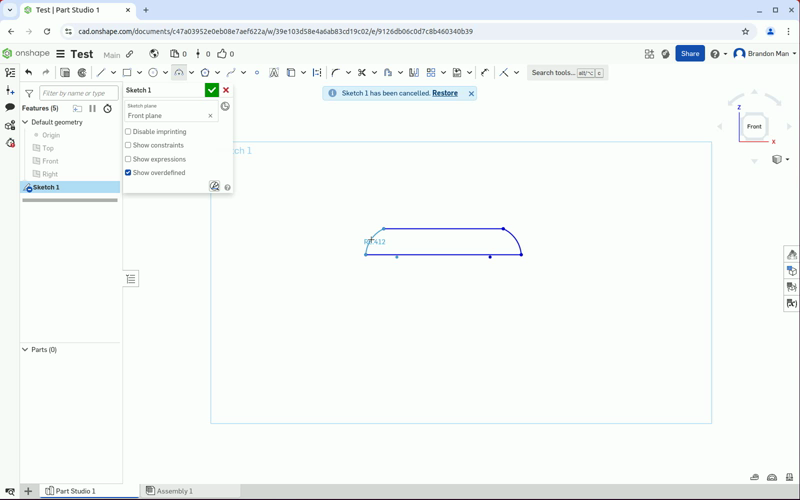
key_up(shift)
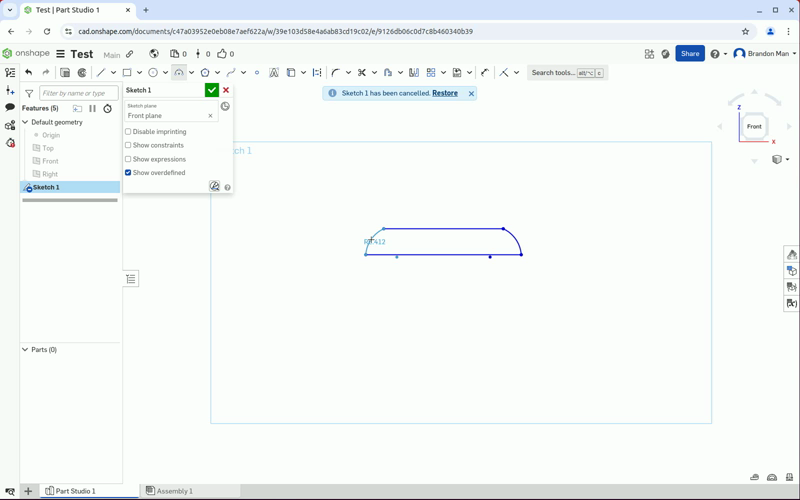
key(esc)
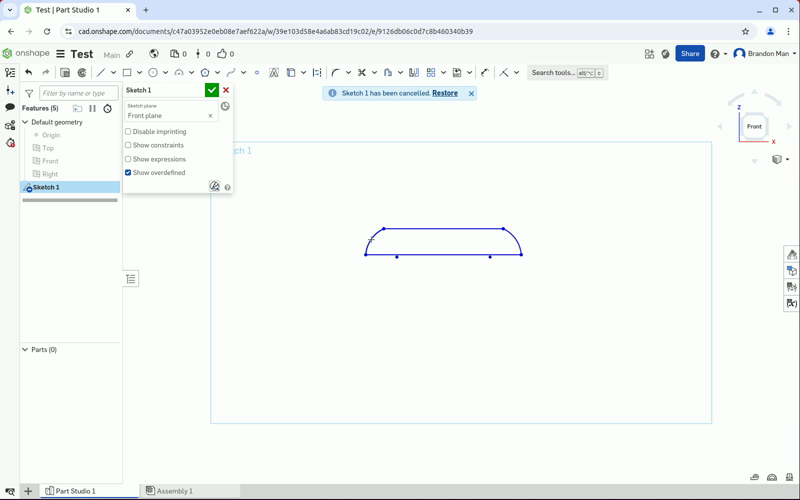
mouse_move(499, 245)
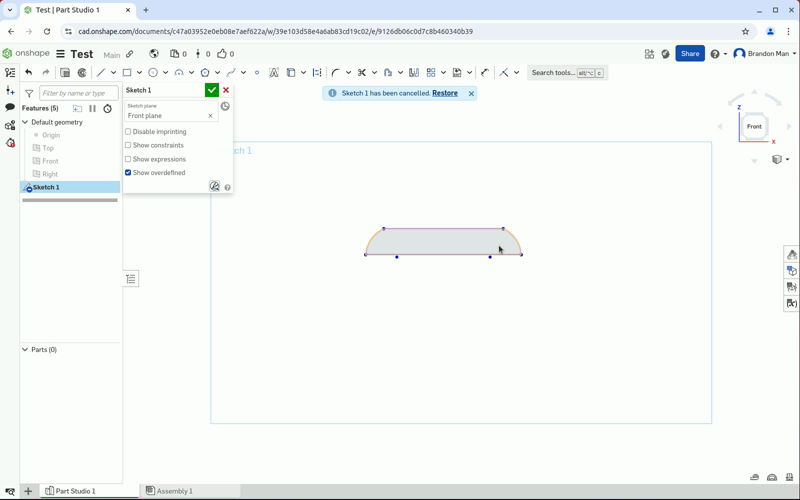
click(499, 245)
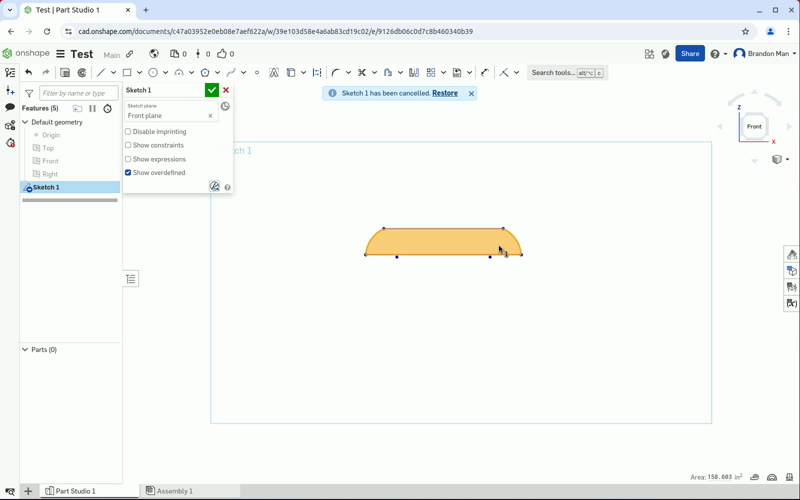
mouse_move(73, 352)
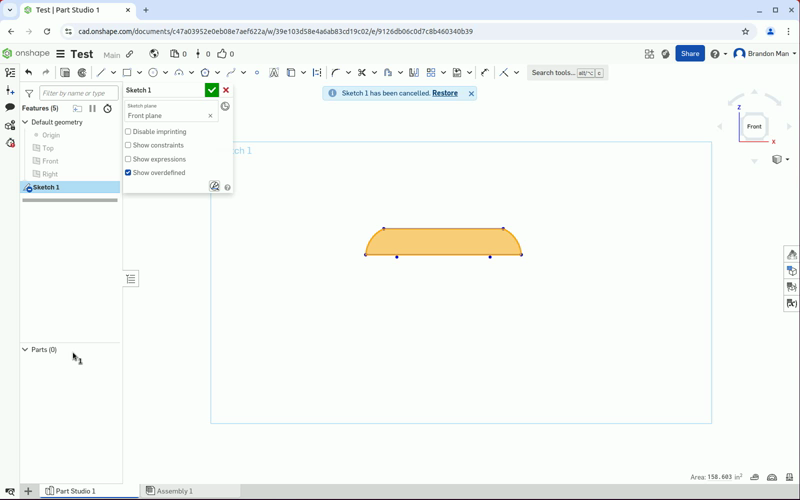
key(shift+y)
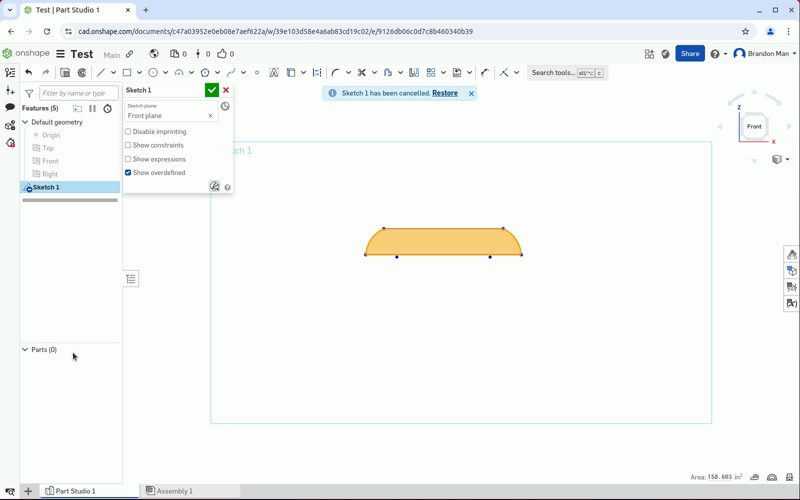
key(shift+e)
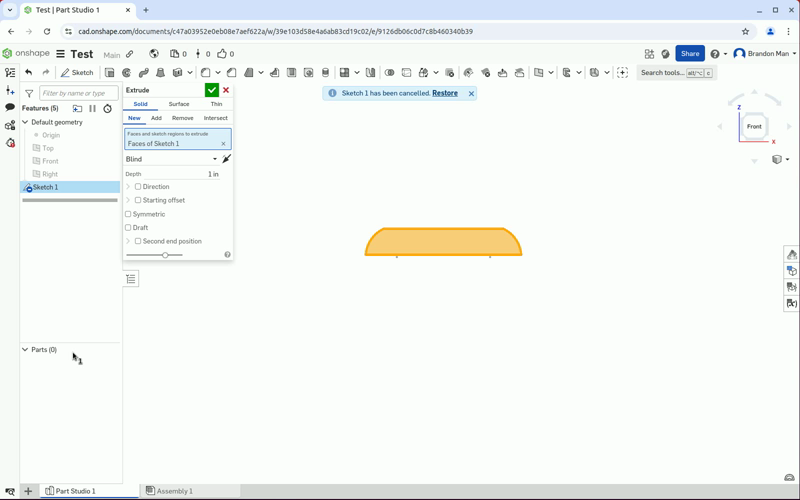
mouse_move(143, 106)
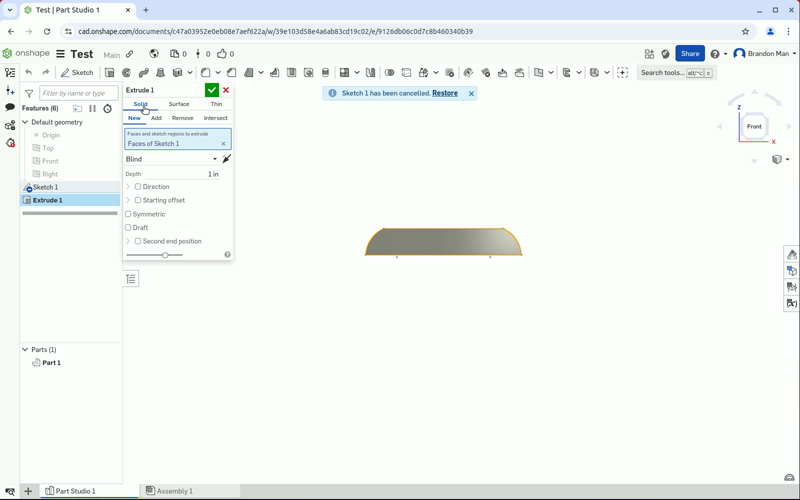
click(143, 106)
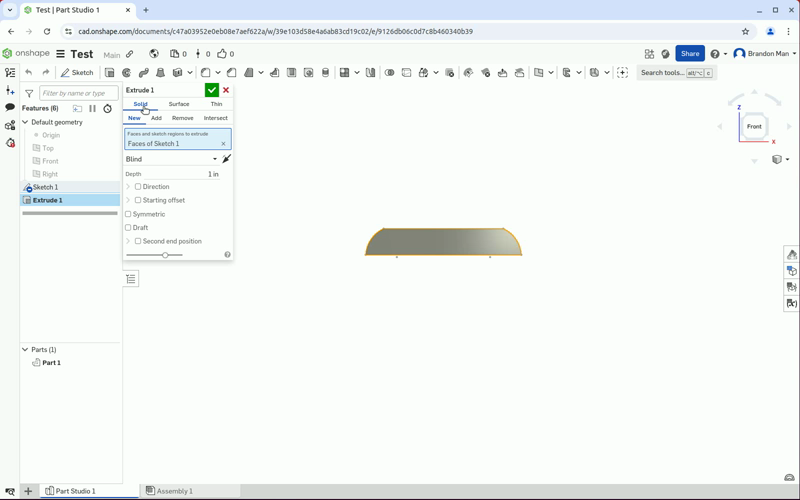
mouse_move(137, 120)
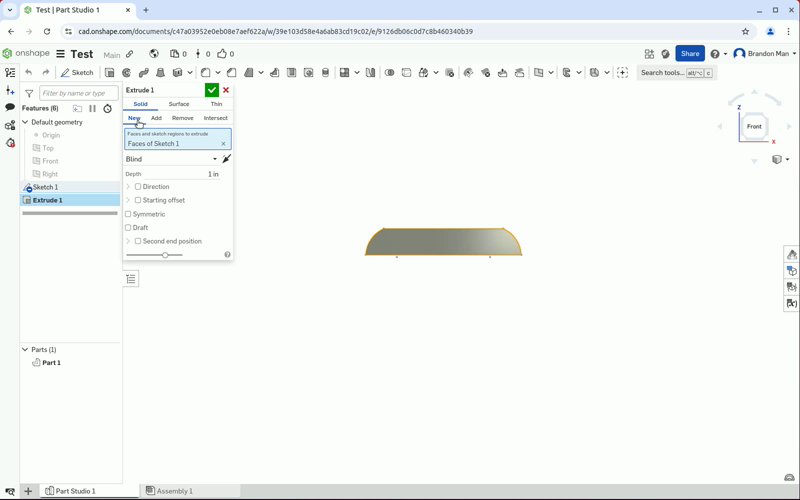
click(137, 120)
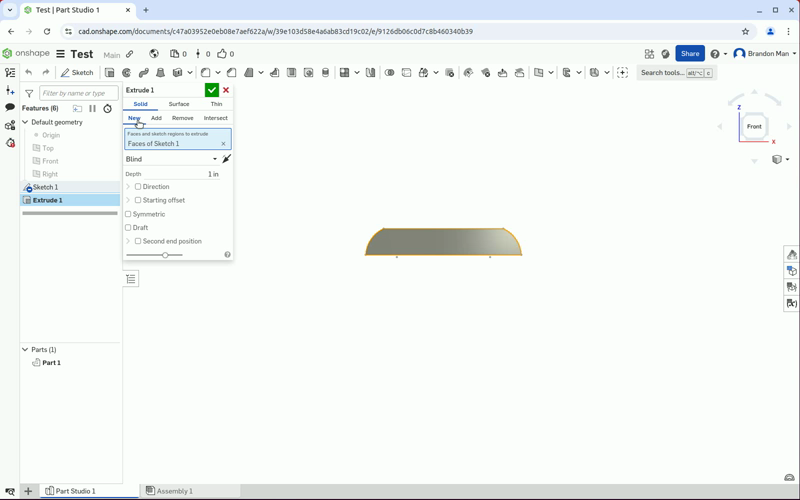
key(tab, 4)
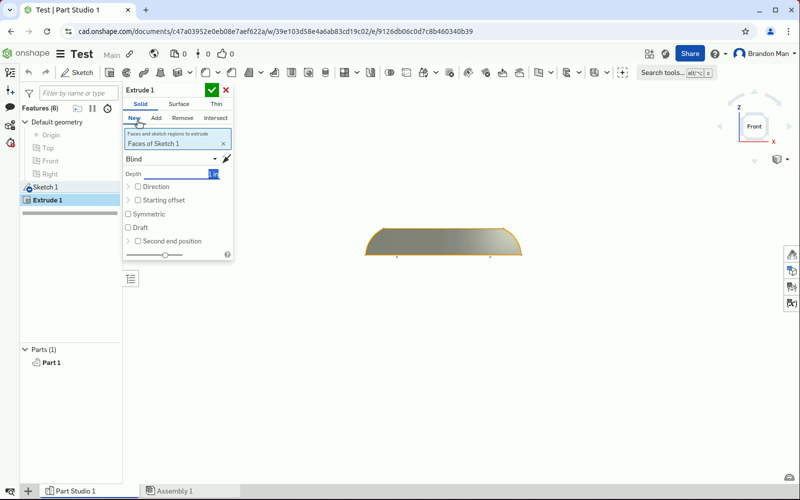
text(-0.241)
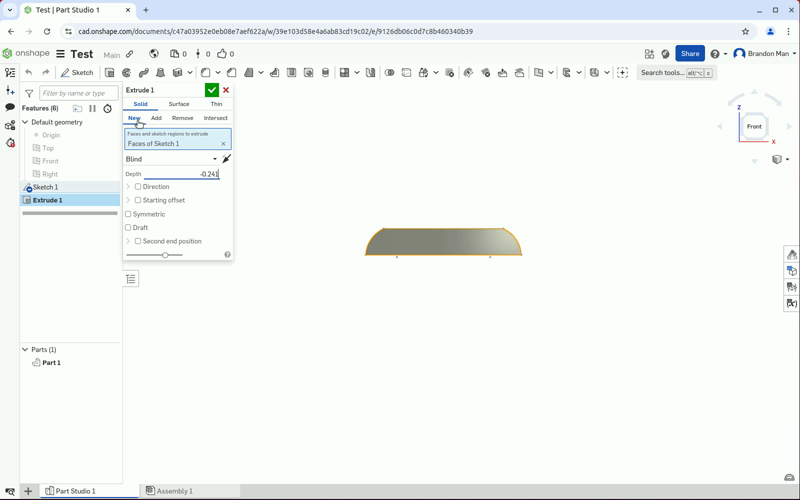
key(enter)
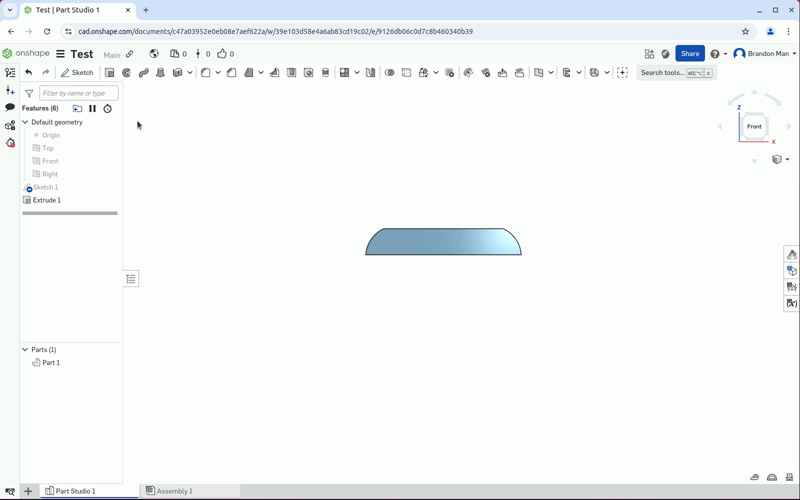
key(shift+h)
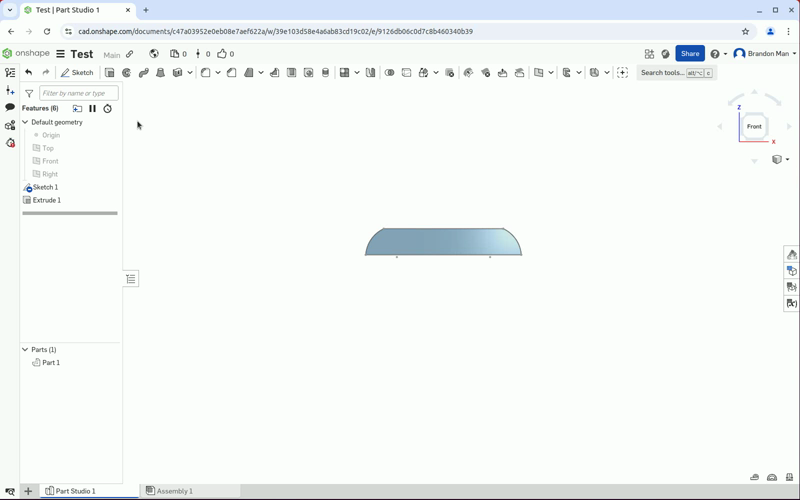
key(shift+h)
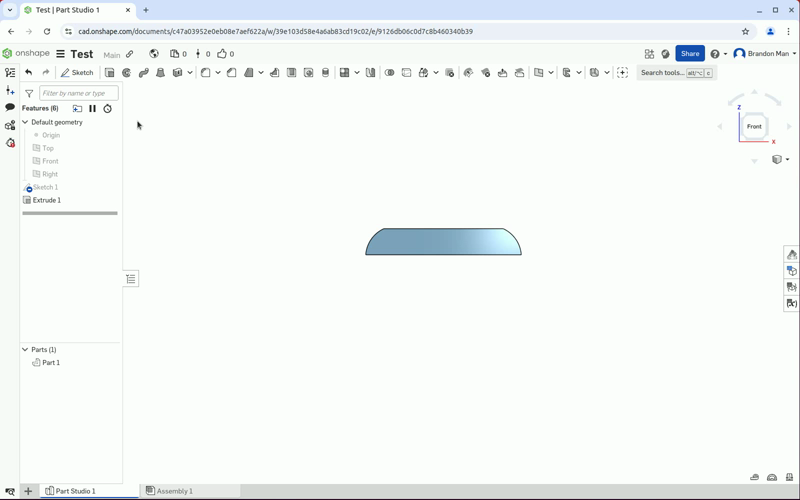
mouse_move(73, 189)
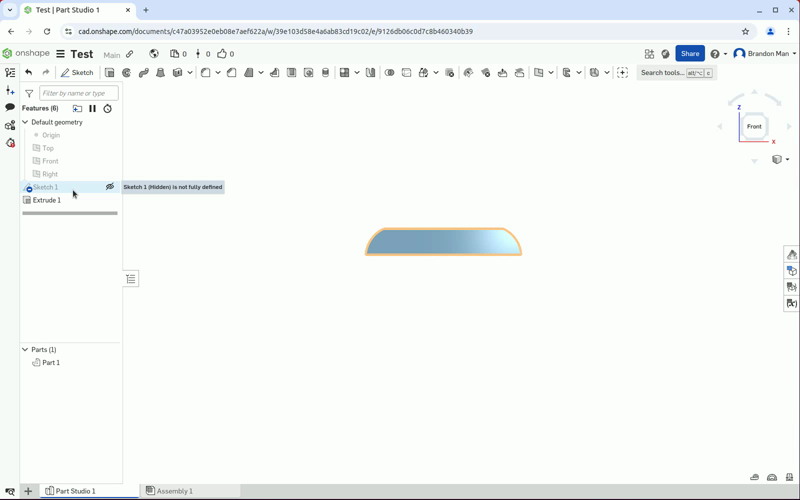
click(73, 189)
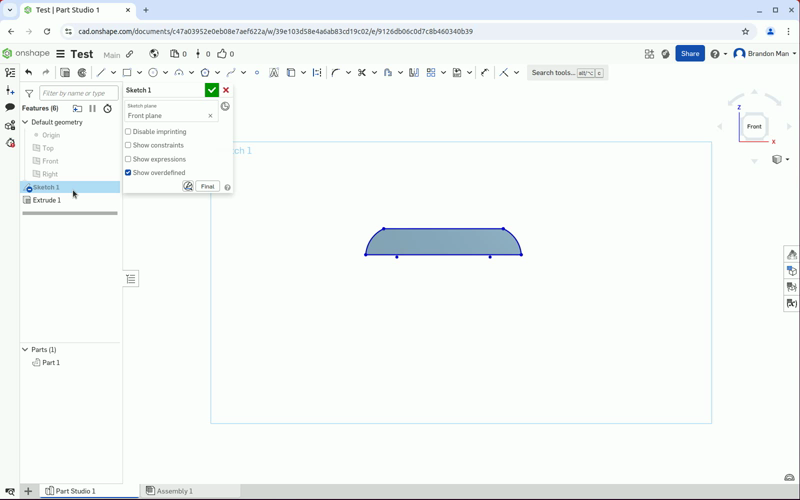
mouse_move(229, 92)
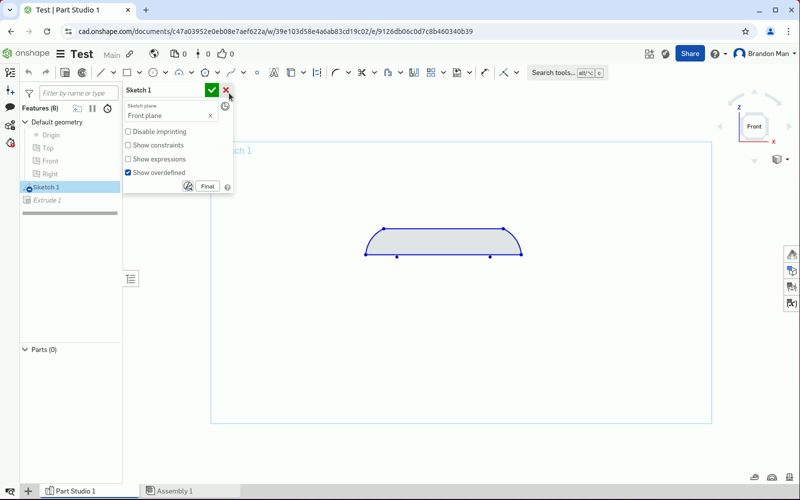
click(229, 92)
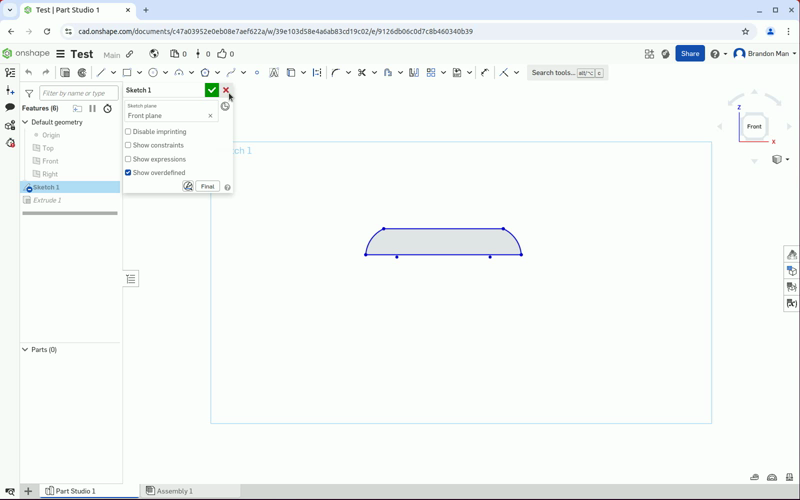
key(shift+s)
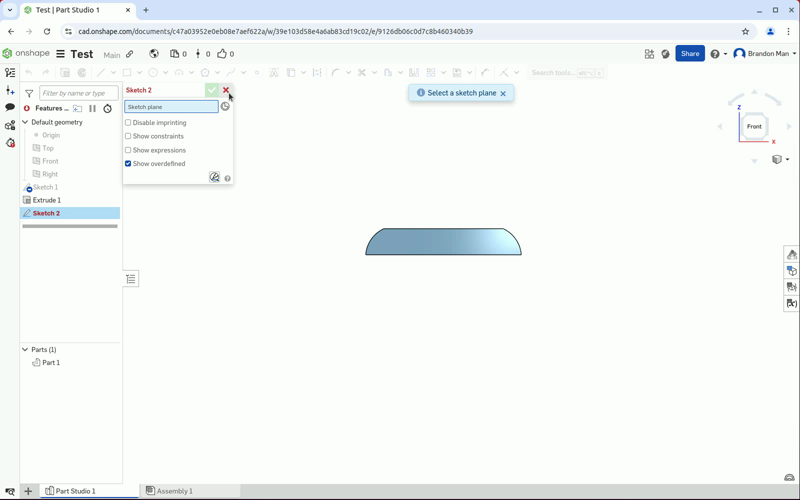
mouse_move(73, 163)
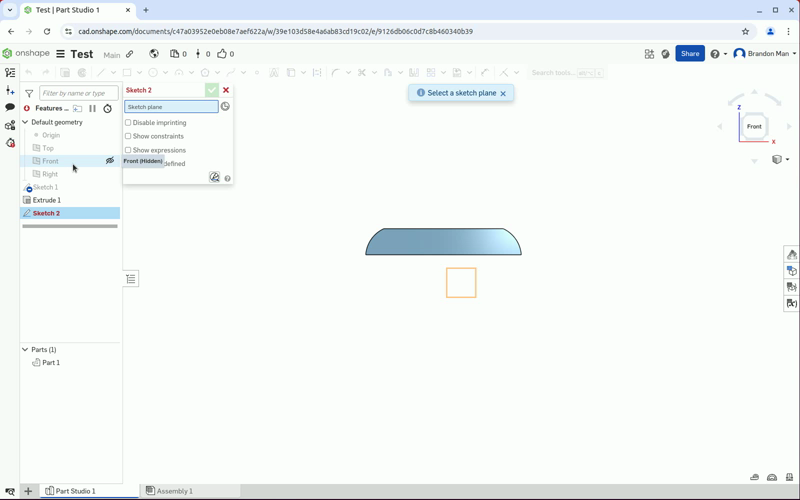
click(73, 163)
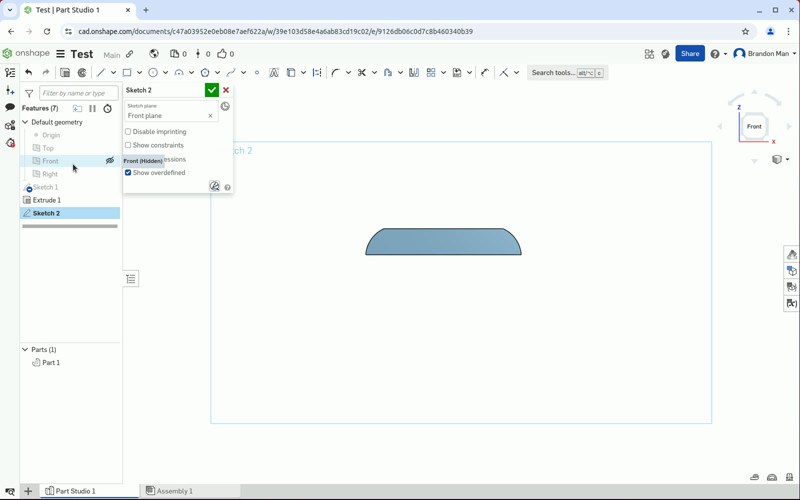
mouse_move(73, 352)
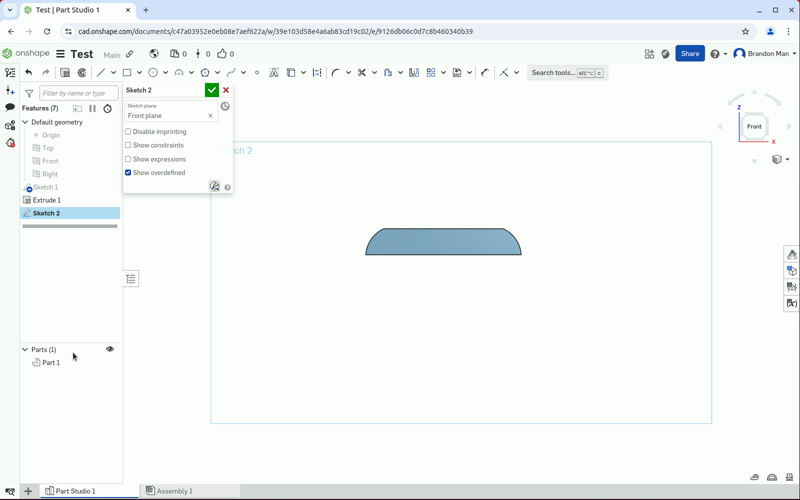
key(y)
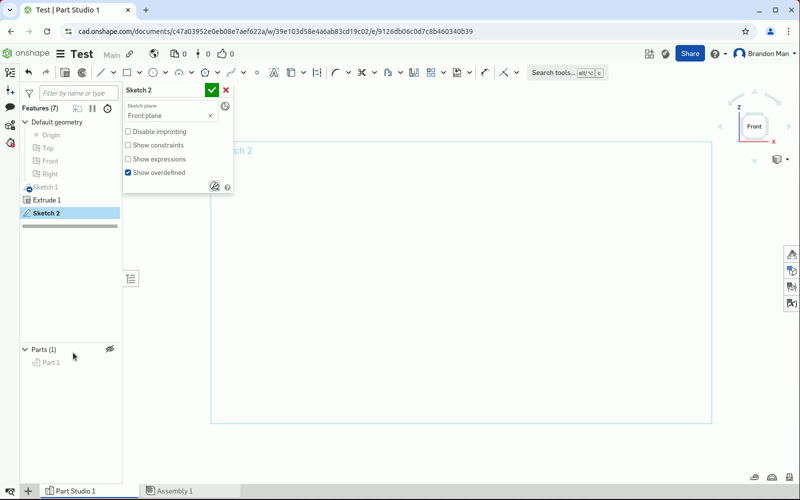
key(a)
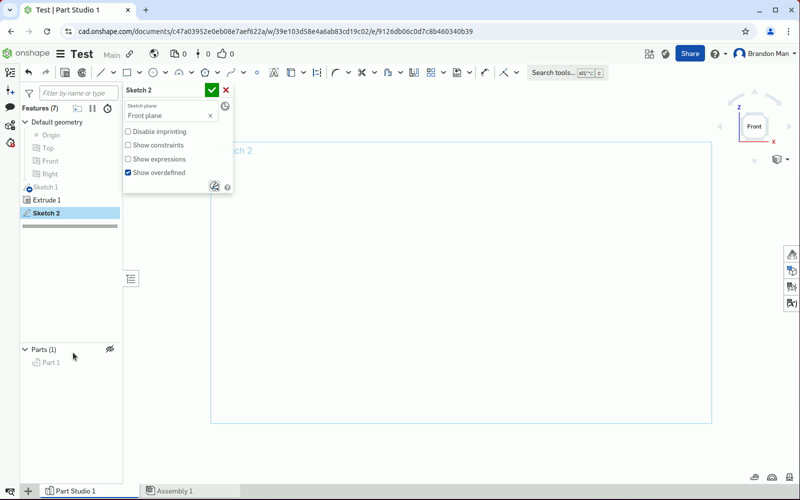
key_down(shift)
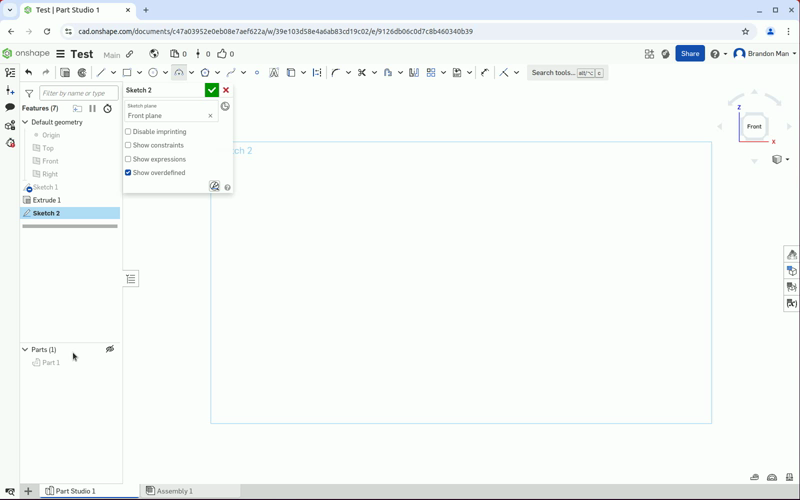
mouse_move(365, 369)
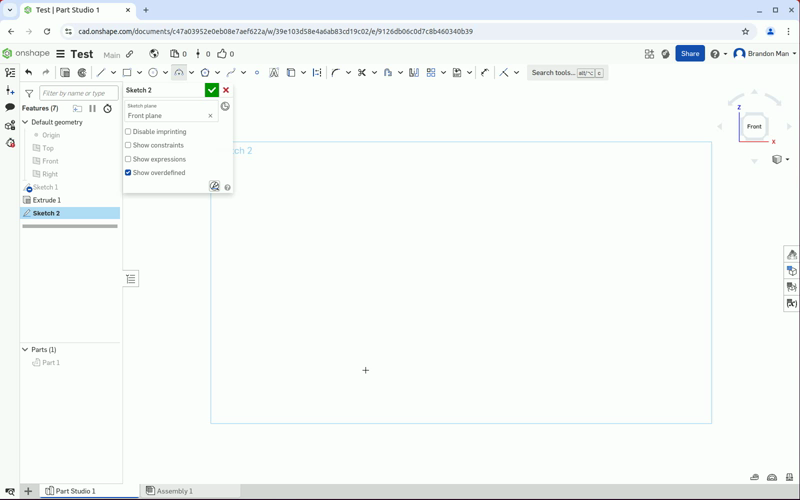
click(365, 369)
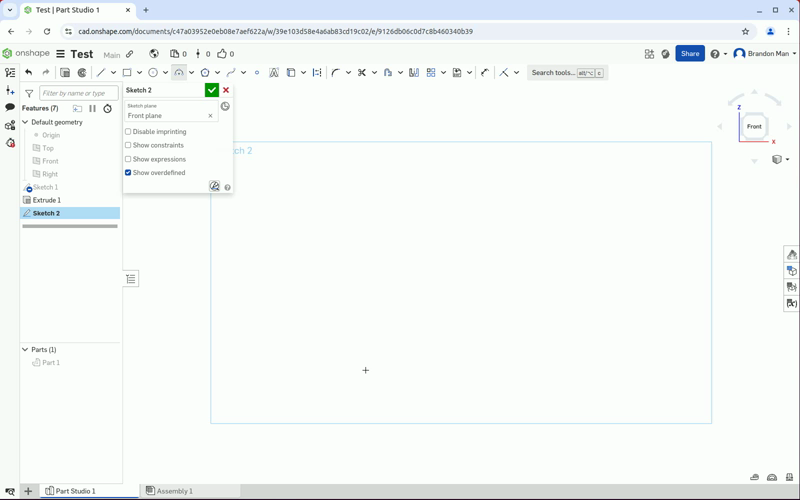
key_up(shift)
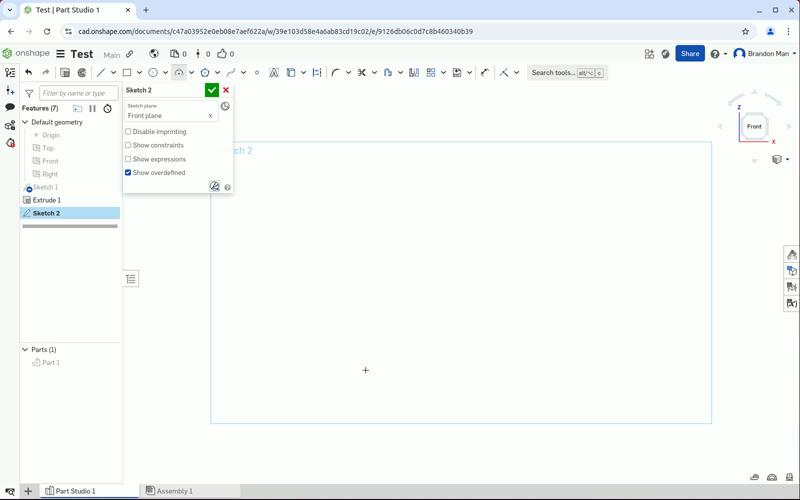
key_down(shift)
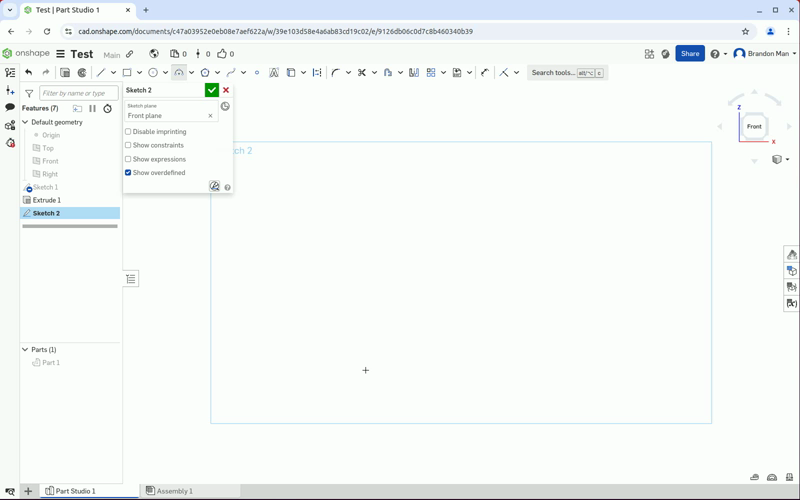
mouse_move(383, 395)
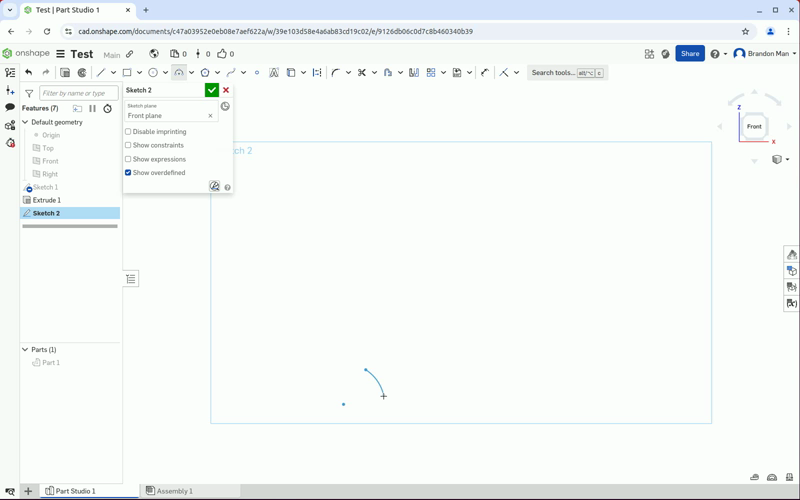
click(383, 395)
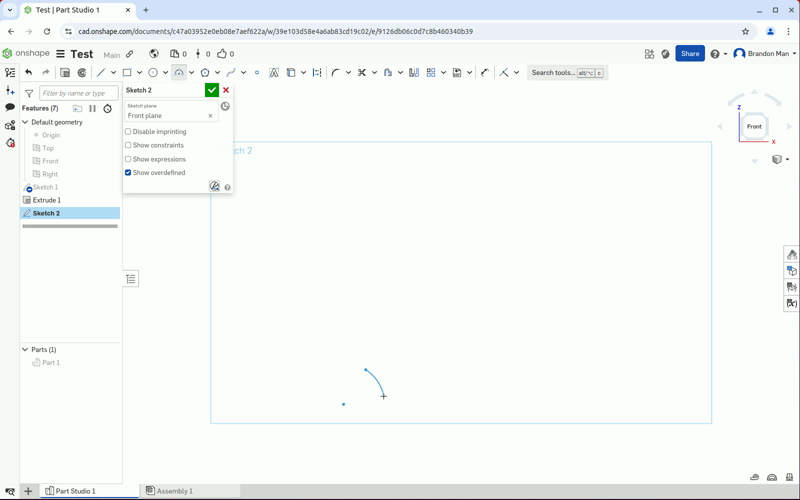
mouse_move(371, 385)
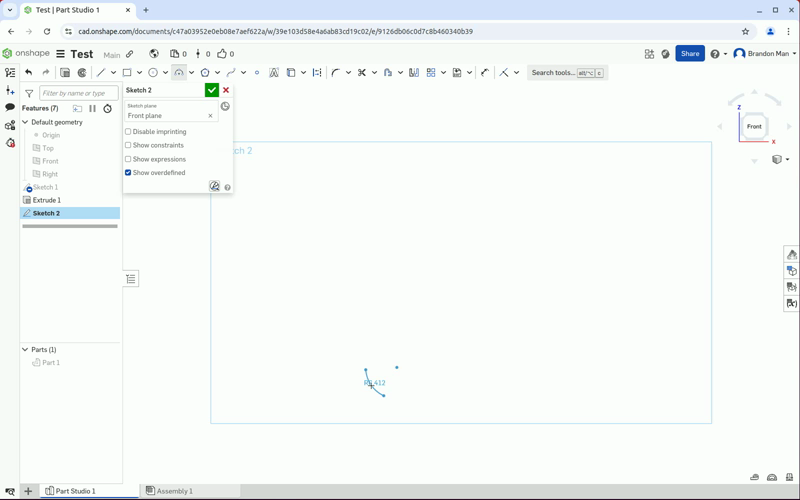
click(371, 385)
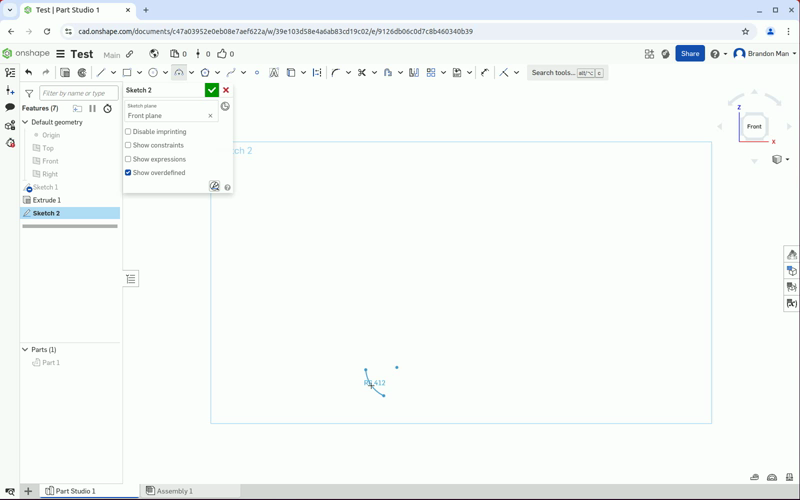
key_up(shift)
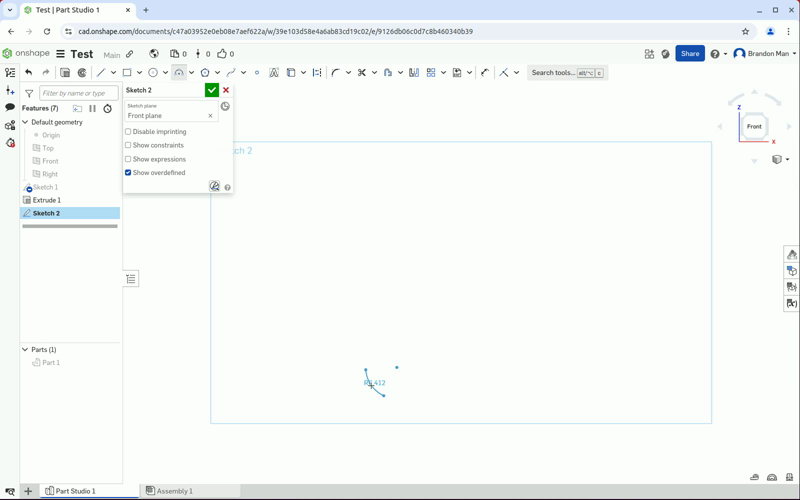
key(esc)
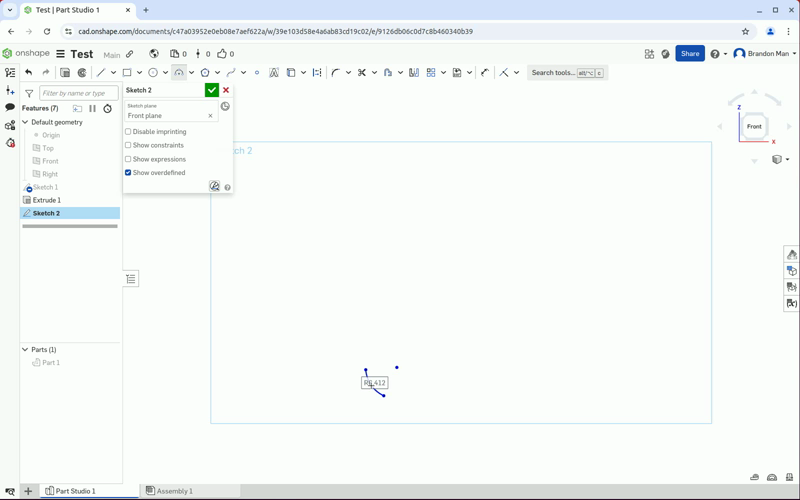
key(l)
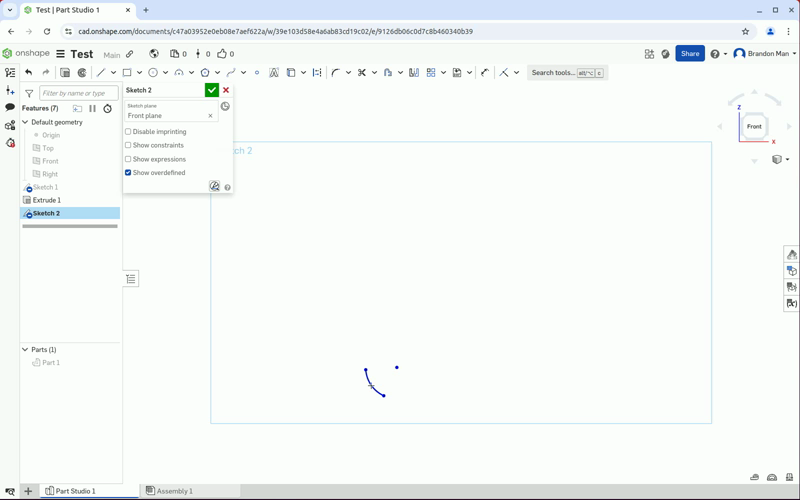
mouse_move(383, 395)
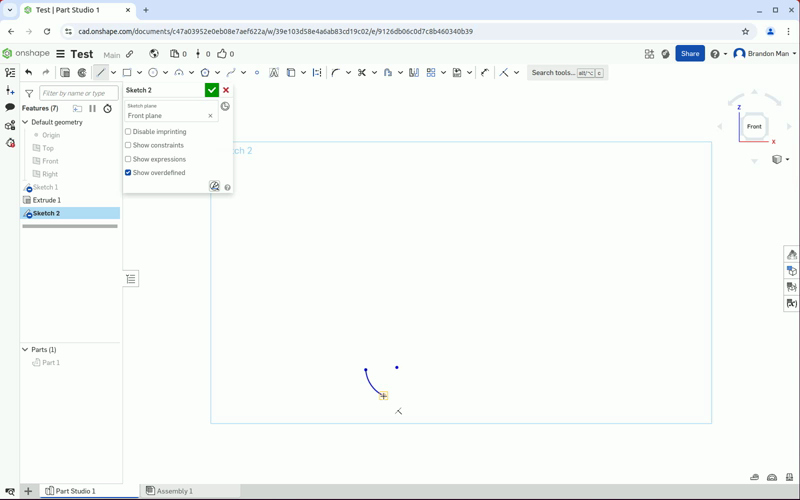
click(383, 395)
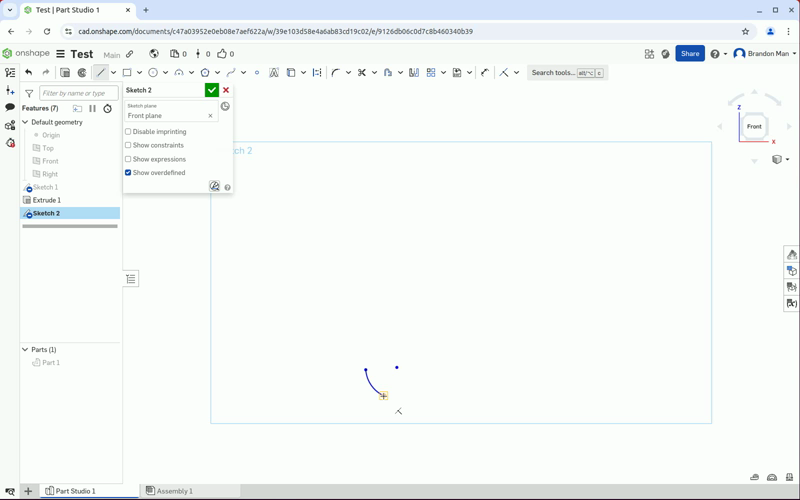
key_down(shift)
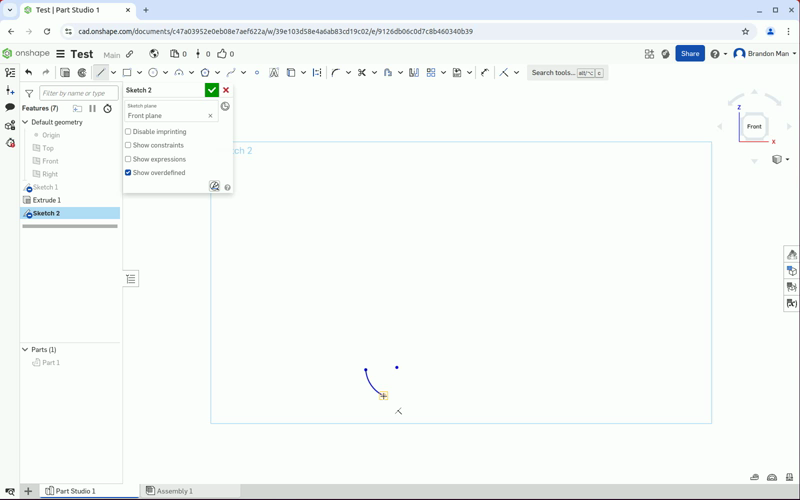
mouse_move(503, 395)
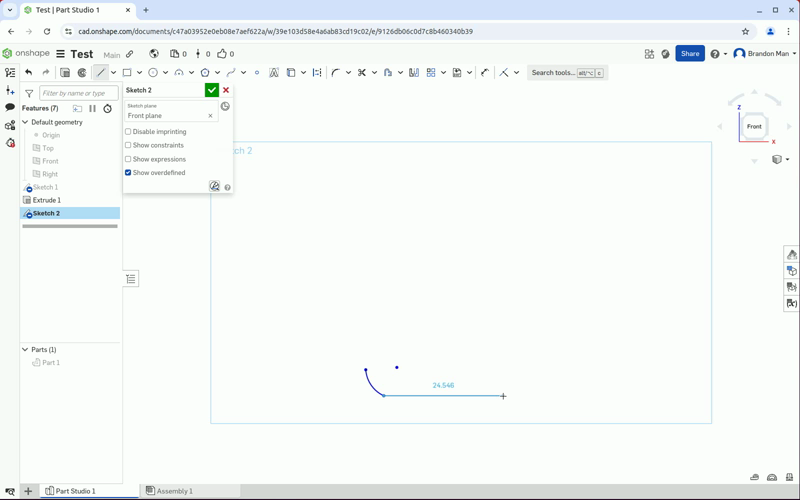
click(503, 395)
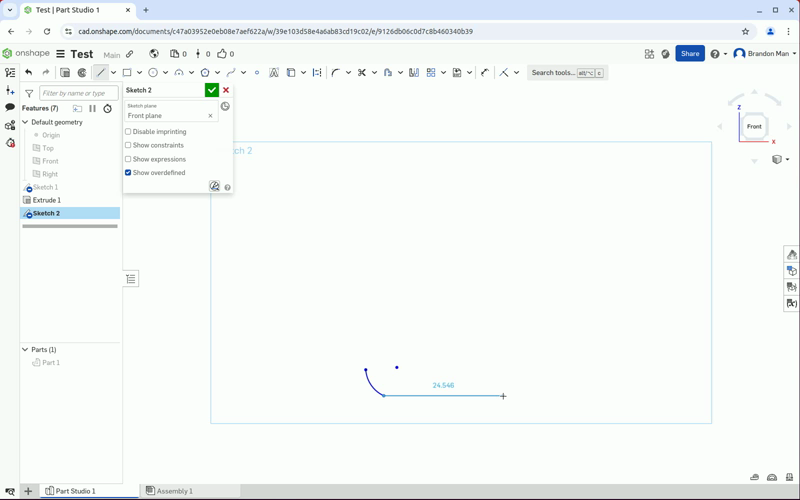
key_up(shift)
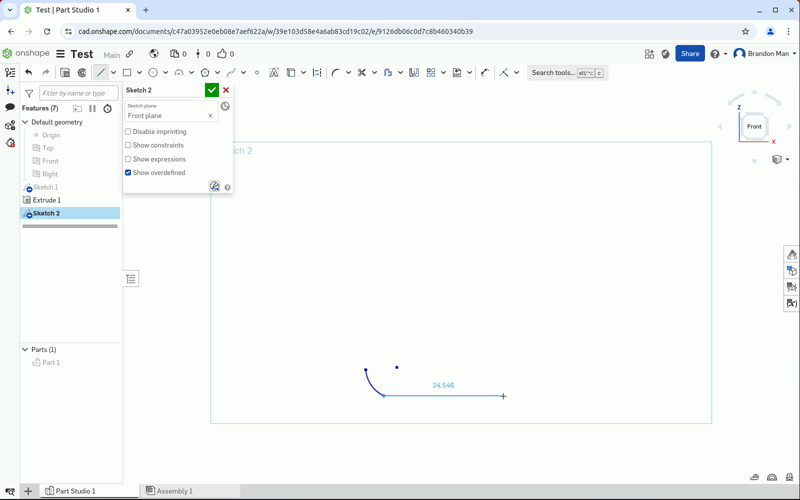
key(esc)
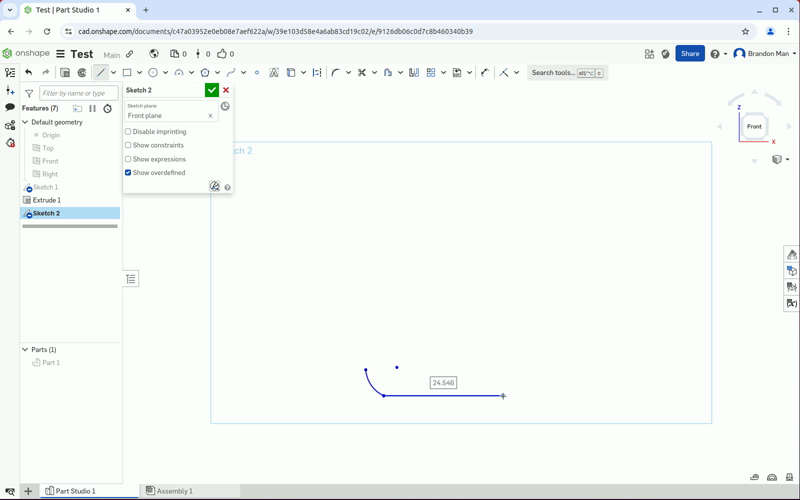
key(a)
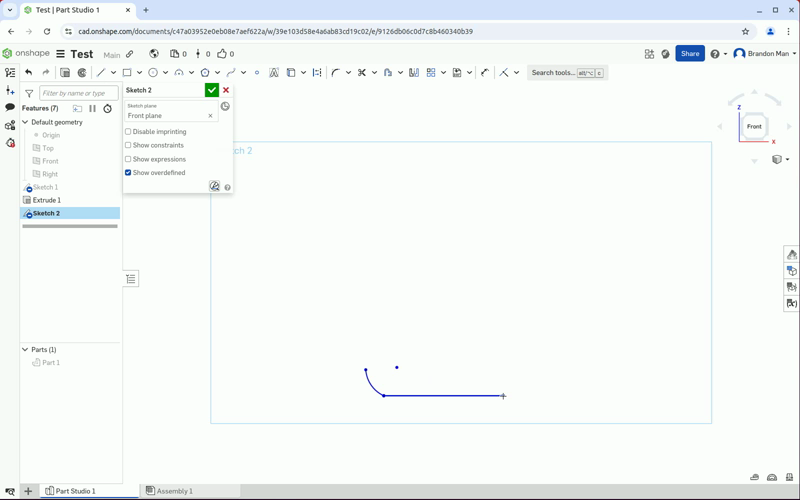
mouse_move(503, 395)
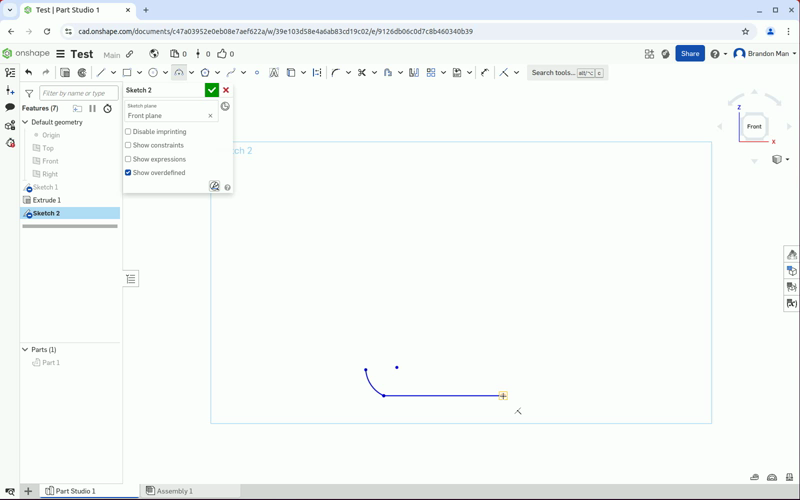
click(503, 395)
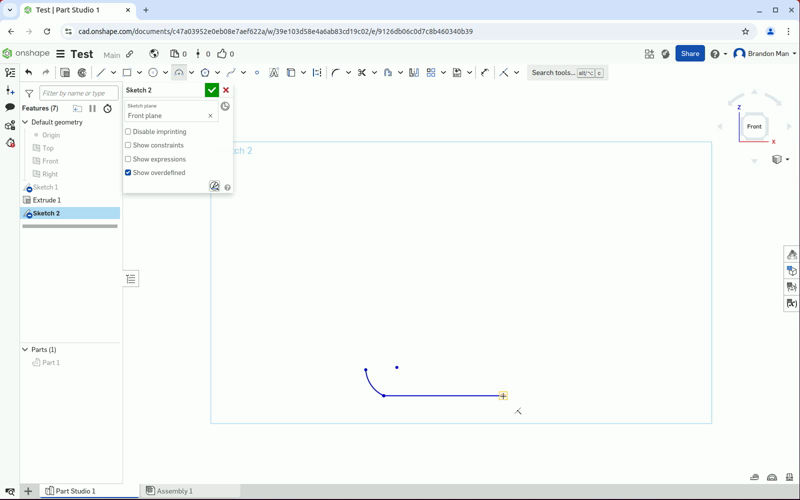
key_down(shift)
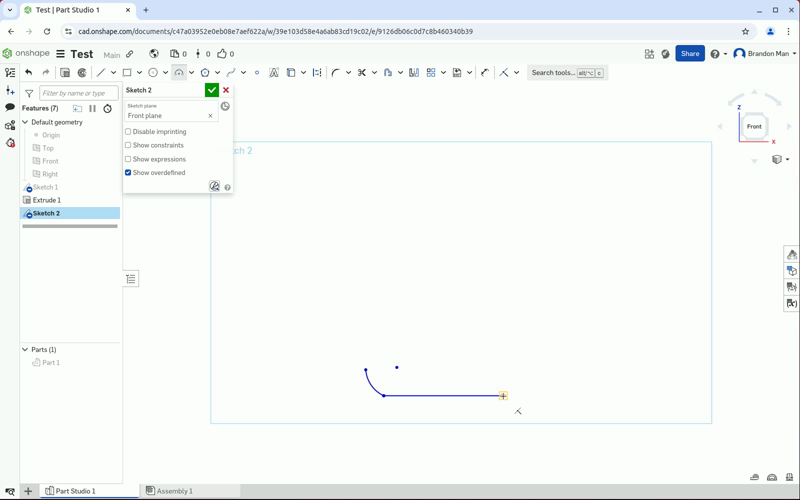
mouse_move(521, 369)
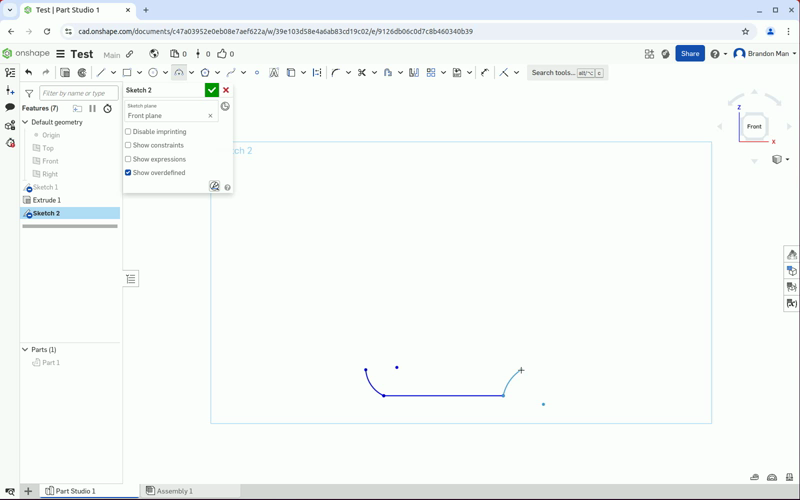
click(521, 369)
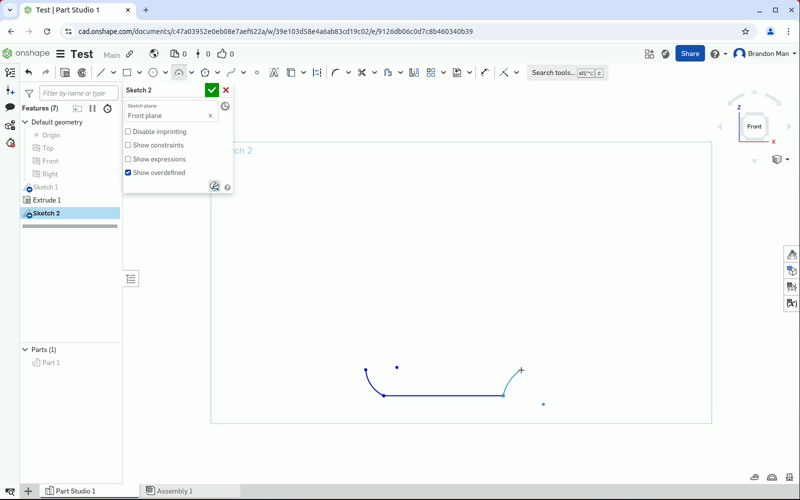
mouse_move(515, 385)
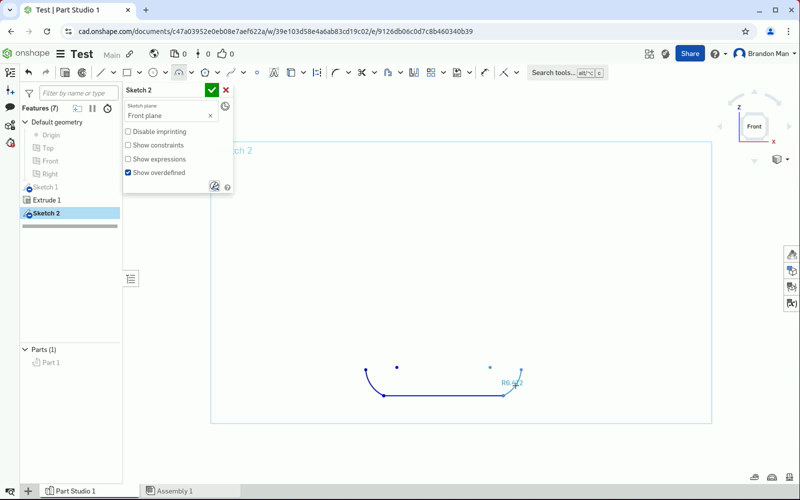
click(515, 385)
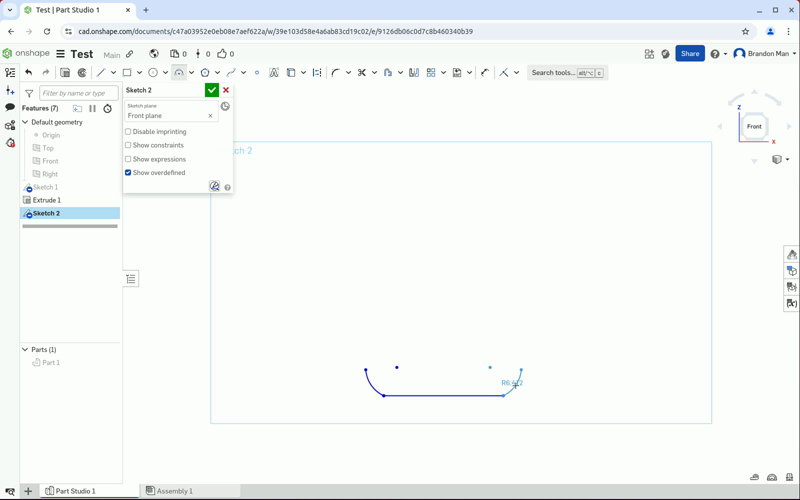
key_up(shift)
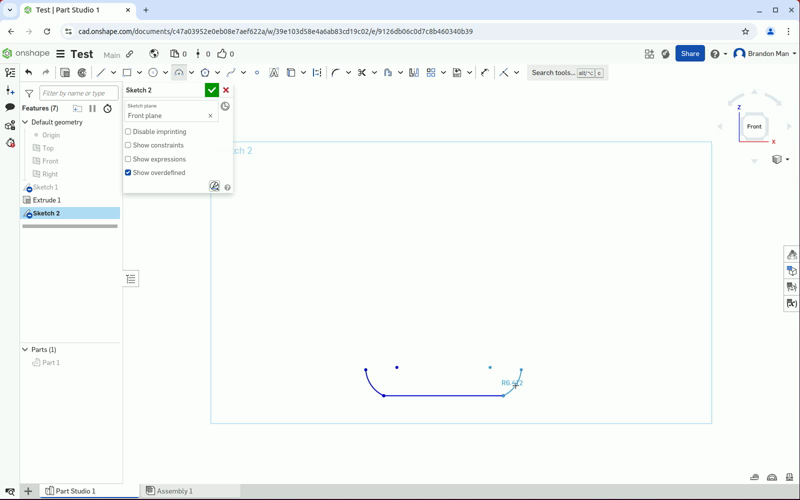
key(esc)
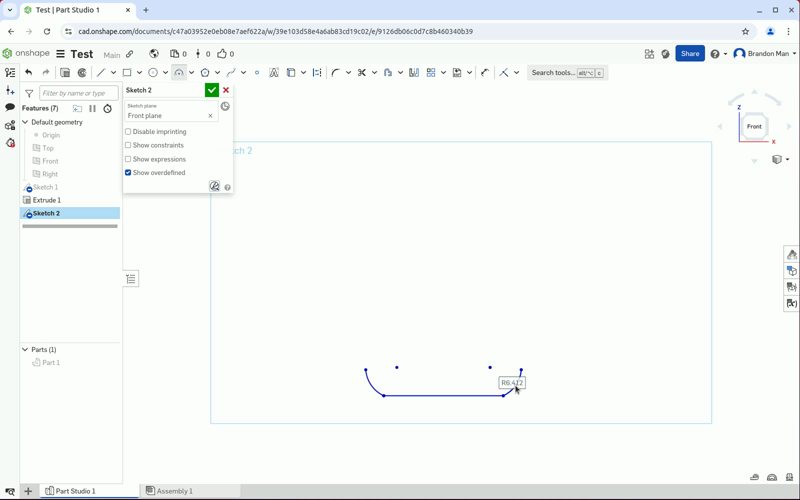
key(l)
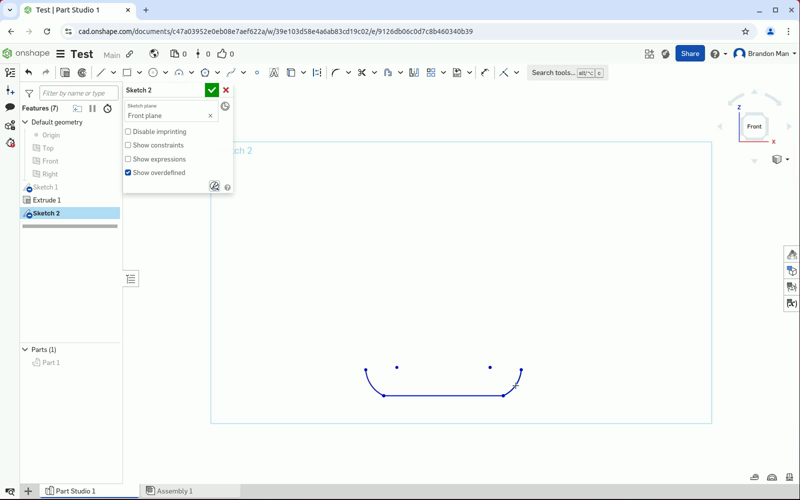
mouse_move(521, 369)
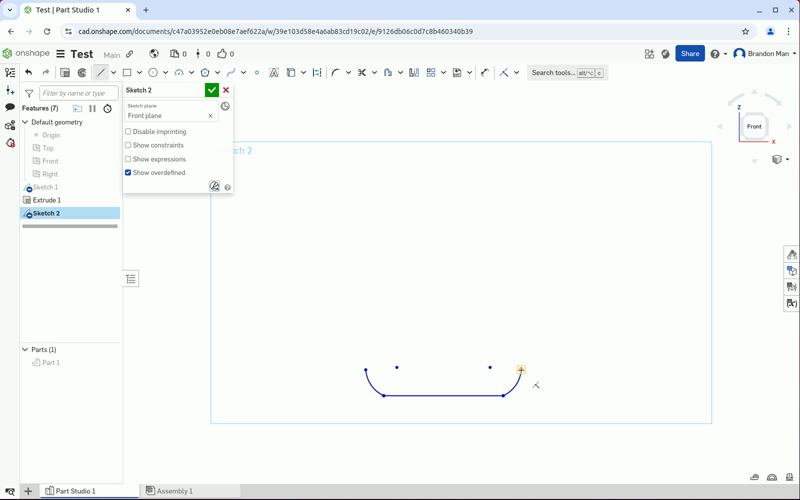
click(521, 369)
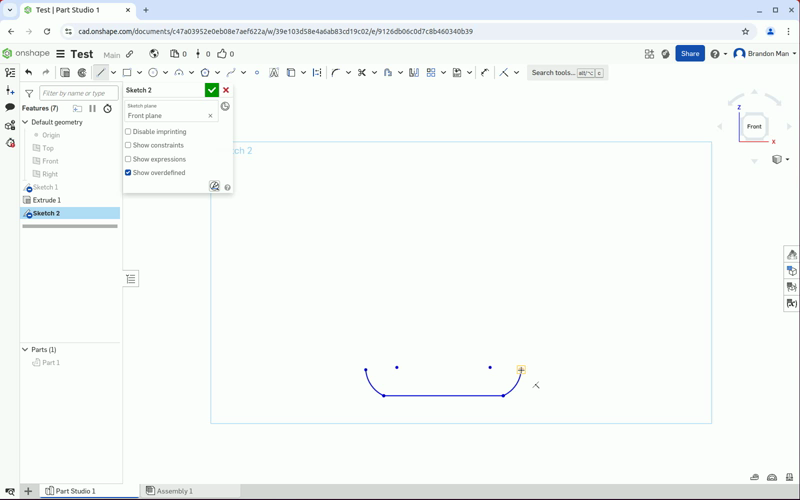
key_down(shift)
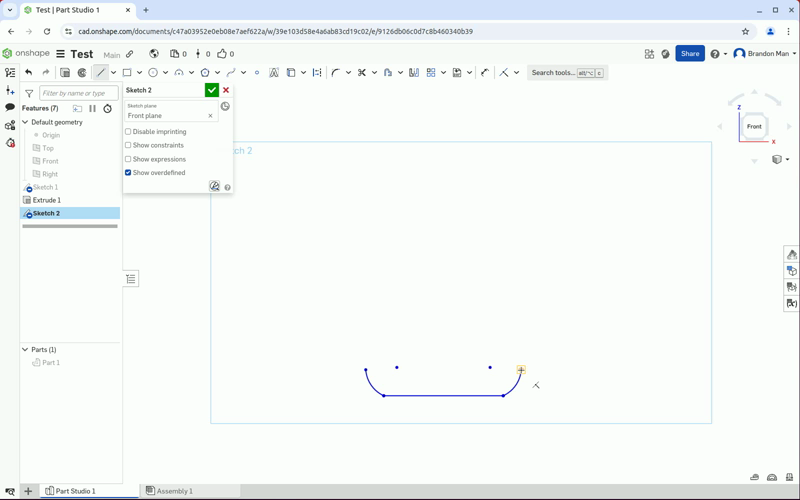
mouse_move(365, 369)
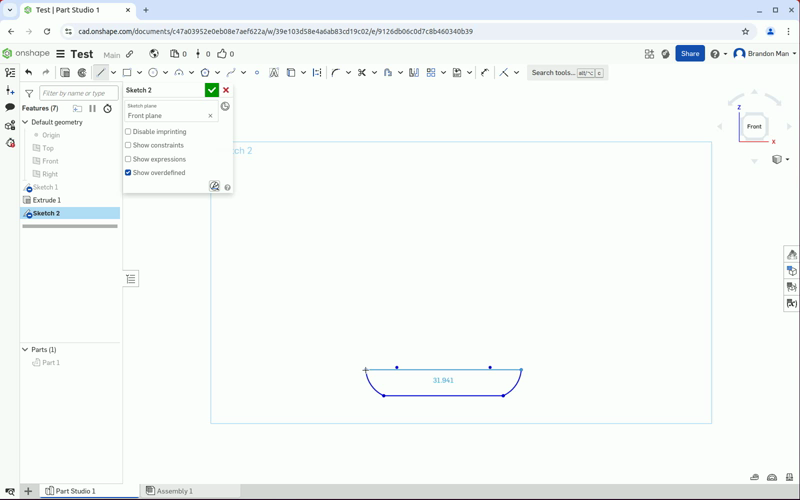
key_up(shift)
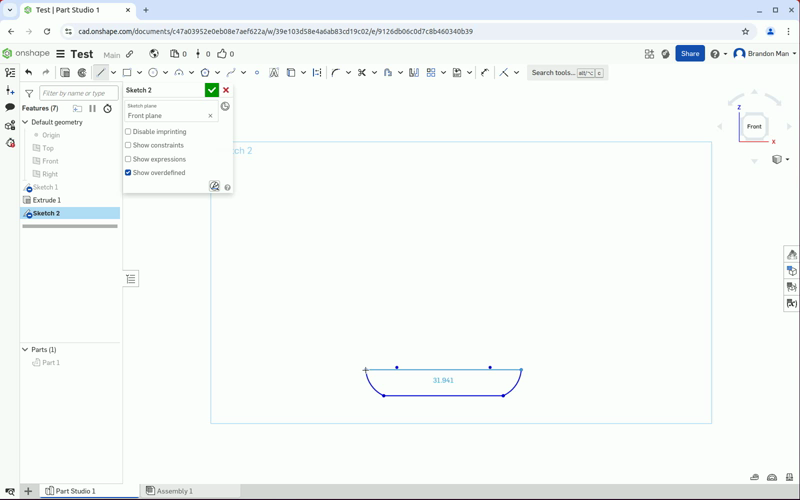
click(365, 369)
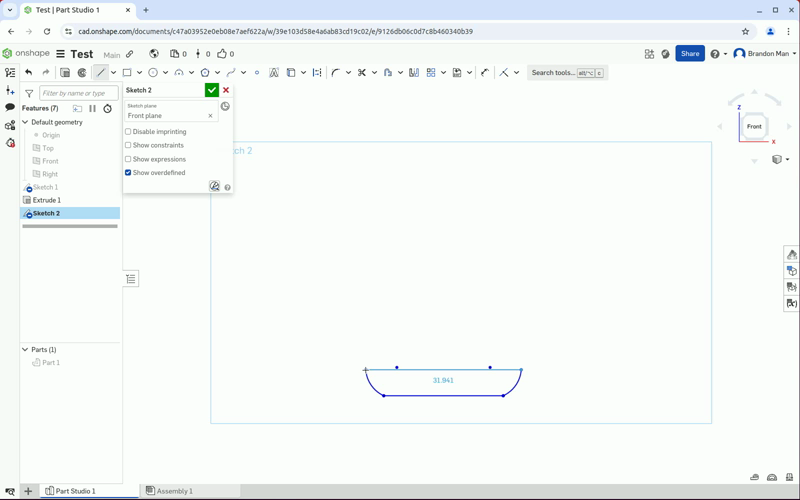
key(esc)
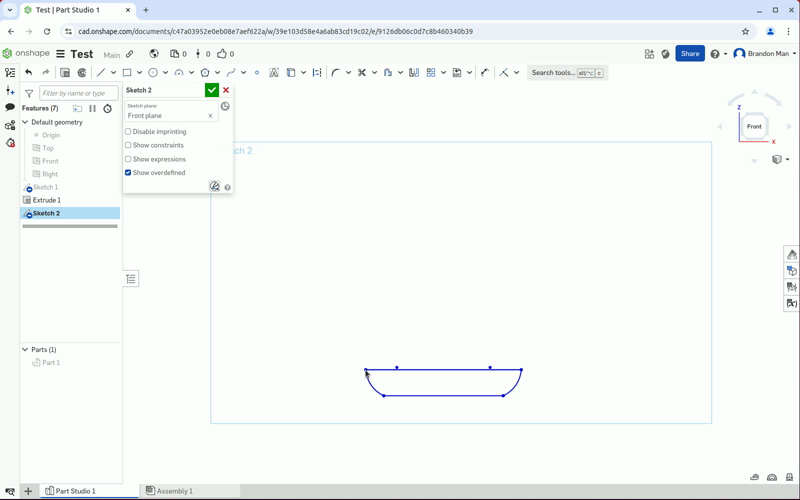
mouse_move(508, 377)
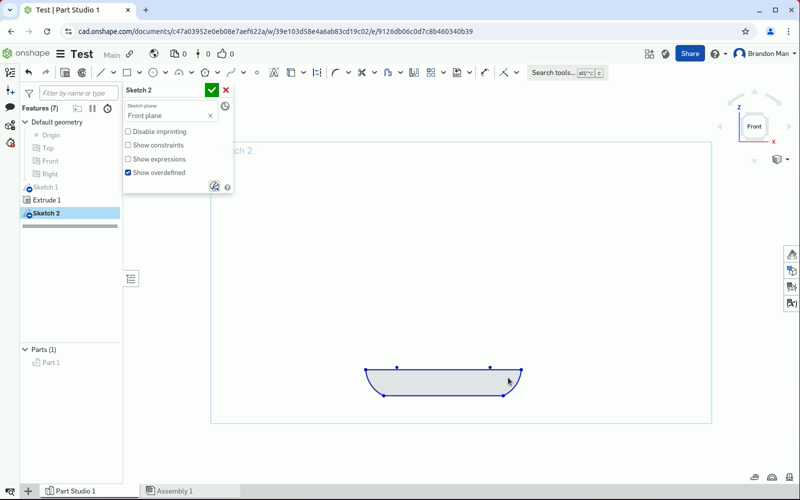
click(508, 377)
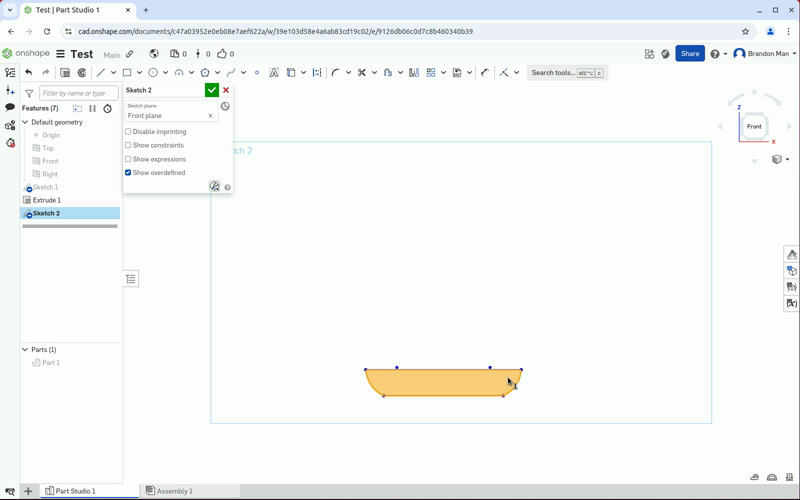
mouse_move(73, 352)
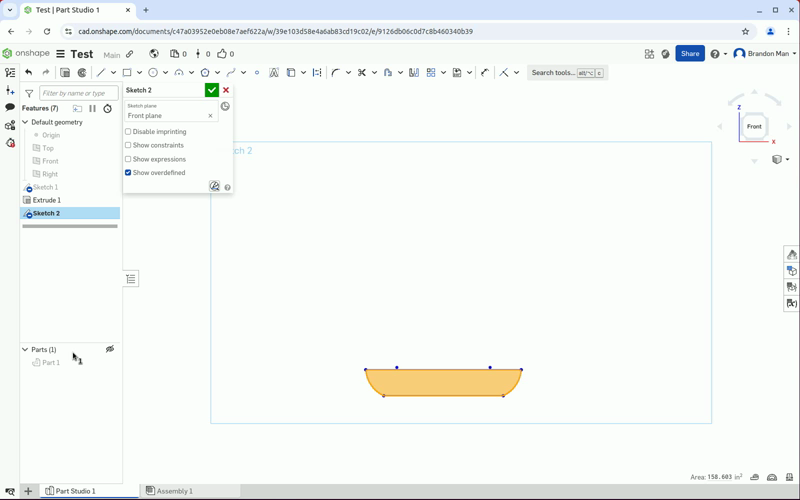
key(shift+y)
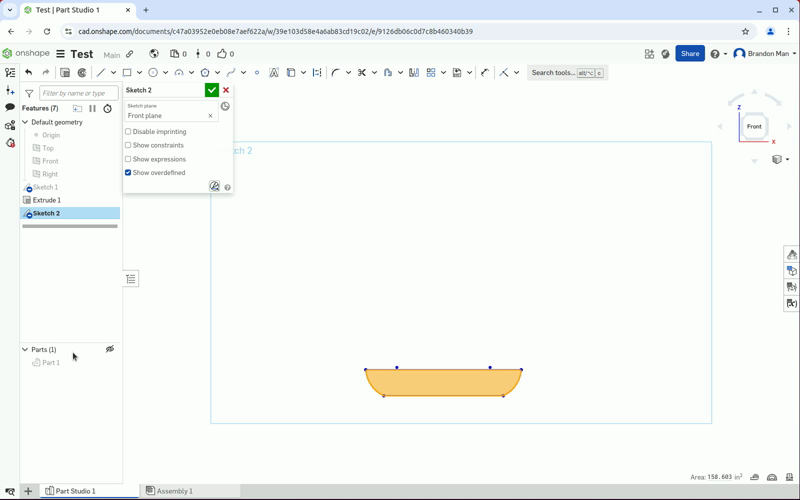
key(shift+e)
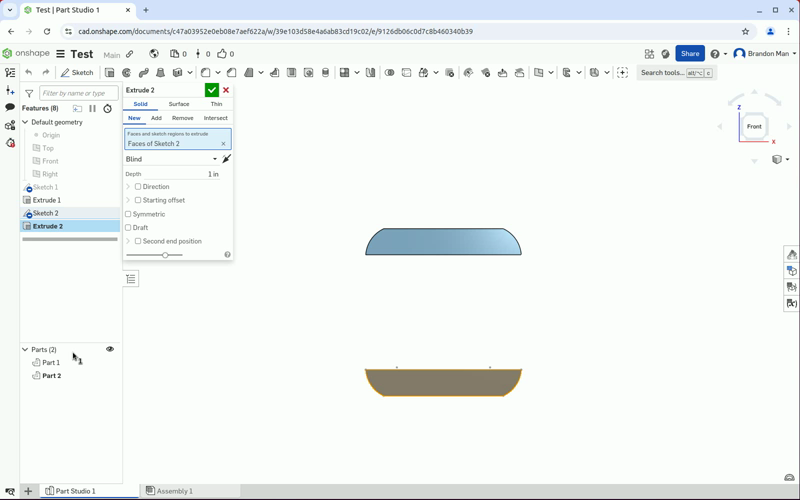
mouse_move(143, 106)
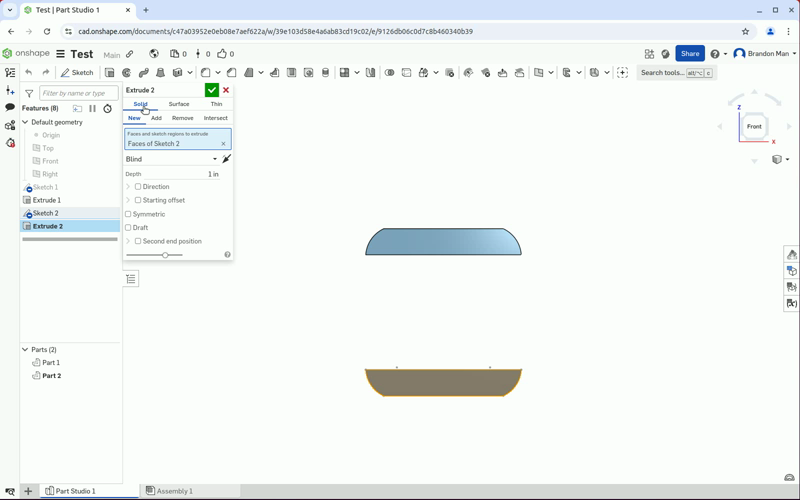
click(143, 106)
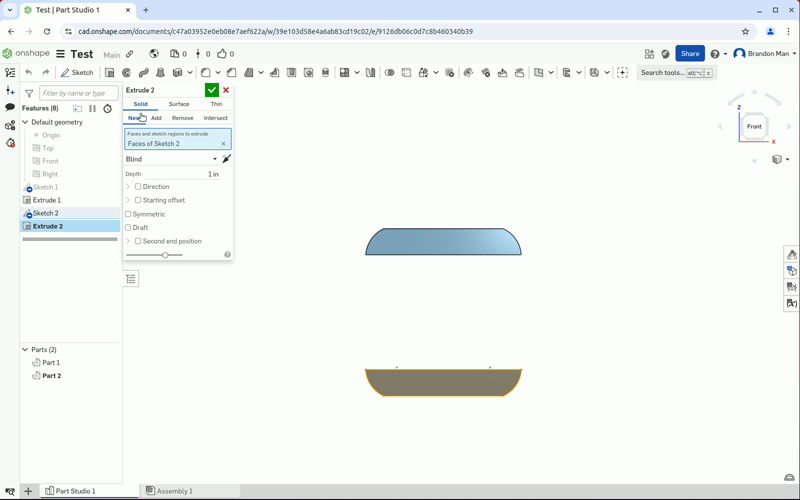
mouse_move(137, 120)
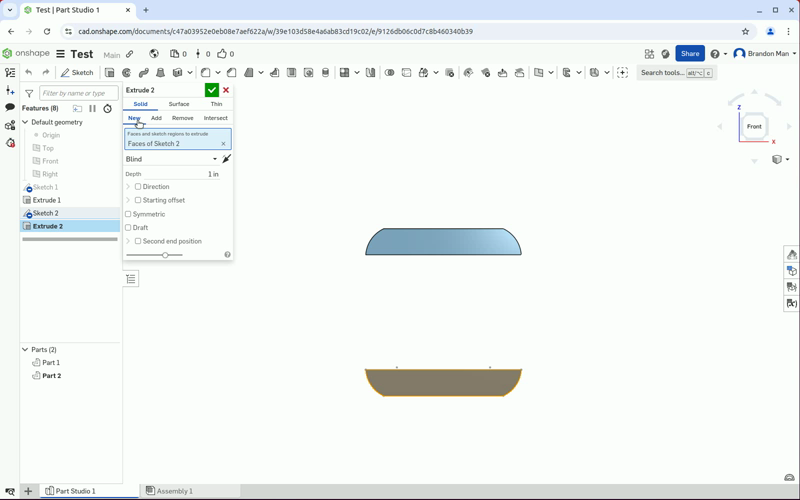
click(137, 120)
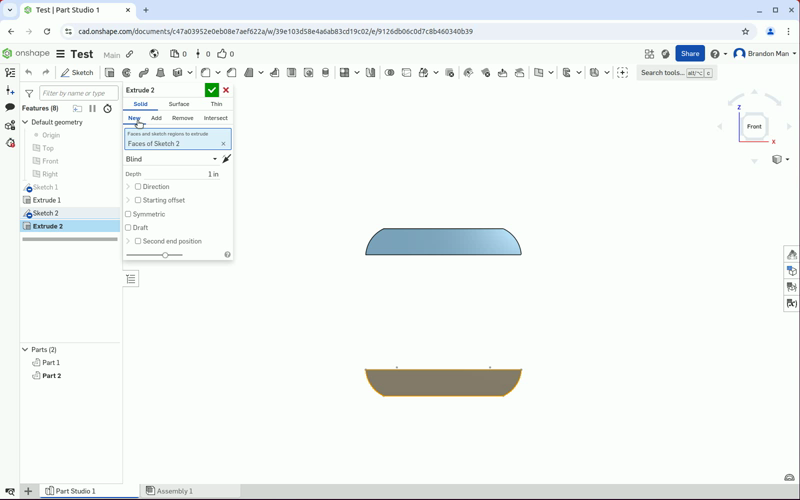
key(tab, 4)
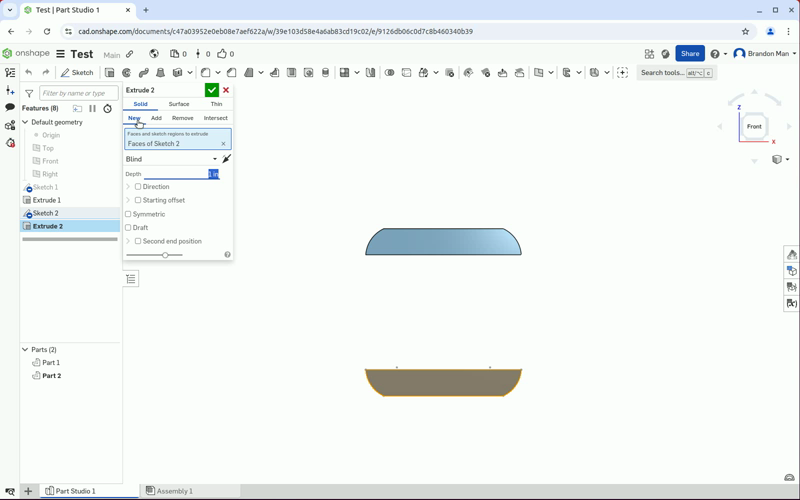
text(-0.241)
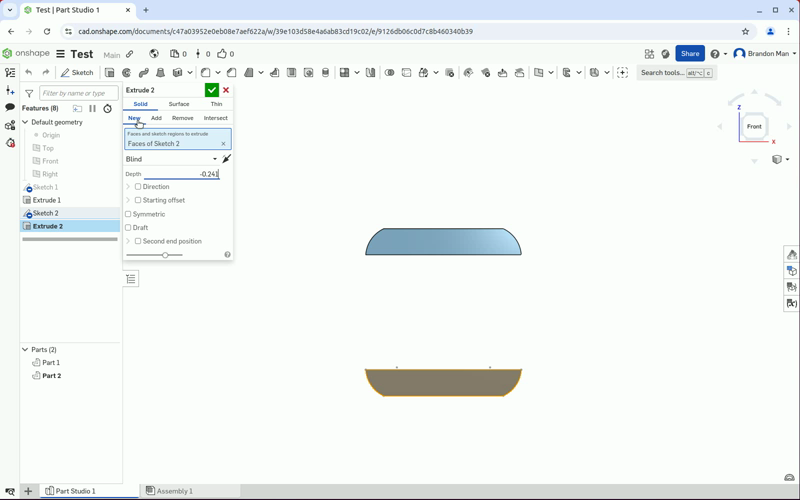
key(enter)
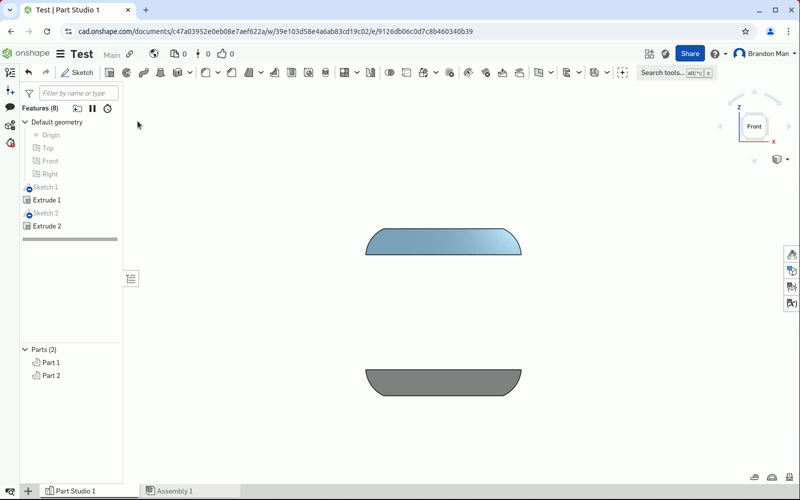
key(shift+h)
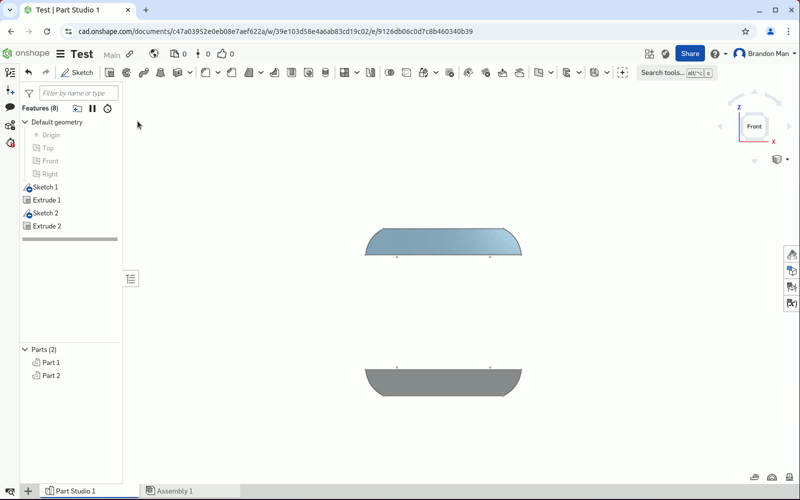
key(shift+h)
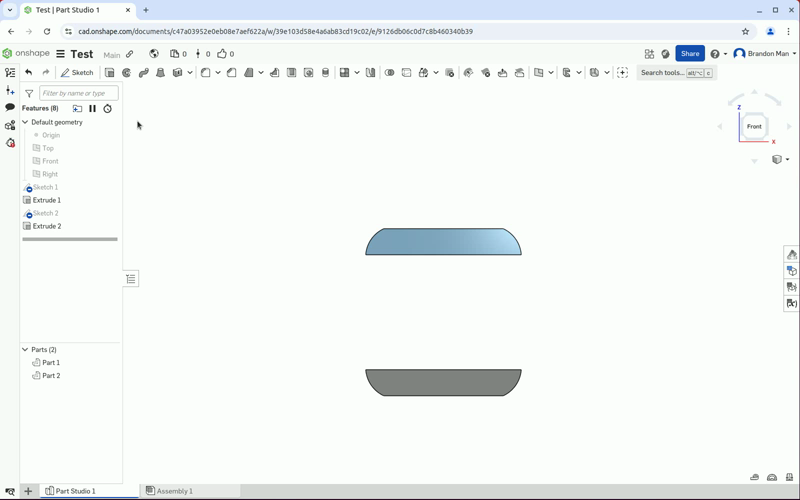
mouse_move(73, 189)
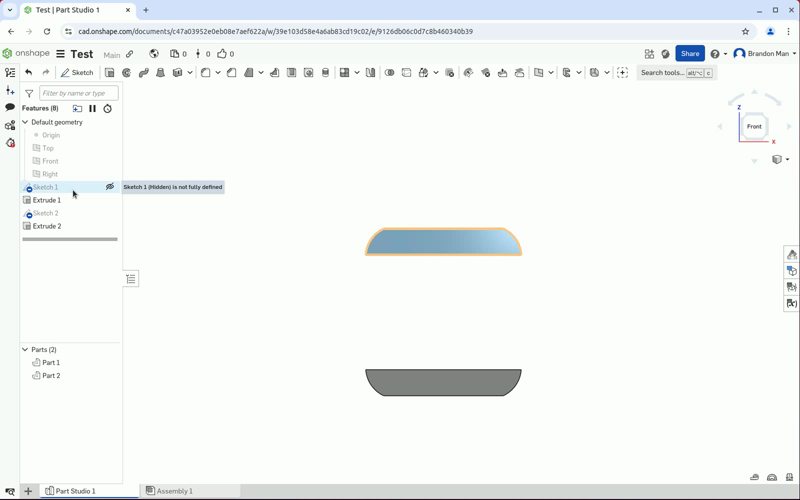
click(73, 189)
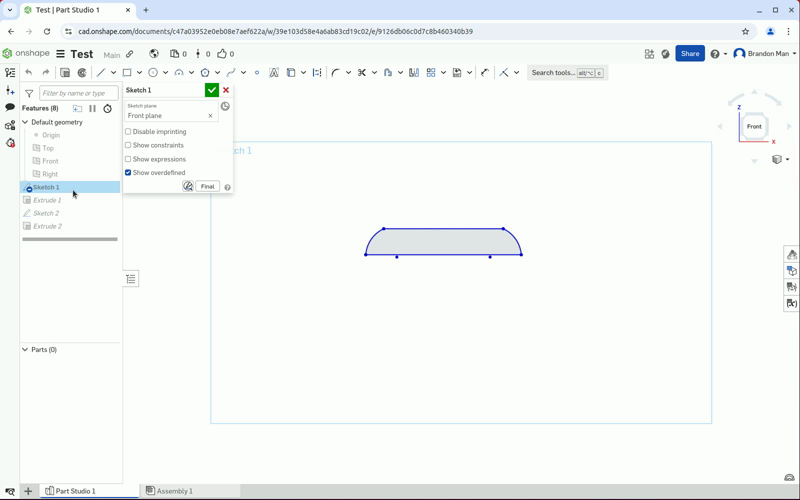
mouse_move(229, 92)
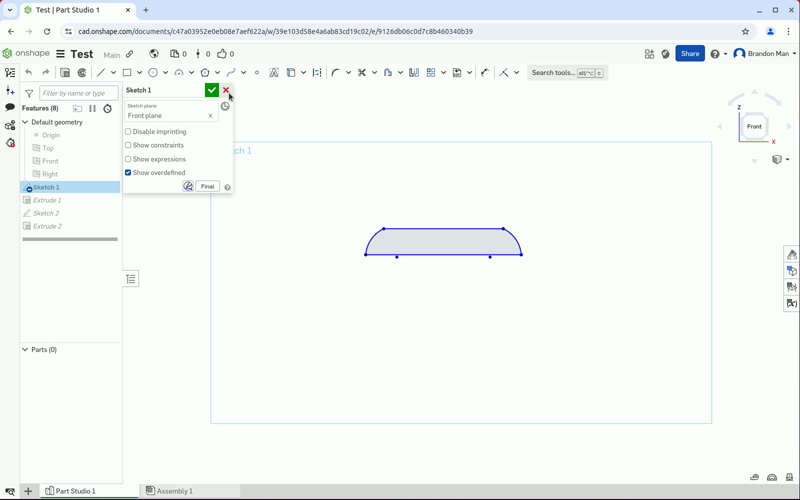
click(229, 92)
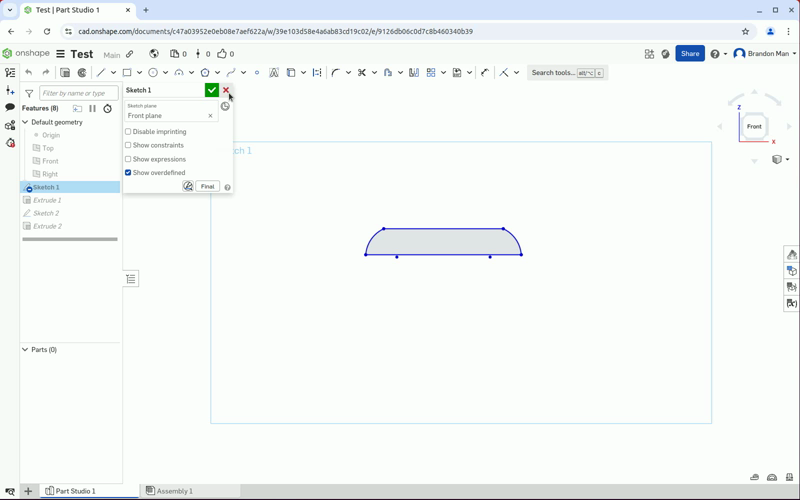
key(shift+s)
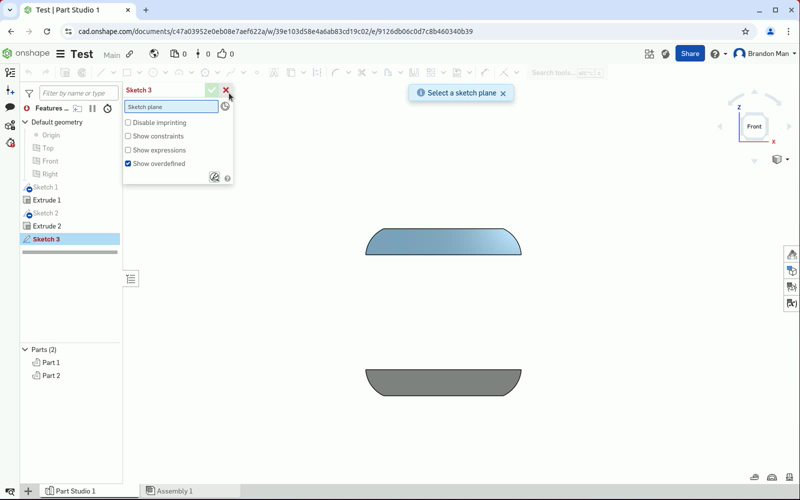
mouse_move(73, 163)
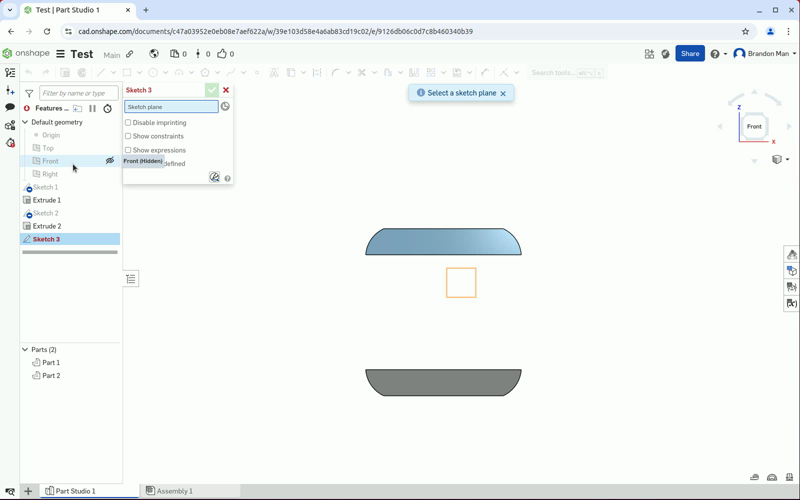
click(73, 163)
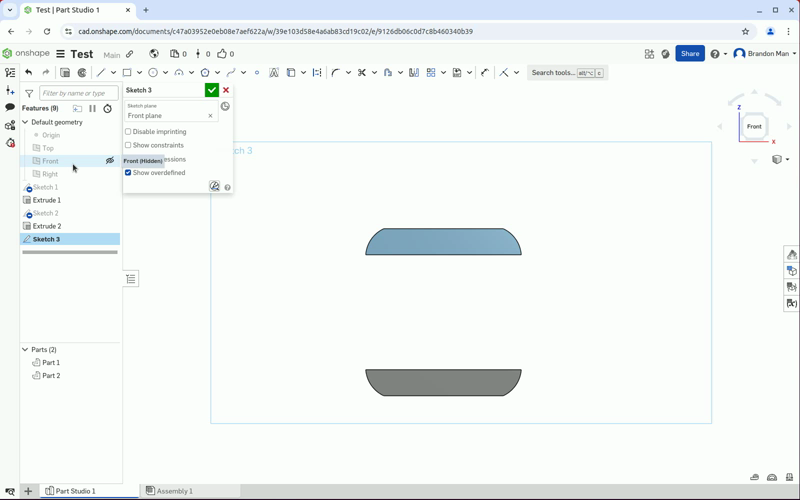
mouse_move(73, 352)
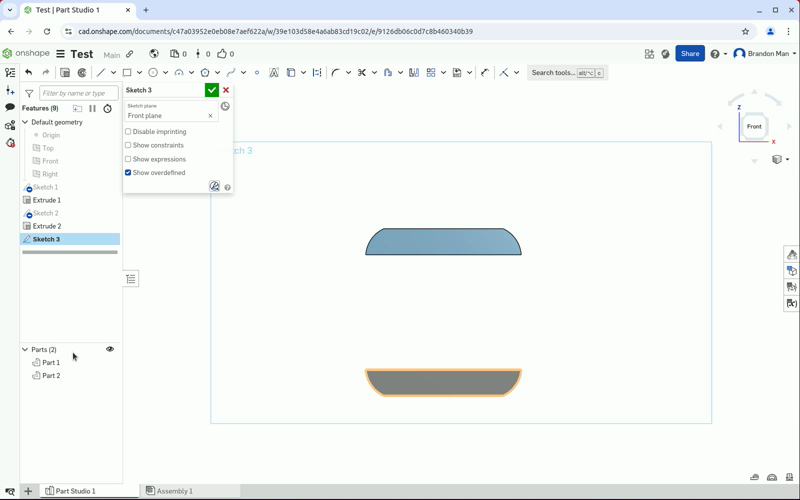
key(y)
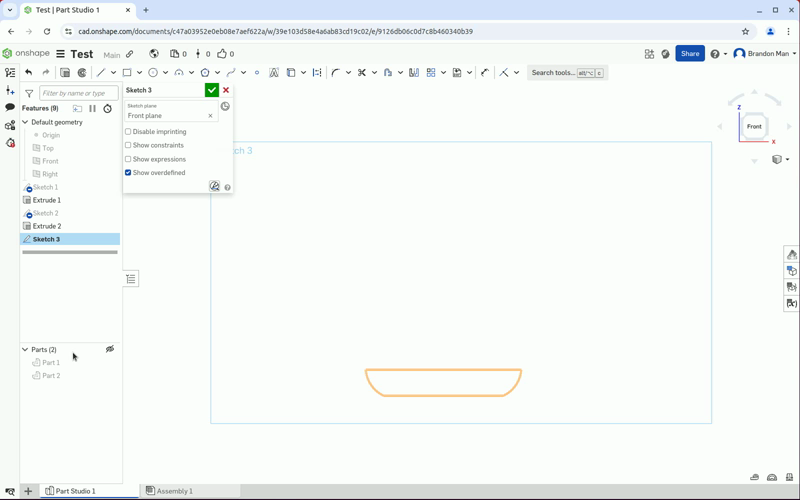
key(a)
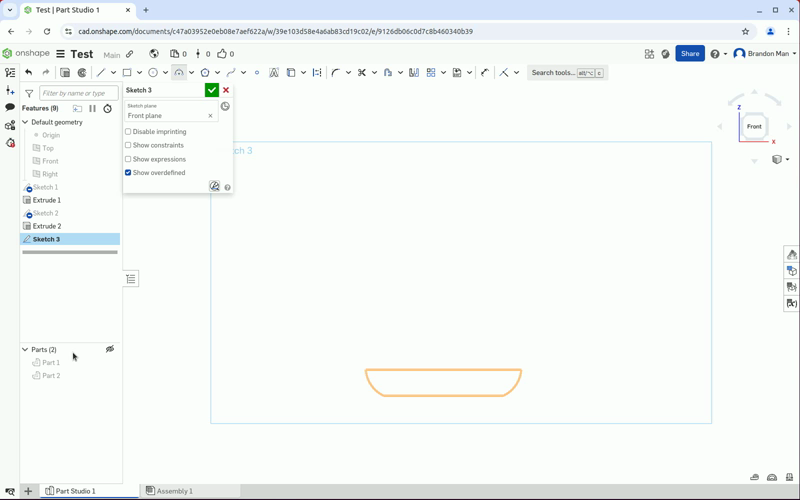
key_down(shift)
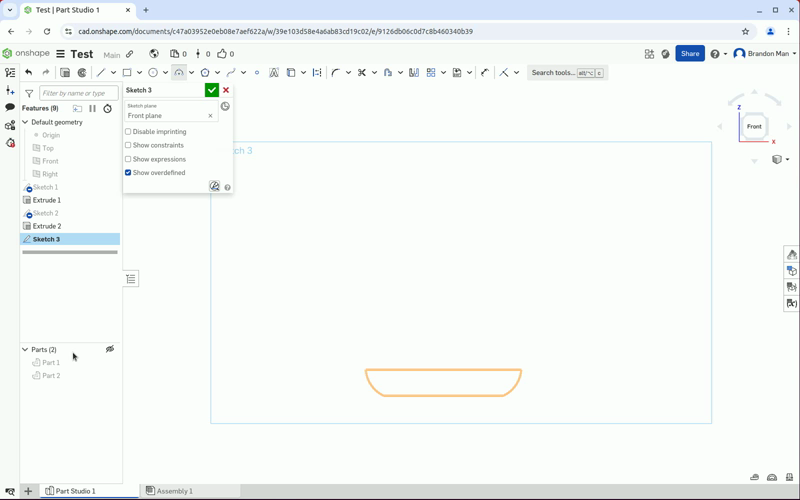
mouse_move(522, 369)
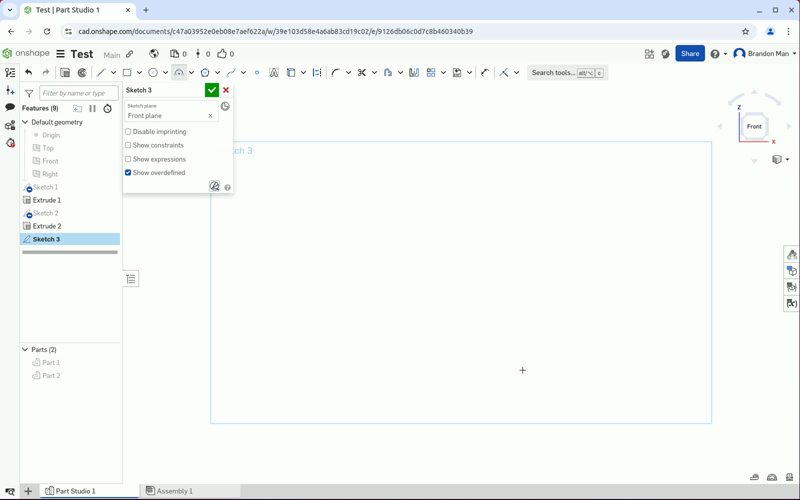
click(522, 369)
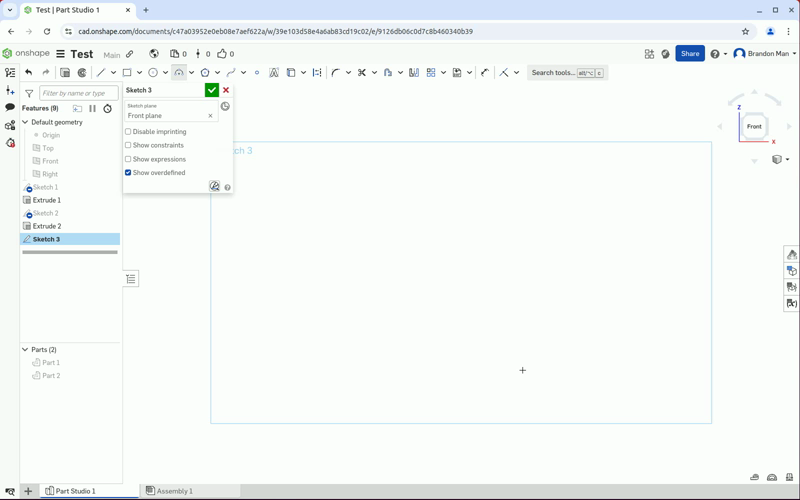
key_up(shift)
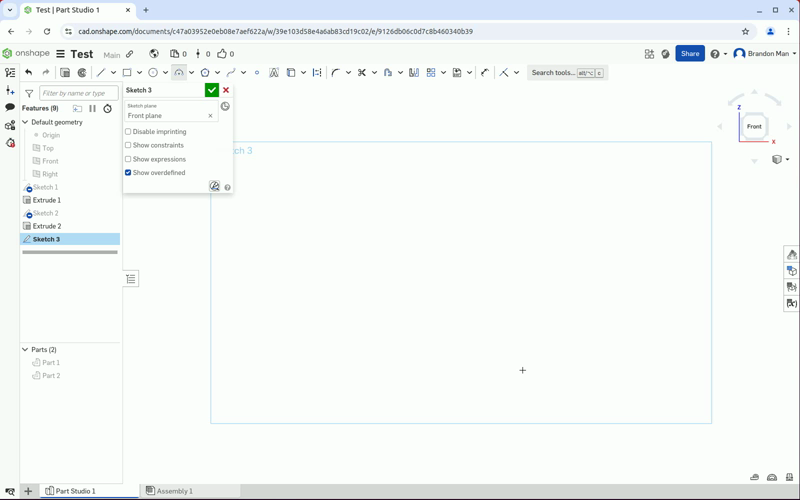
key_down(shift)
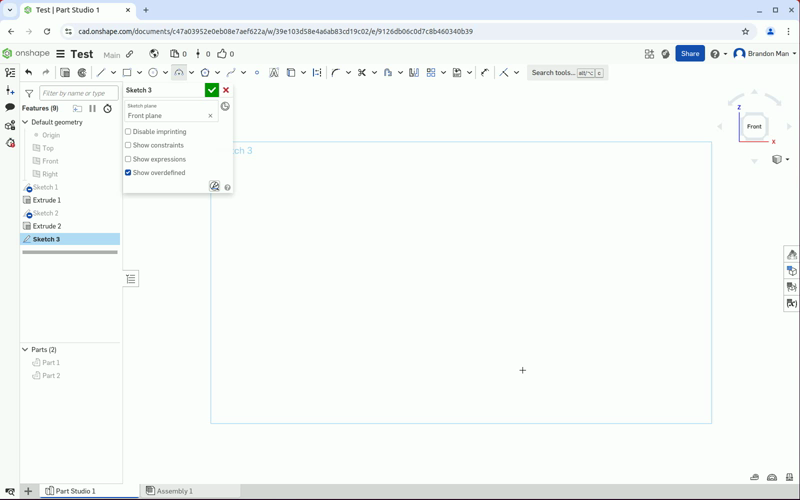
mouse_move(549, 357)
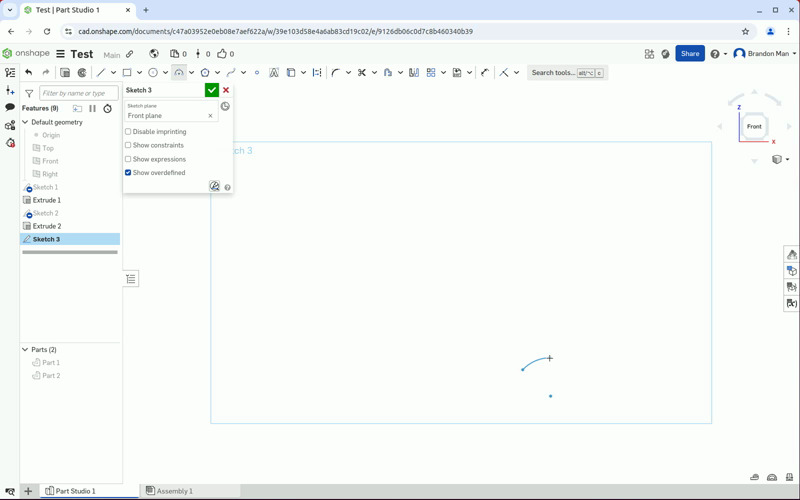
click(549, 357)
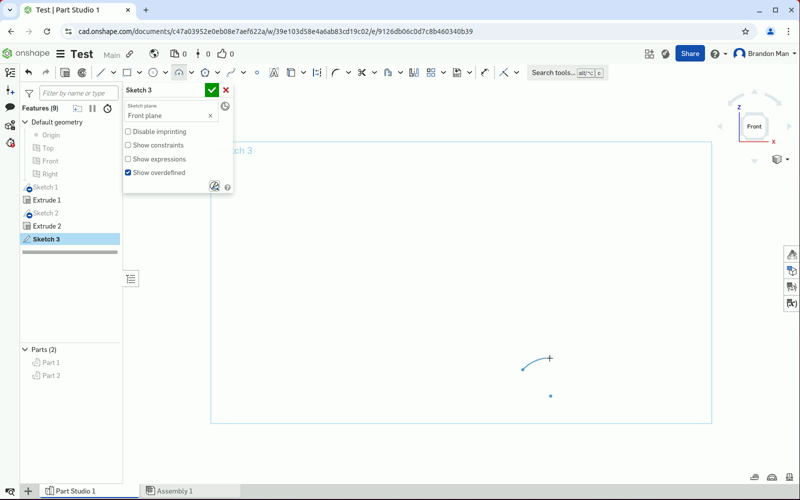
mouse_move(537, 366)
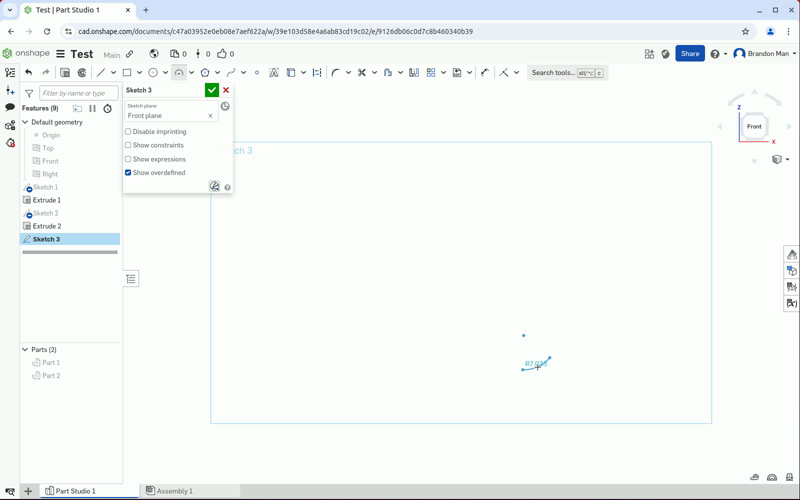
click(537, 366)
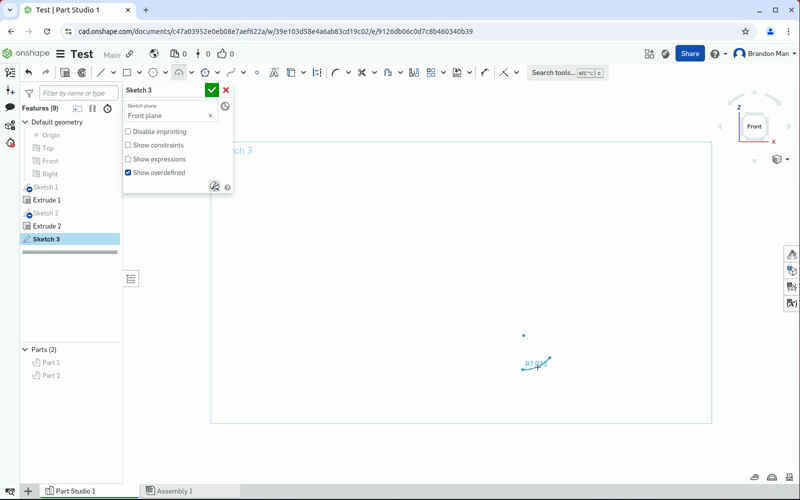
key_up(shift)
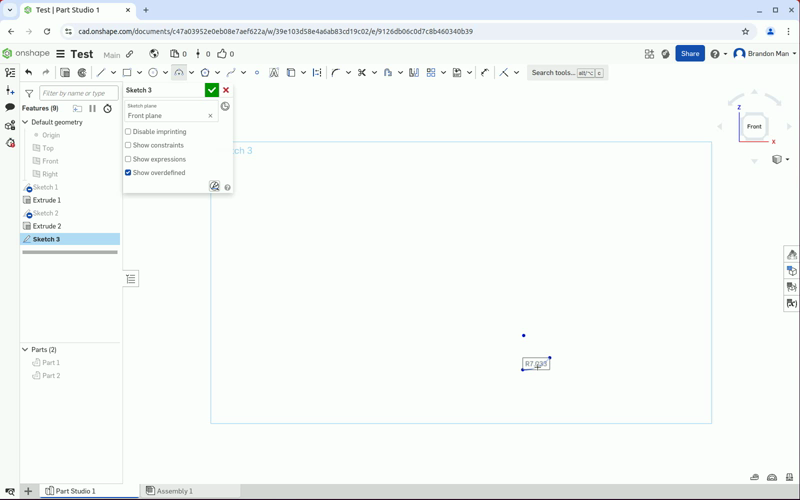
key(esc)
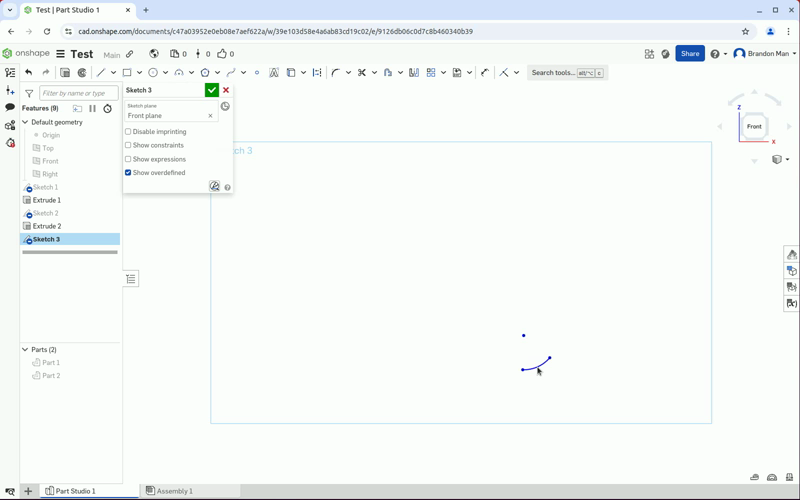
key(l)
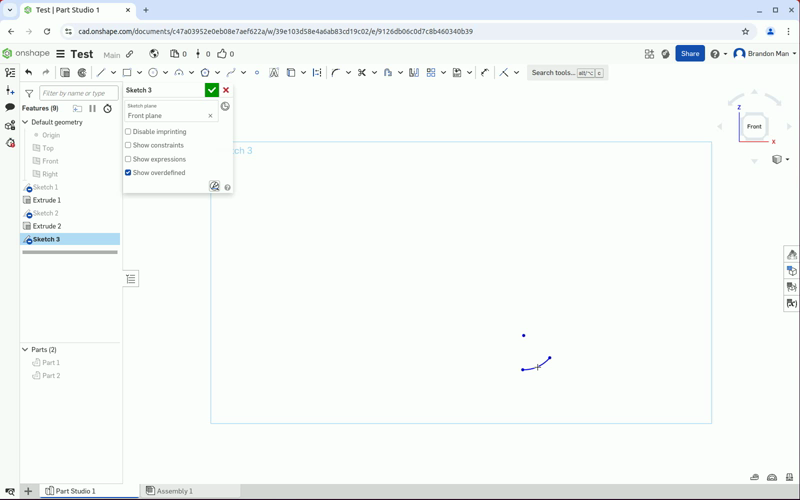
mouse_move(549, 357)
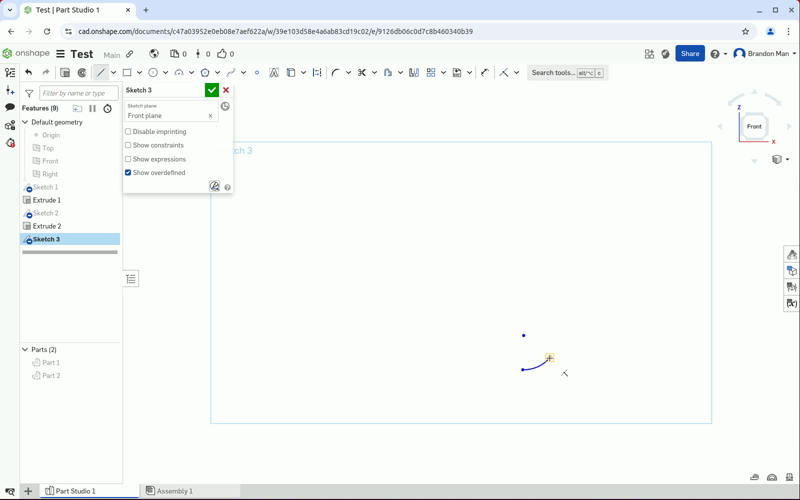
click(549, 357)
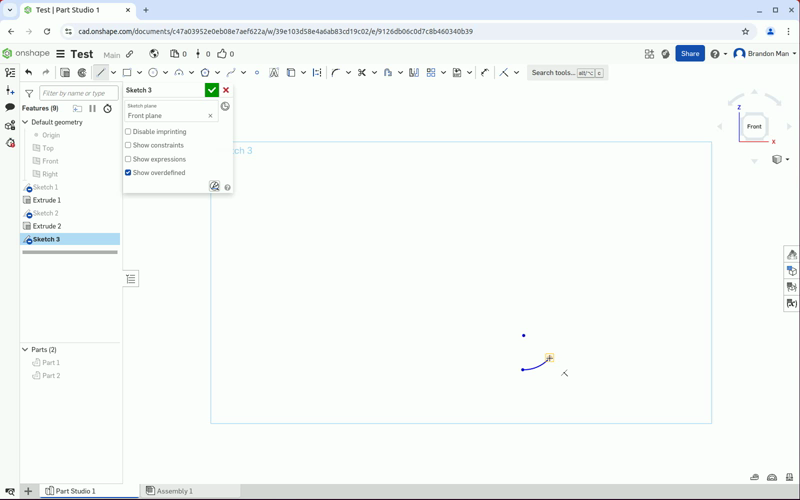
key_down(shift)
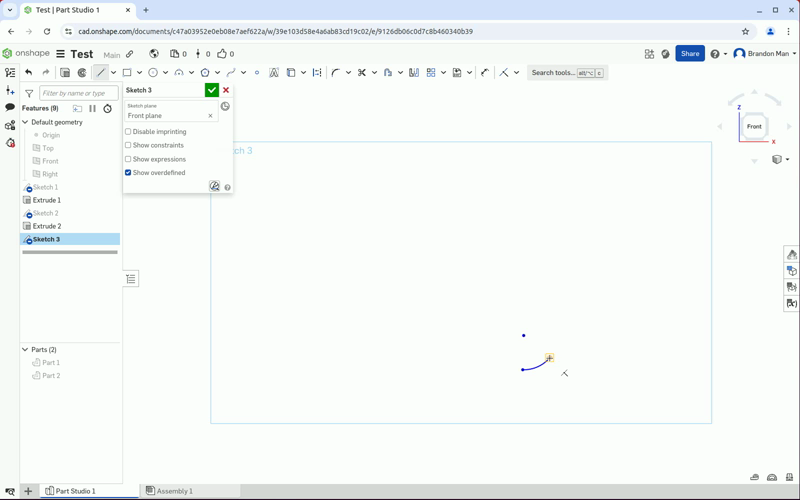
mouse_move(549, 267)
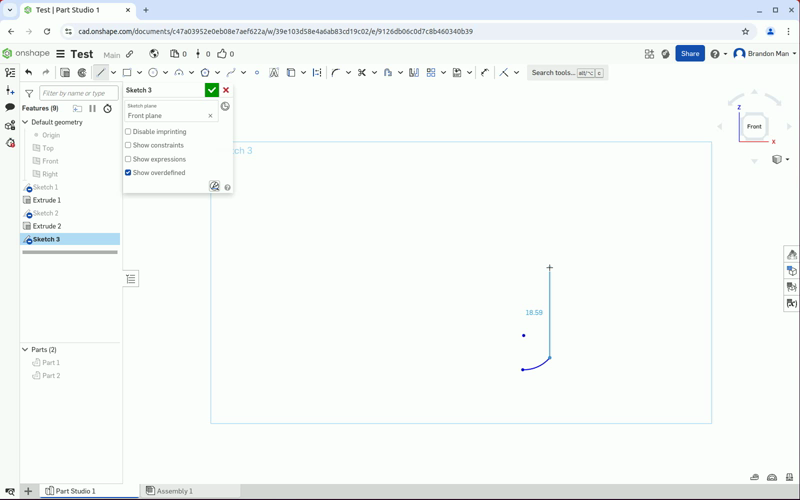
click(549, 267)
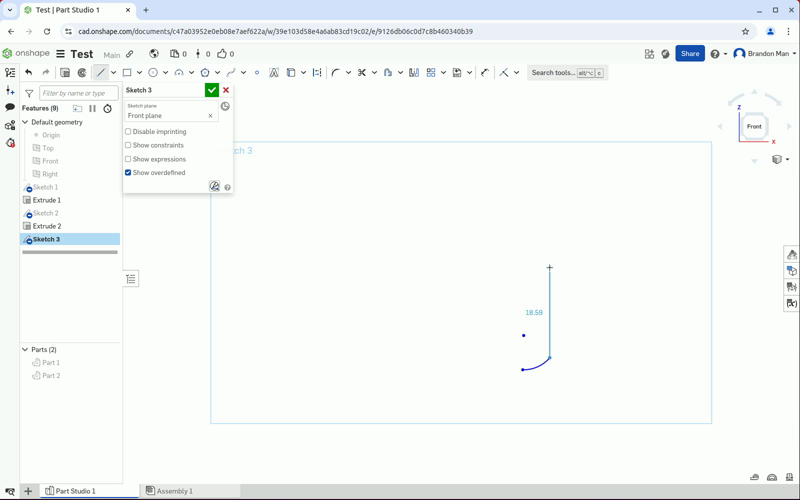
key_up(shift)
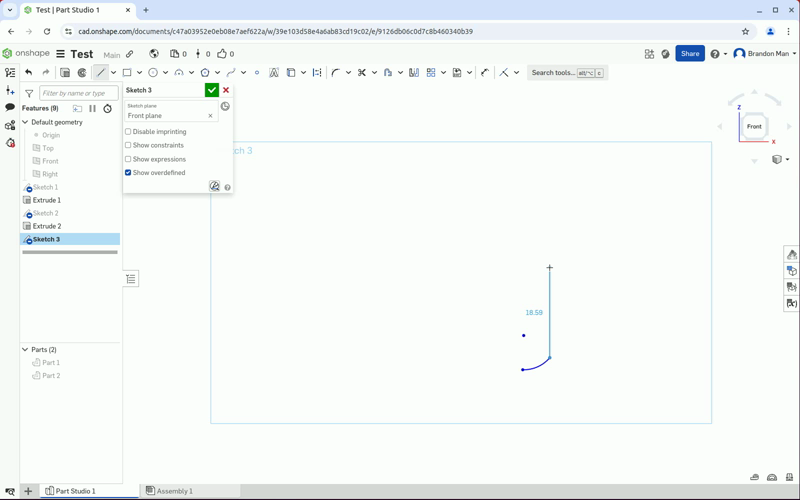
key(esc)
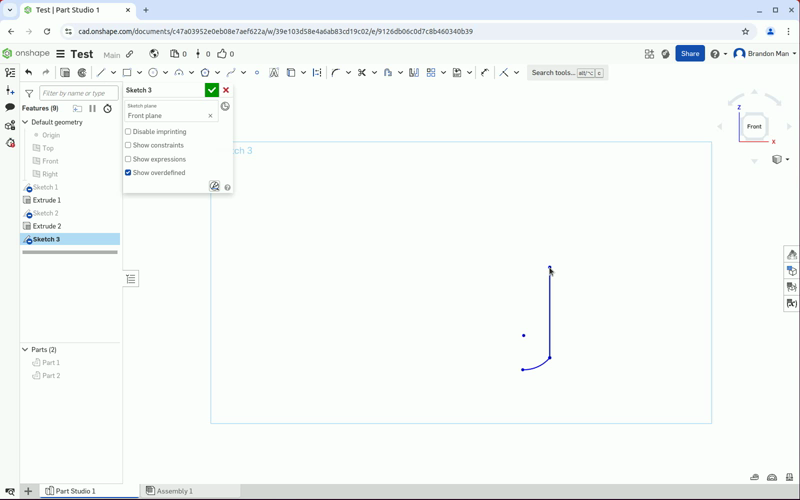
key(a)
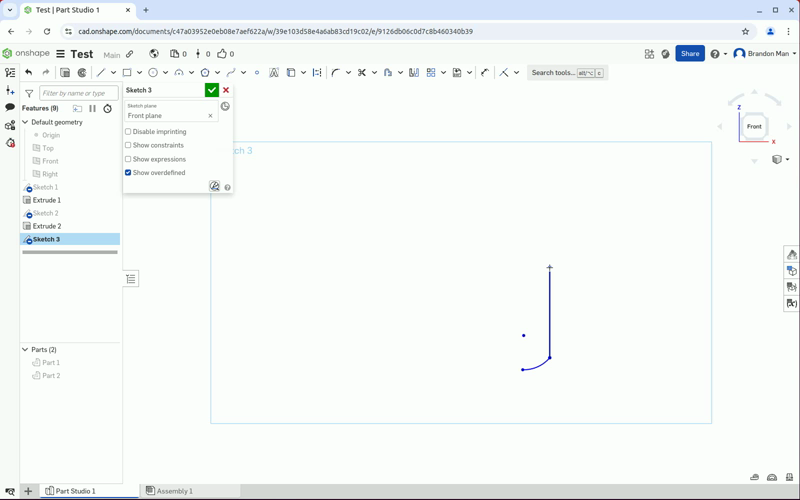
mouse_move(549, 267)
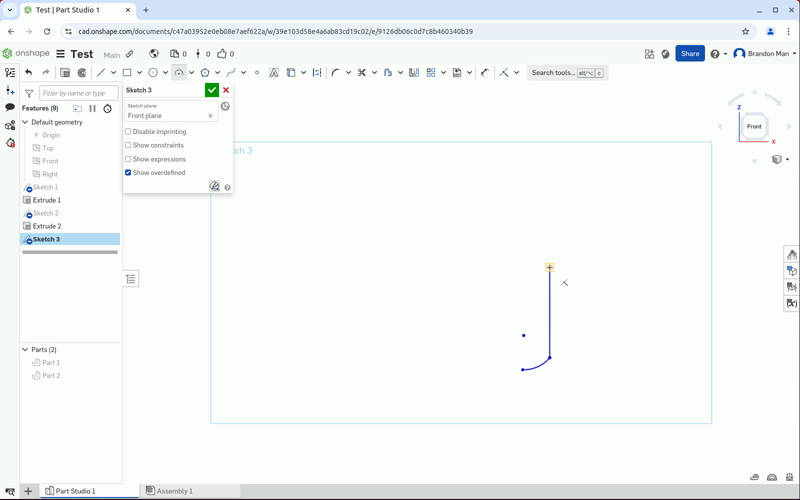
click(549, 267)
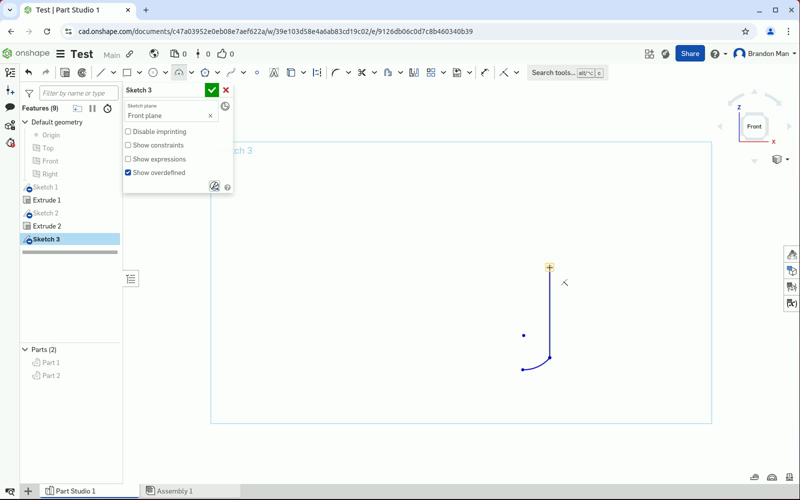
key_down(shift)
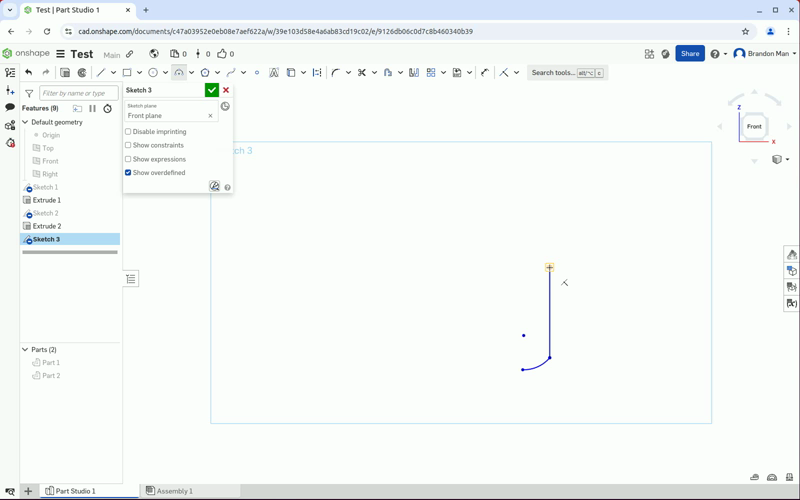
mouse_move(522, 254)
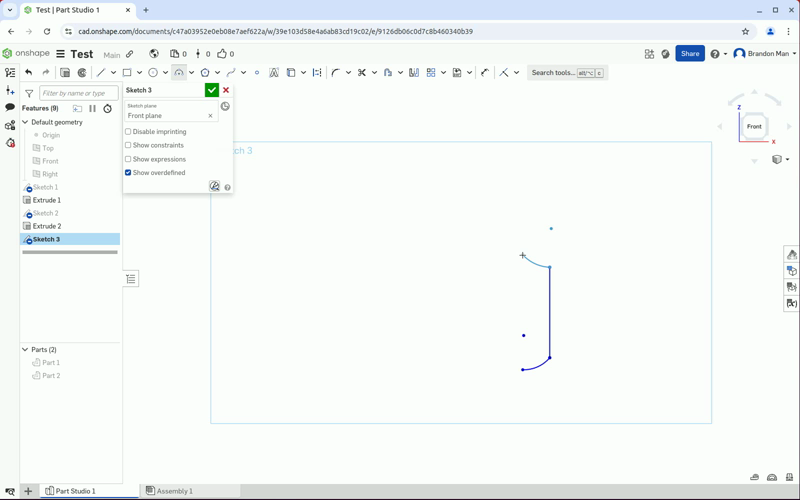
click(522, 254)
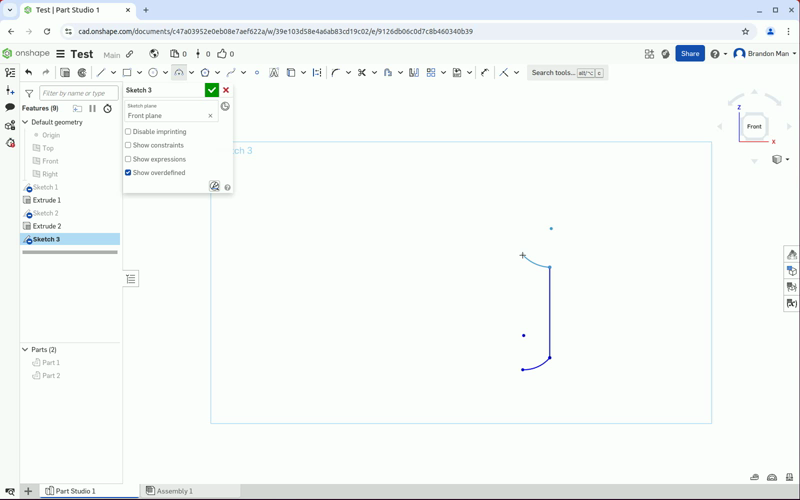
mouse_move(537, 258)
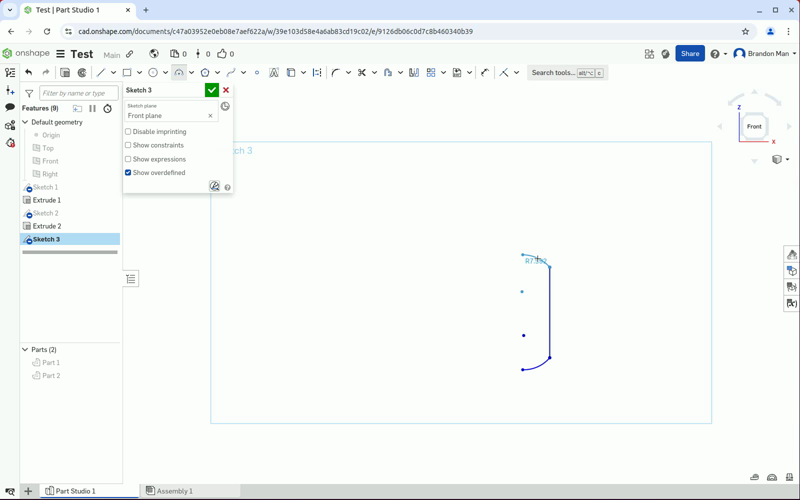
click(537, 258)
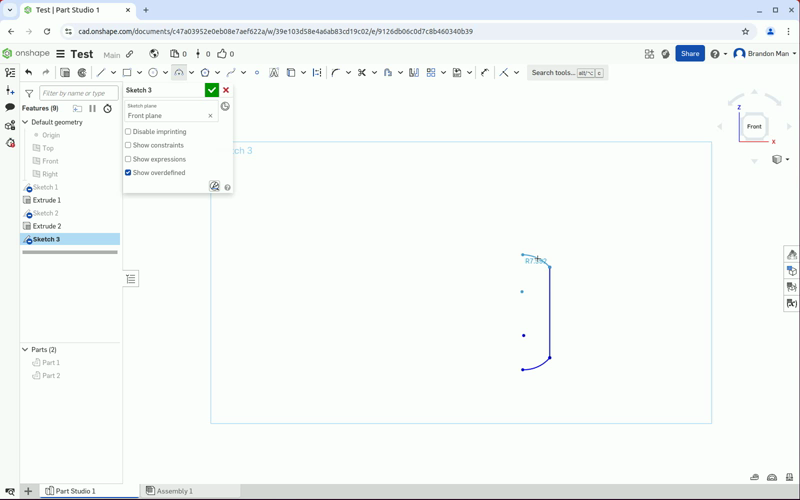
key_up(shift)
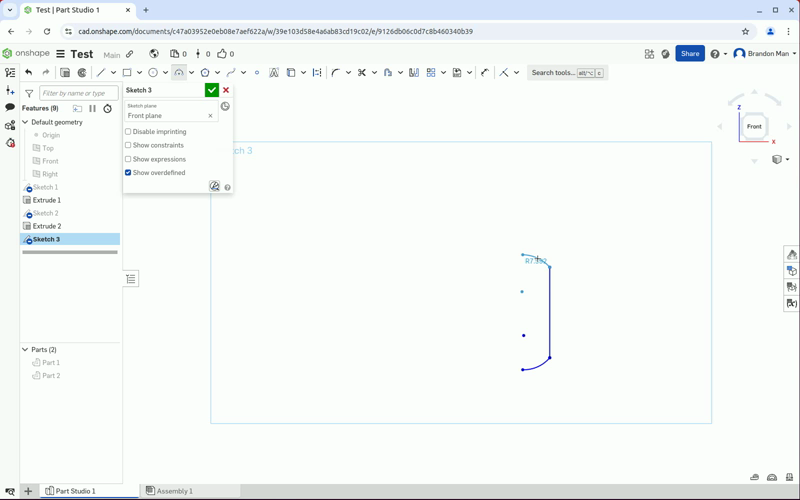
key(esc)
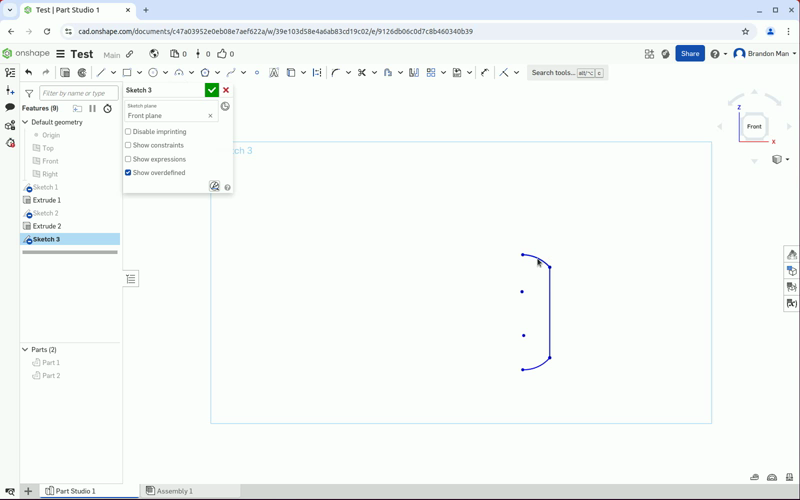
key(l)
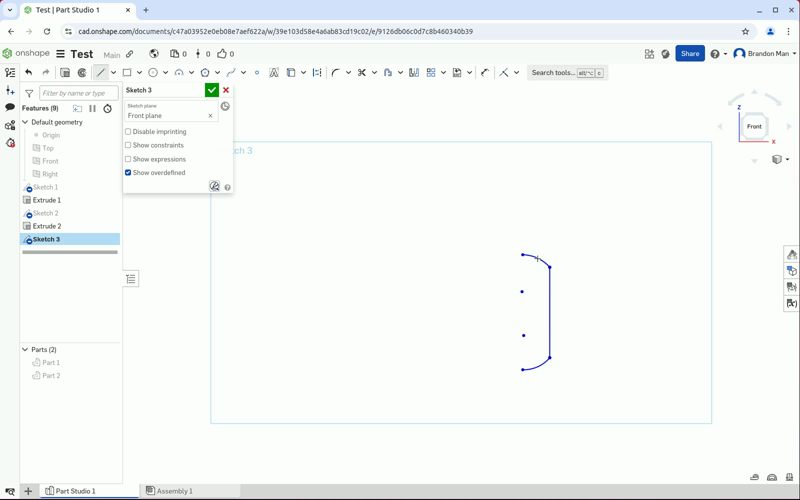
mouse_move(522, 254)
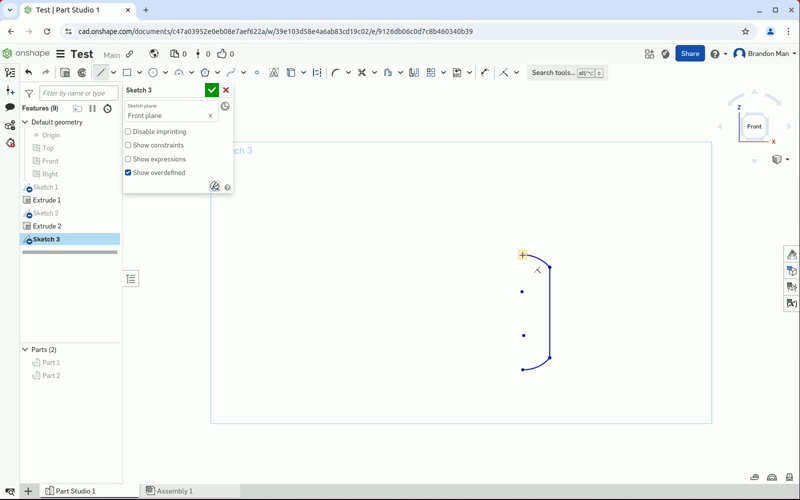
click(522, 254)
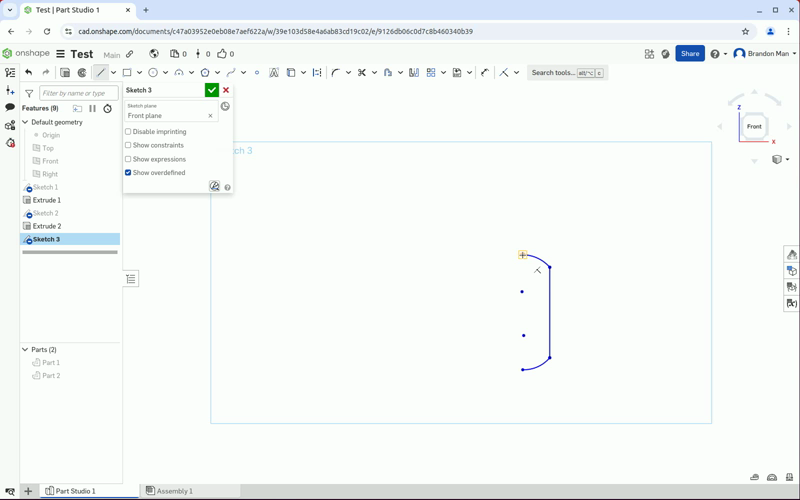
key_down(shift)
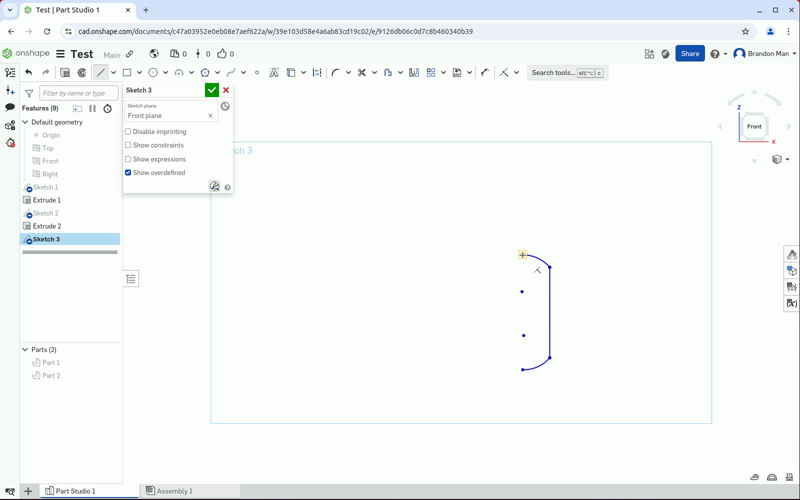
mouse_move(522, 369)
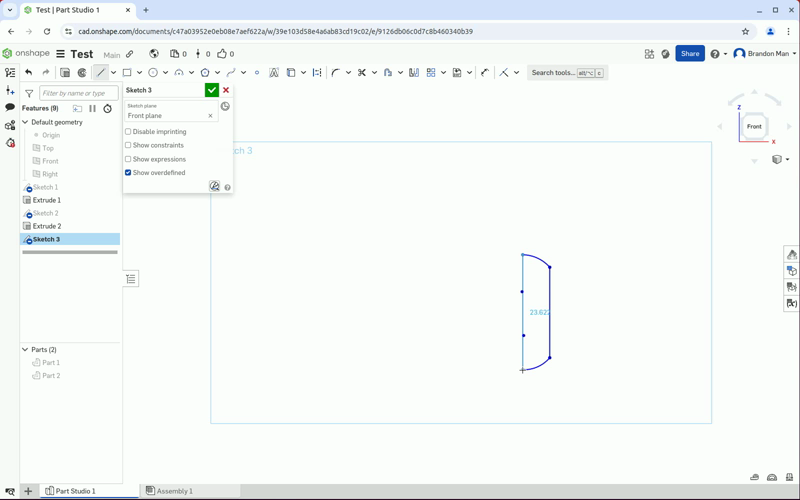
key_up(shift)
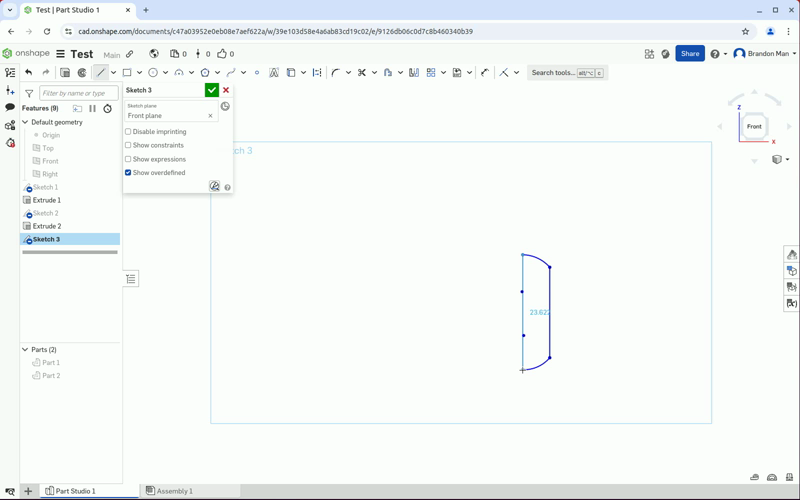
click(522, 369)
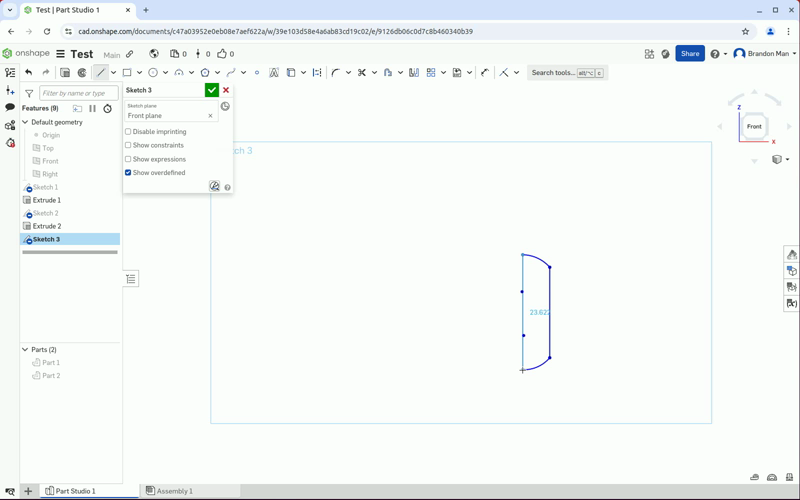
key(esc)
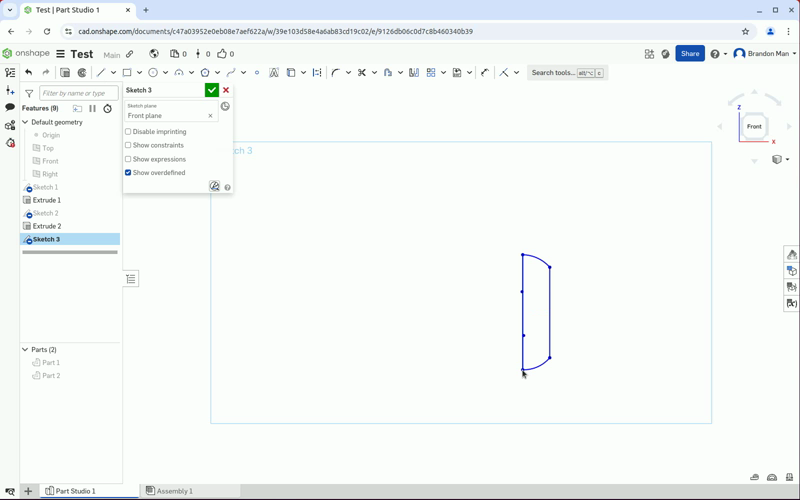
mouse_move(543, 309)
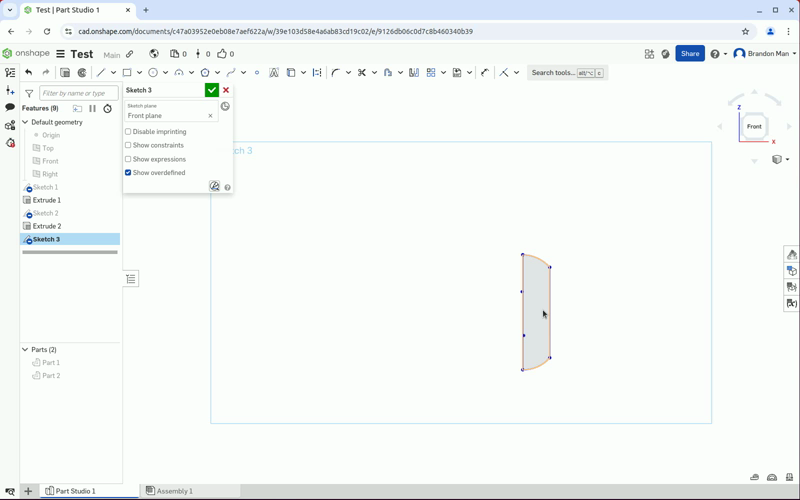
scroll(6)
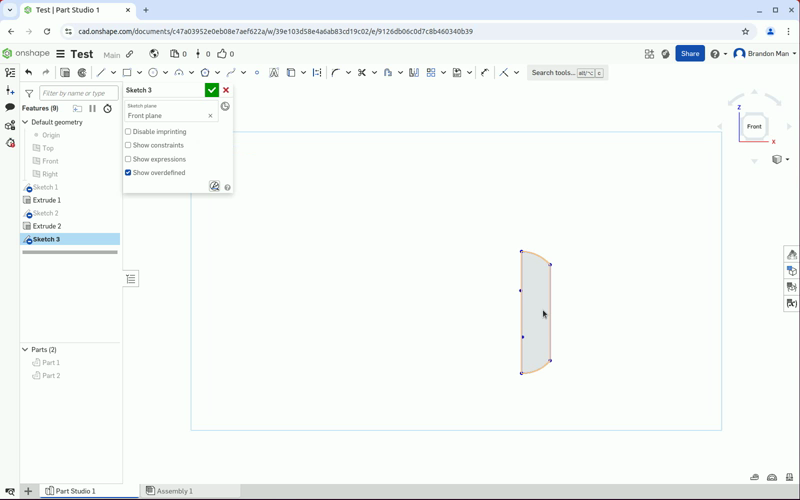
scroll(6)
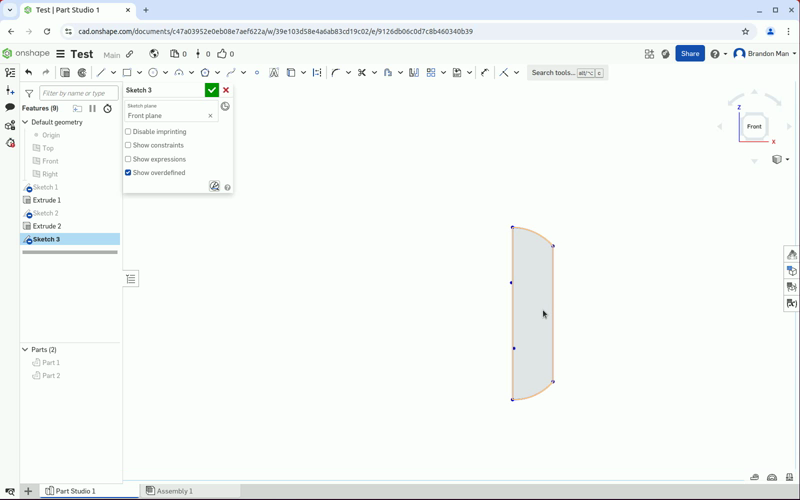
scroll(6)
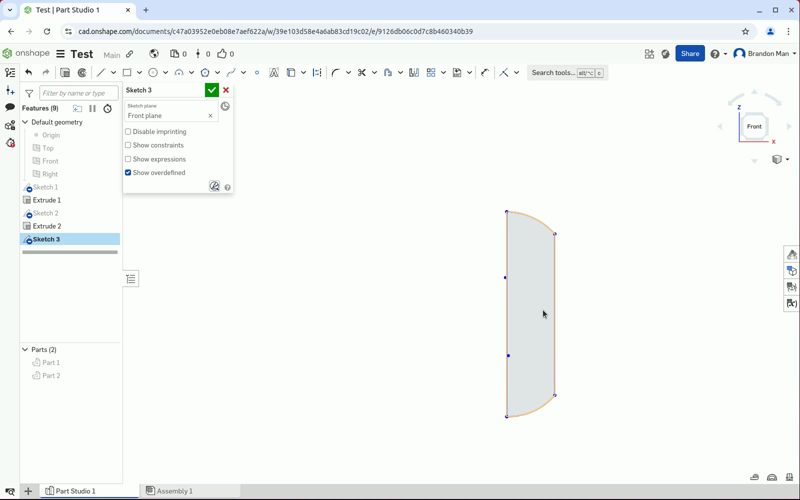
scroll(6)
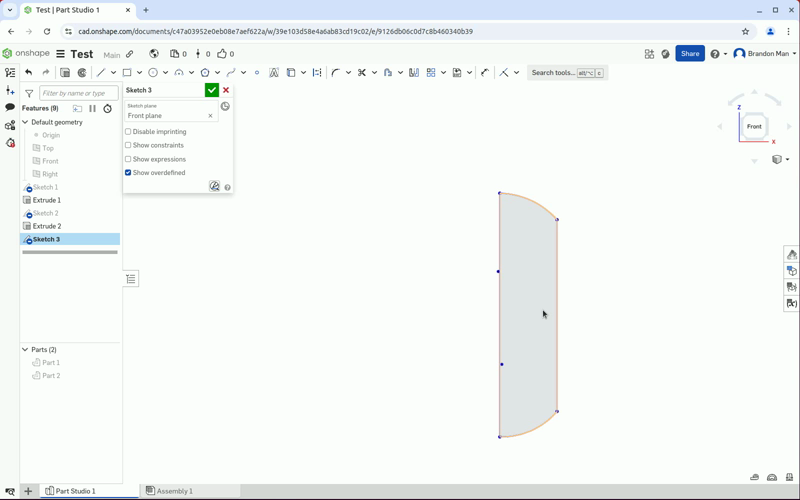
scroll(6)
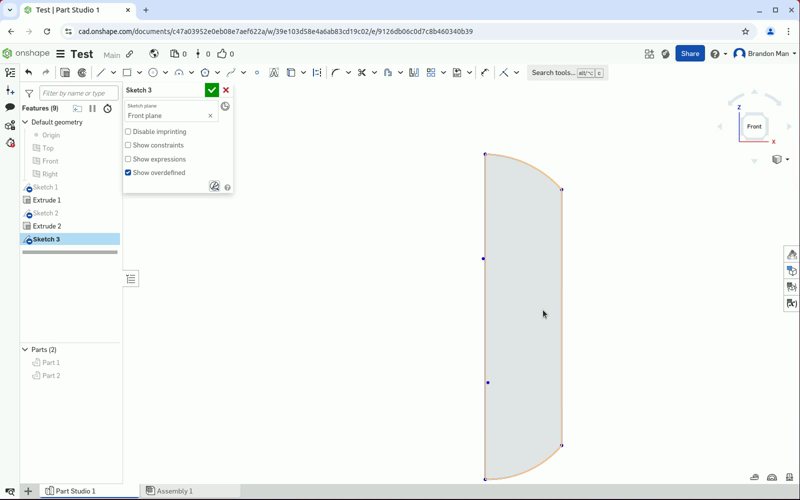
scroll(6)
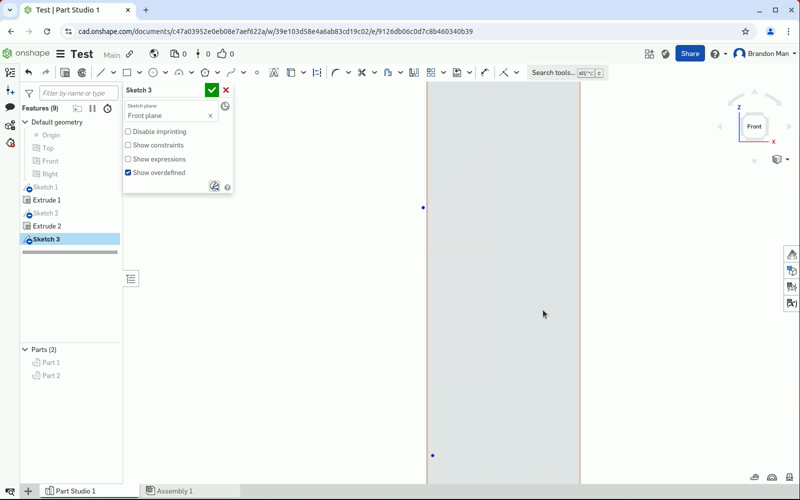
scroll(6)
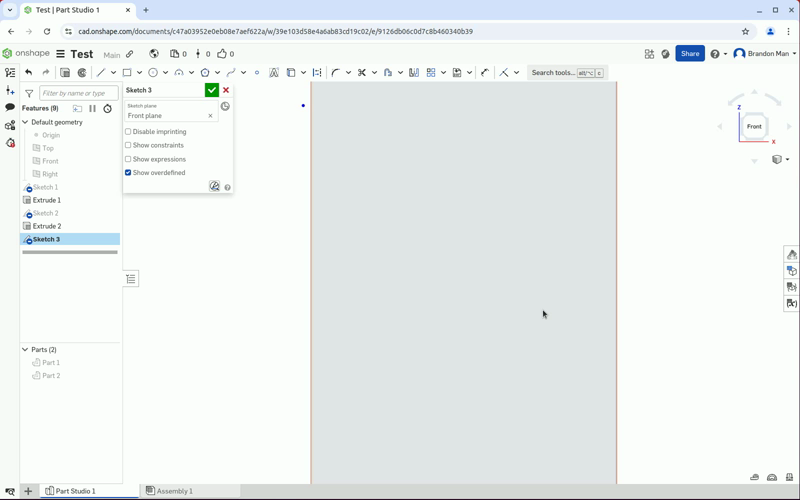
click(543, 309)
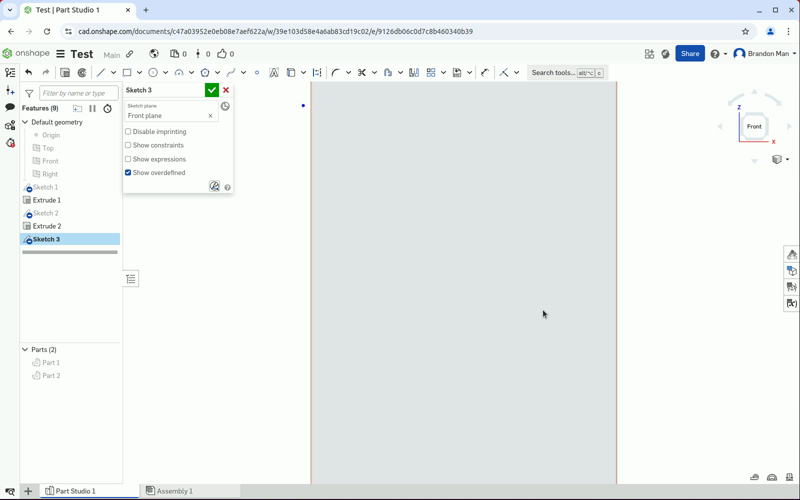
scroll(-6)
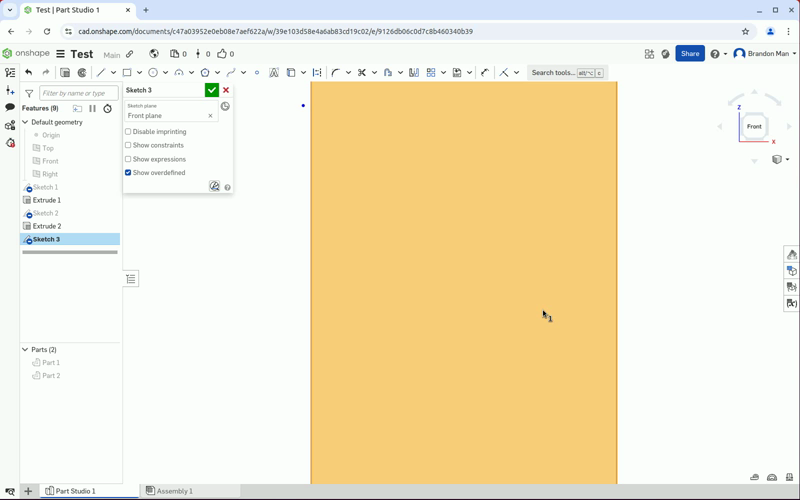
scroll(-6)
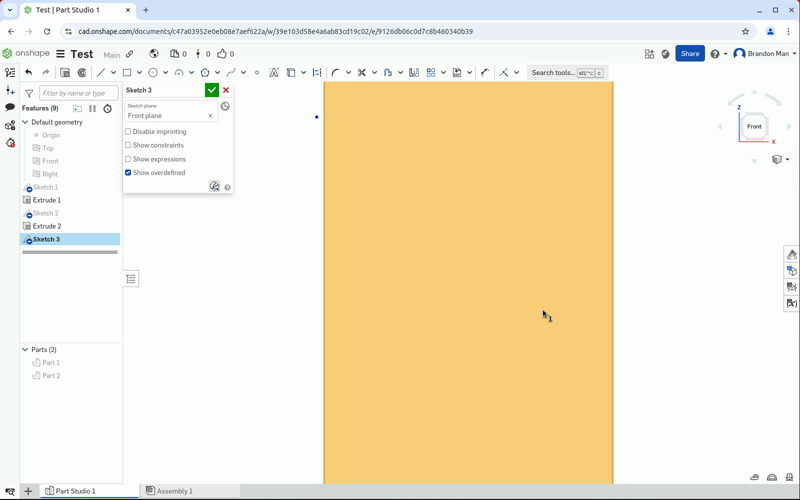
scroll(-6)
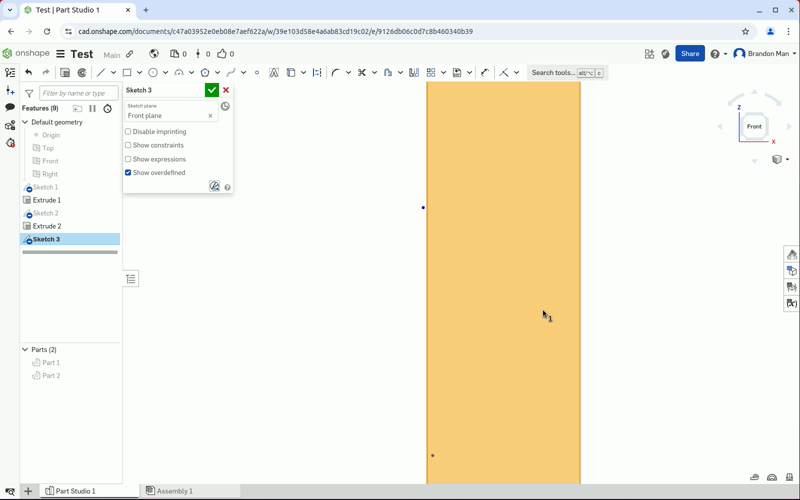
scroll(-6)
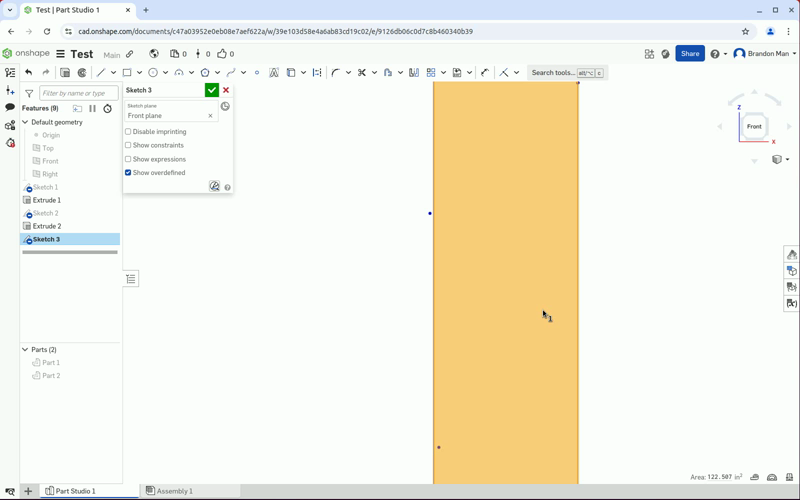
scroll(-6)
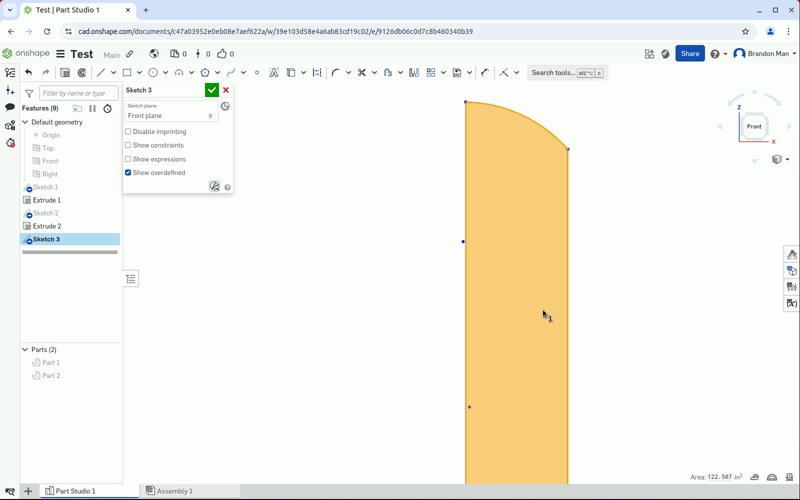
scroll(-6)
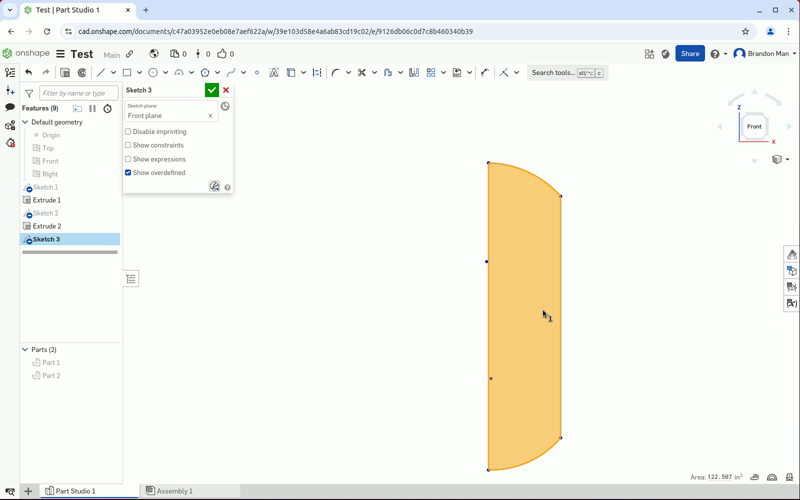
scroll(-6)
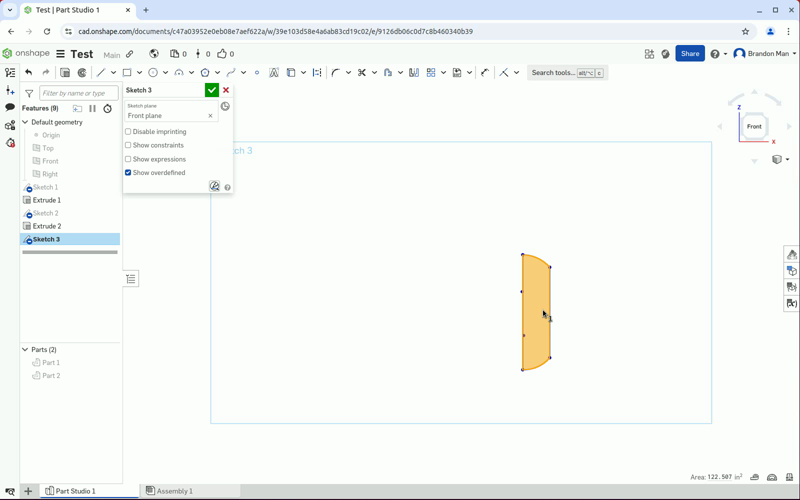
mouse_move(73, 352)
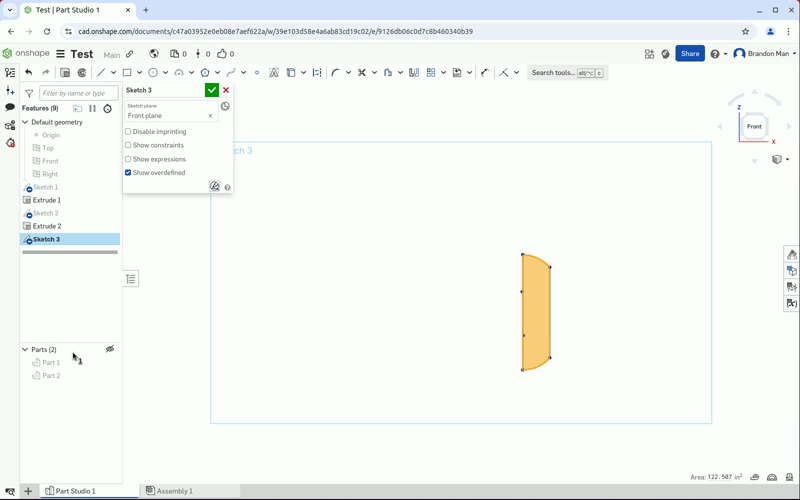
key(shift+y)
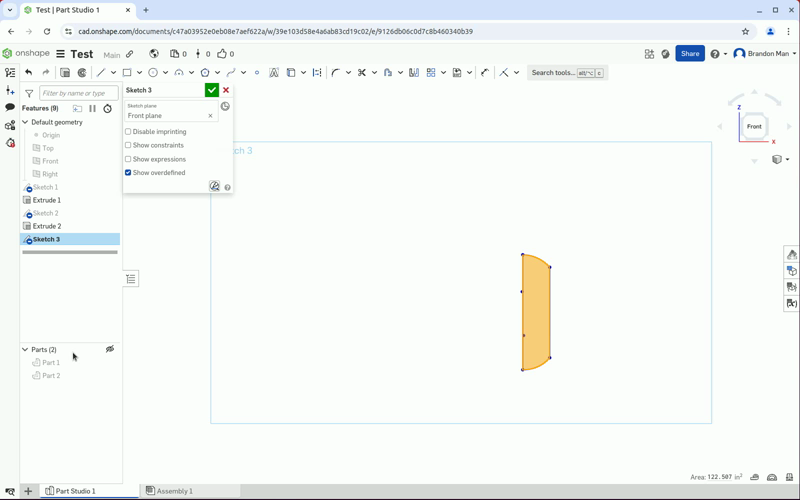
key(shift+e)
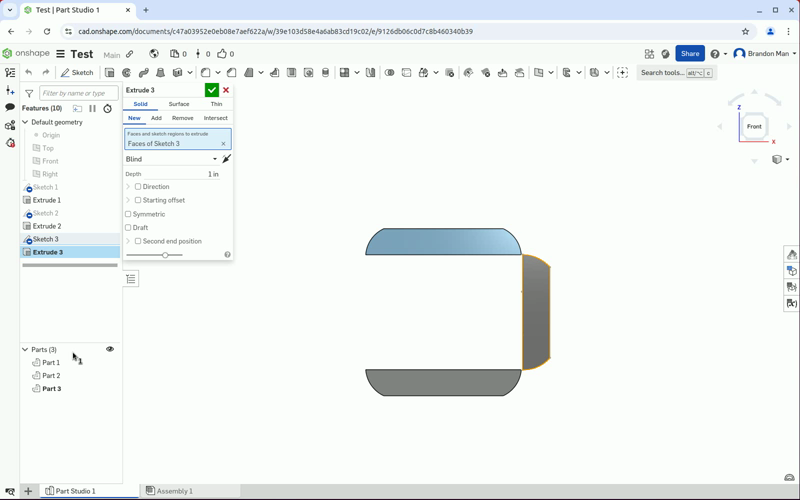
mouse_move(143, 106)
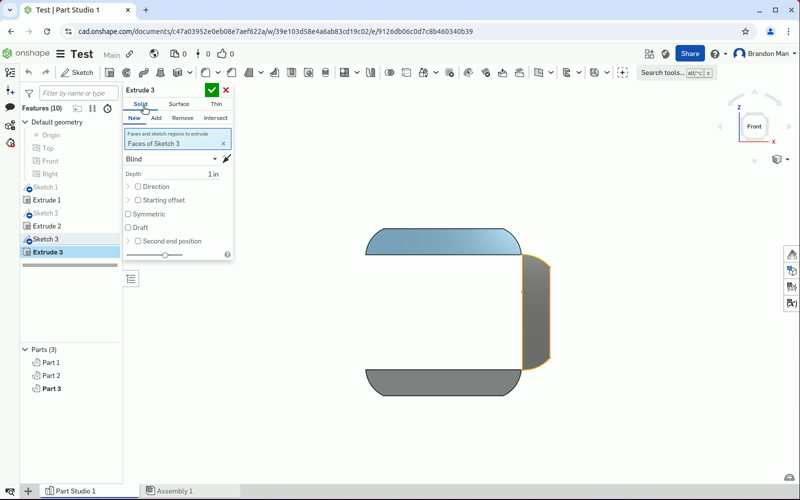
click(143, 106)
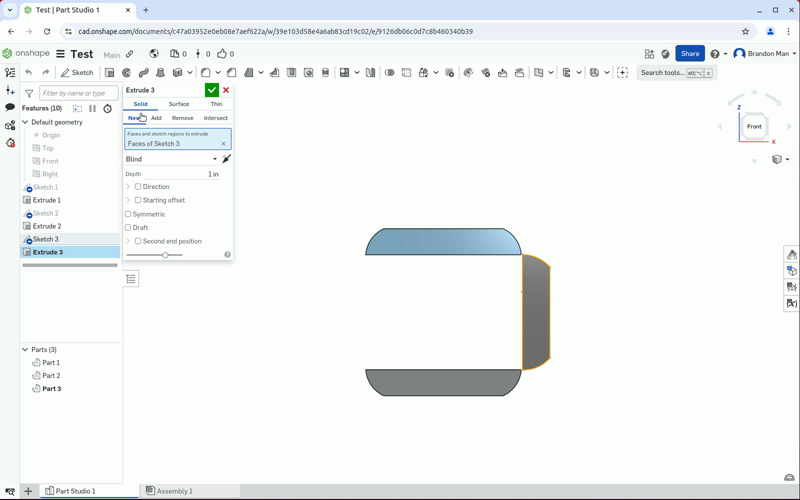
mouse_move(137, 120)
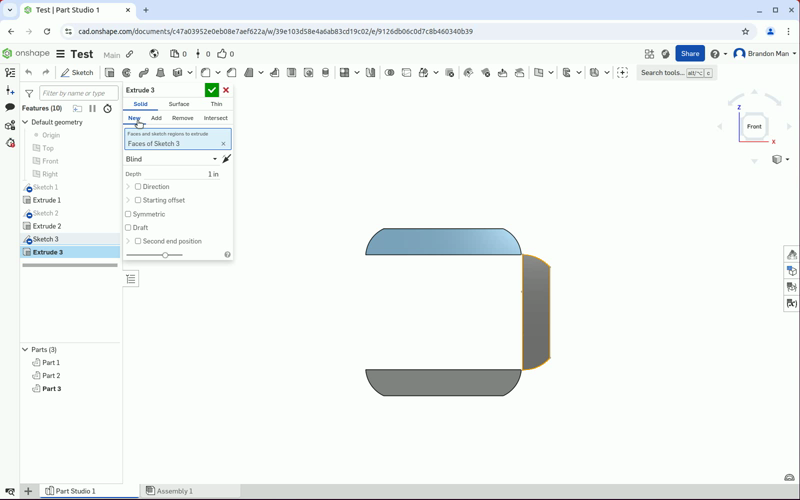
click(137, 120)
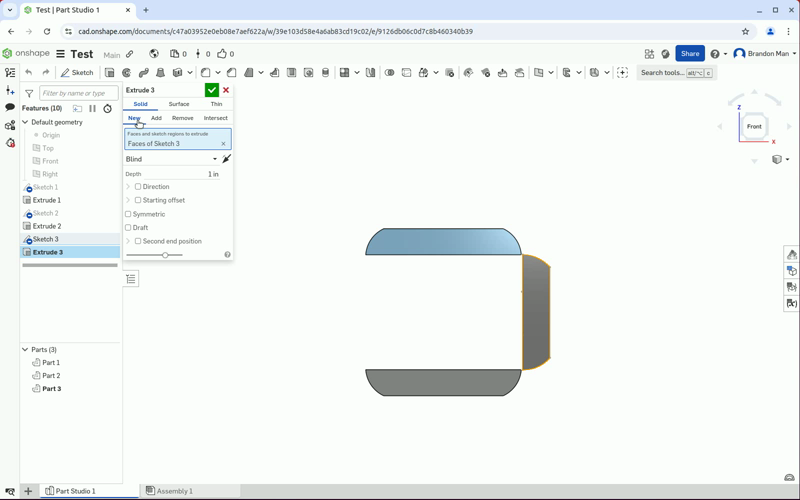
key(tab, 4)
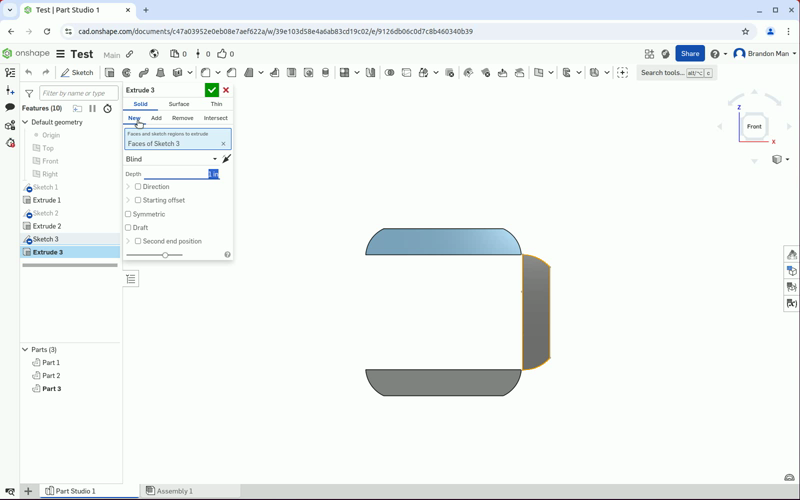
text(-0.241)
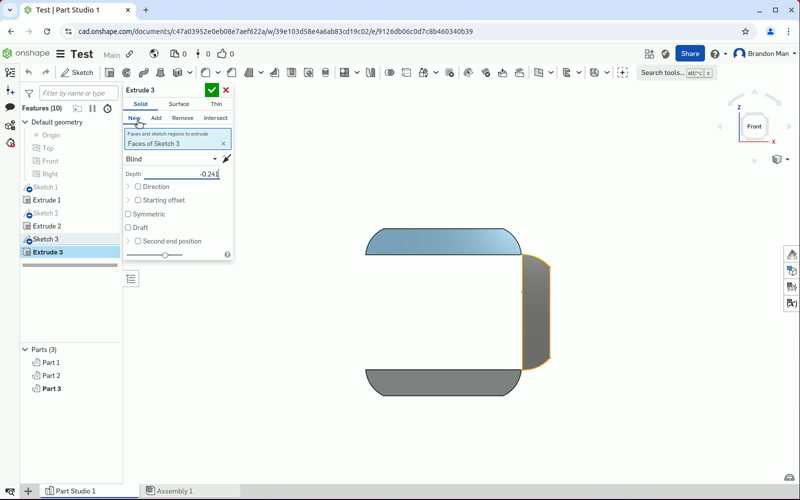
key(enter)
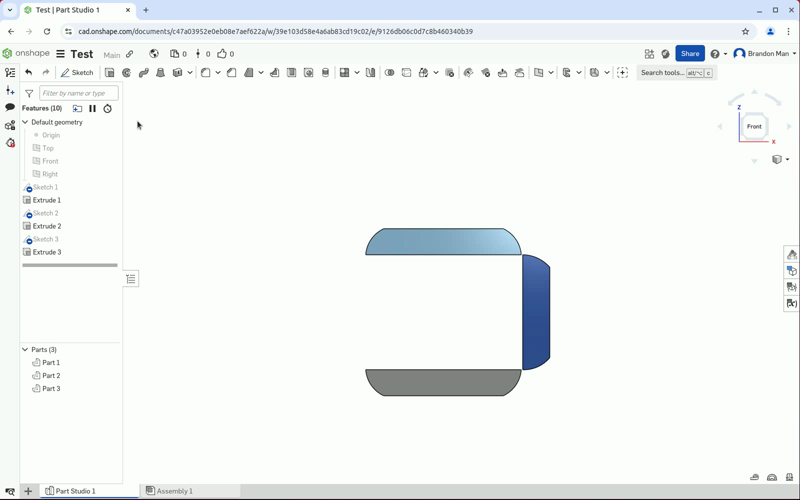
key(shift+h)
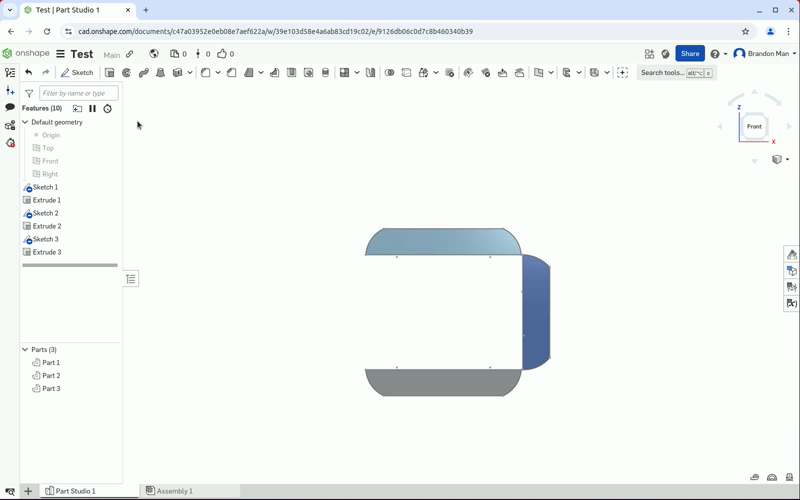
key(shift+h)
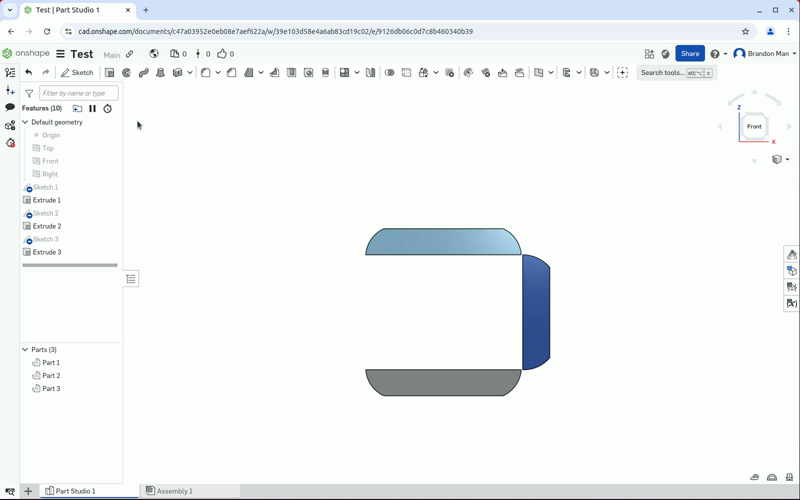
mouse_move(73, 189)
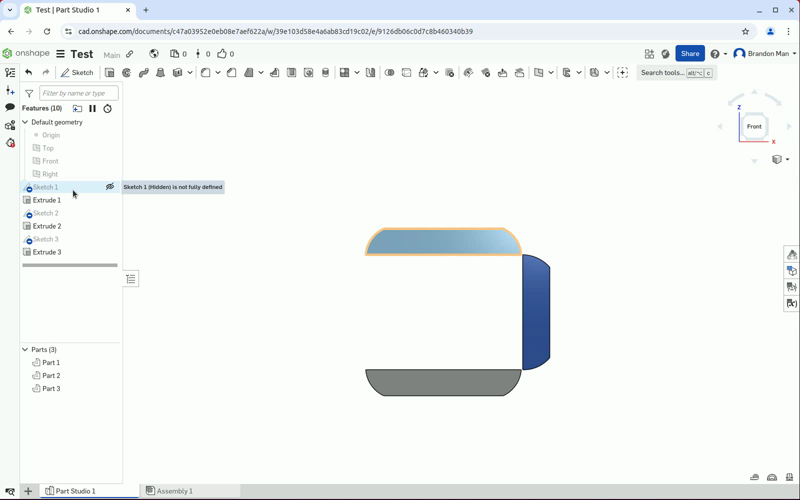
click(73, 189)
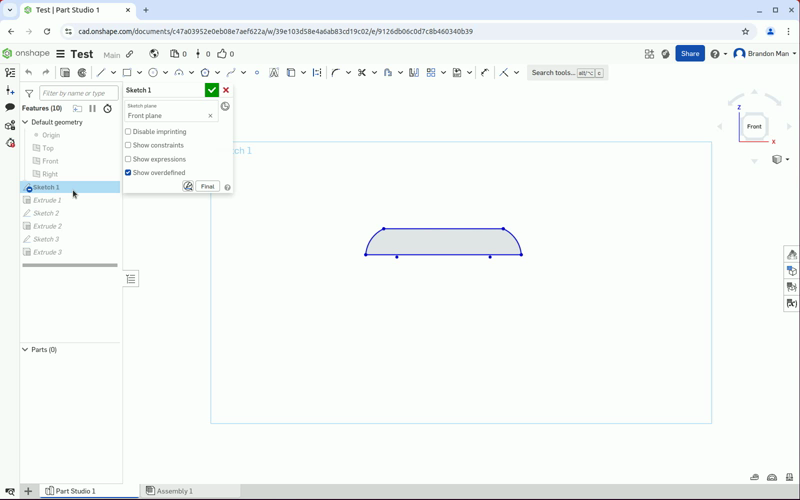
mouse_move(229, 92)
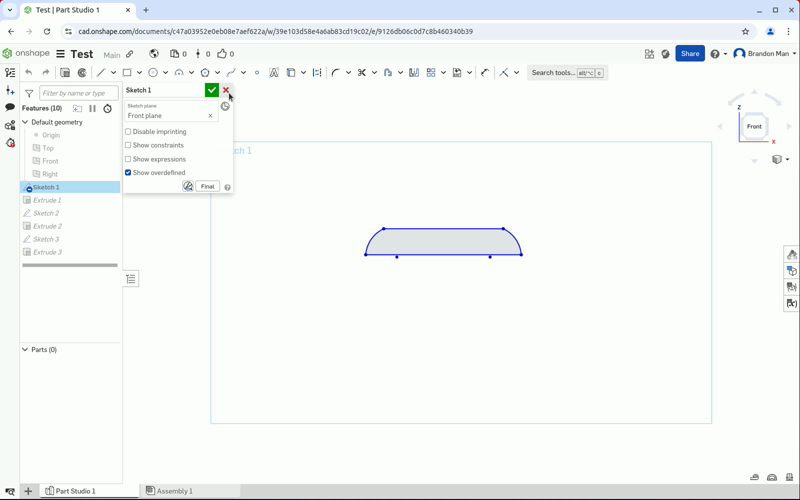
click(229, 92)
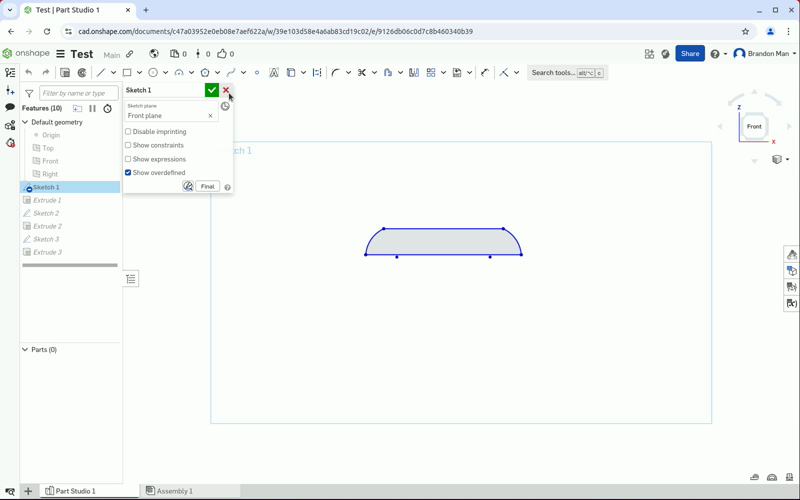
key(shift+s)
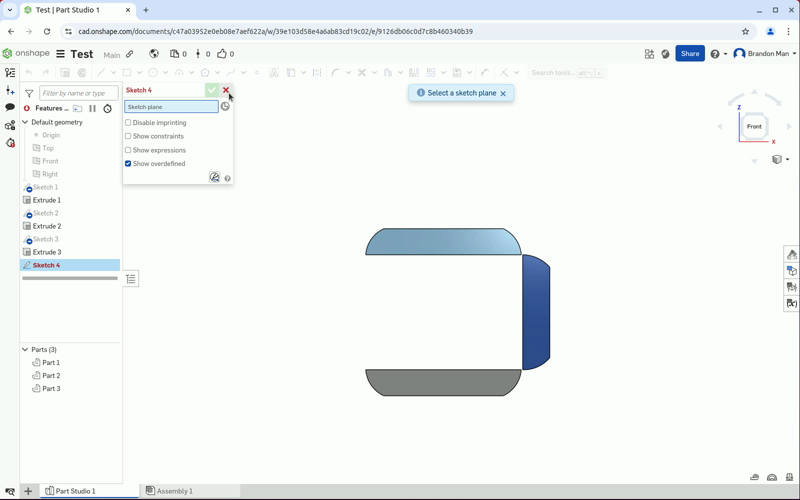
mouse_move(73, 163)
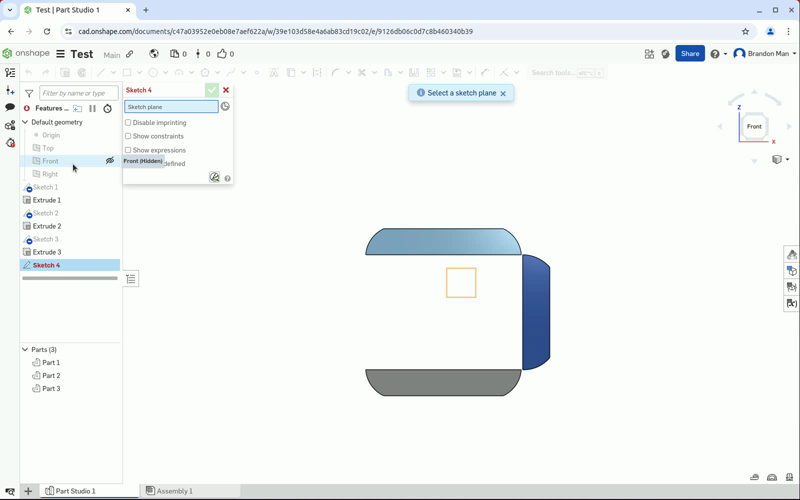
click(73, 163)
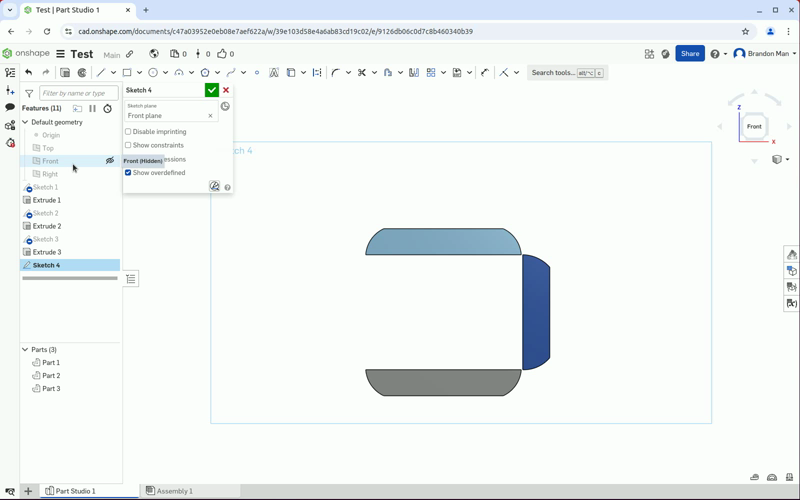
mouse_move(73, 352)
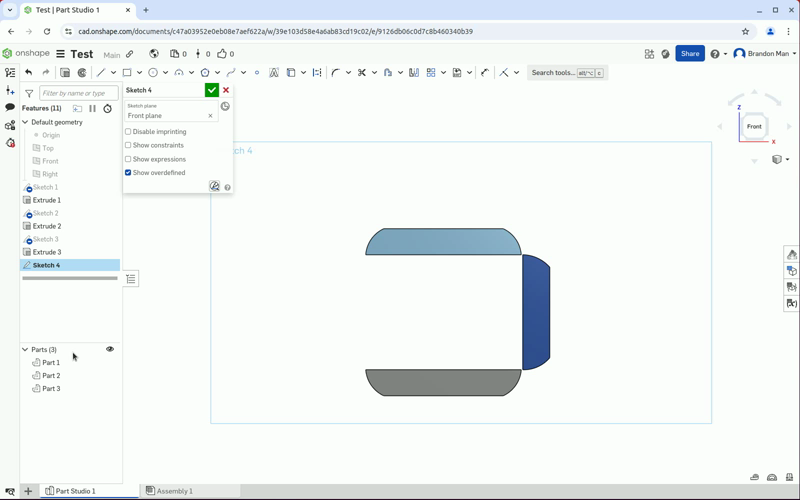
key(y)
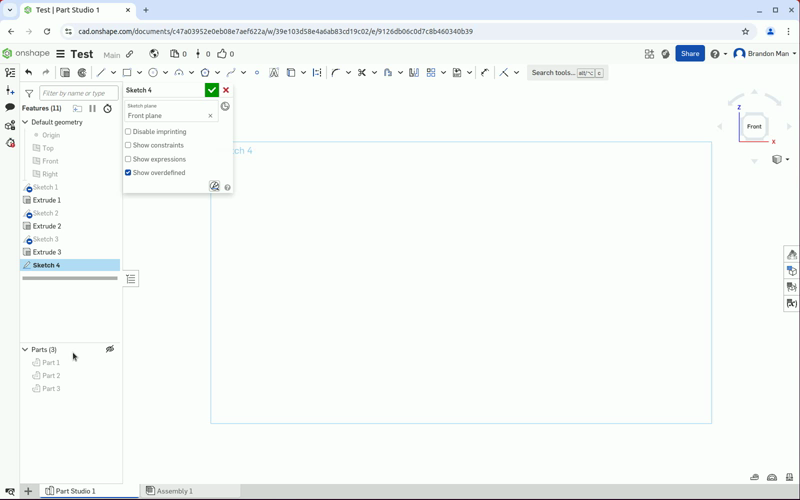
key(l)
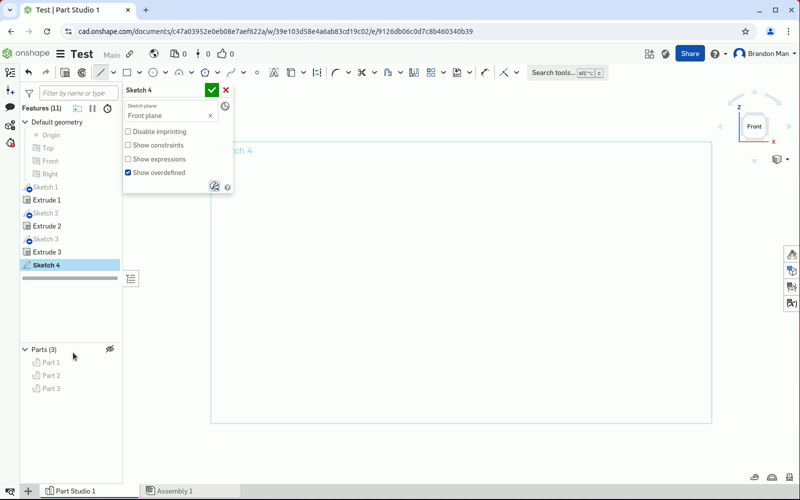
key_down(shift)
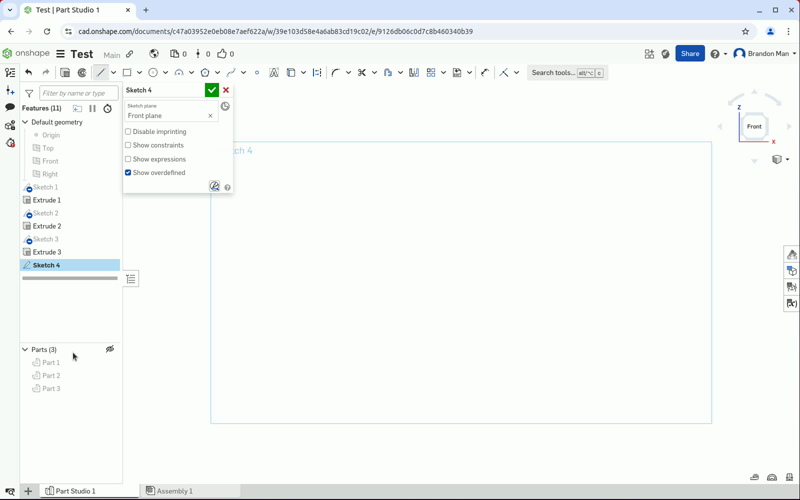
mouse_move(365, 369)
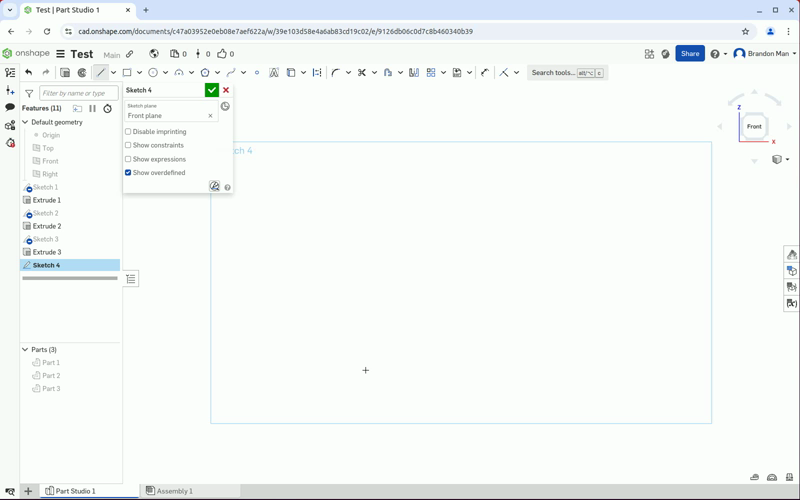
click(365, 369)
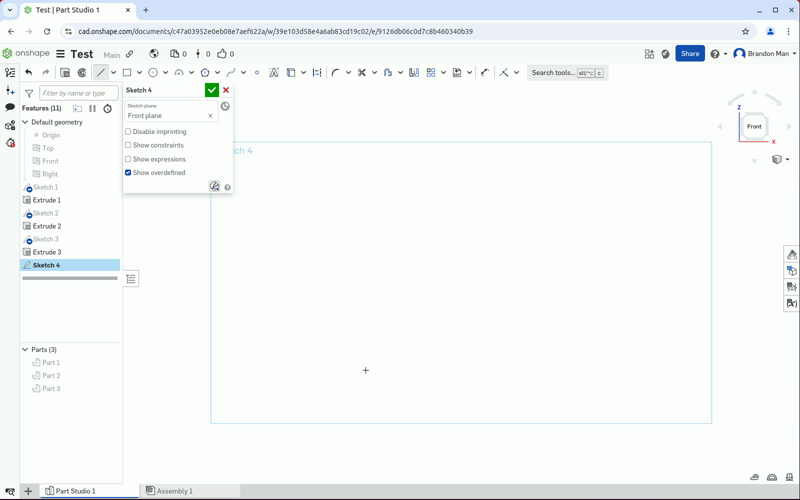
key_up(shift)
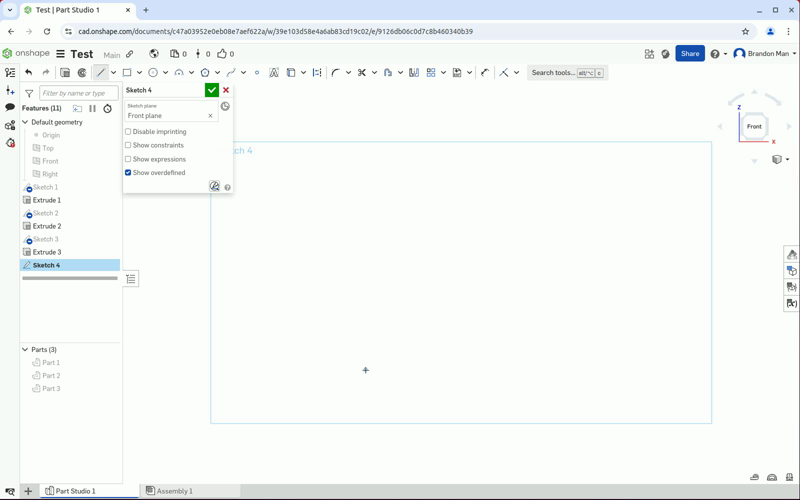
key_down(shift)
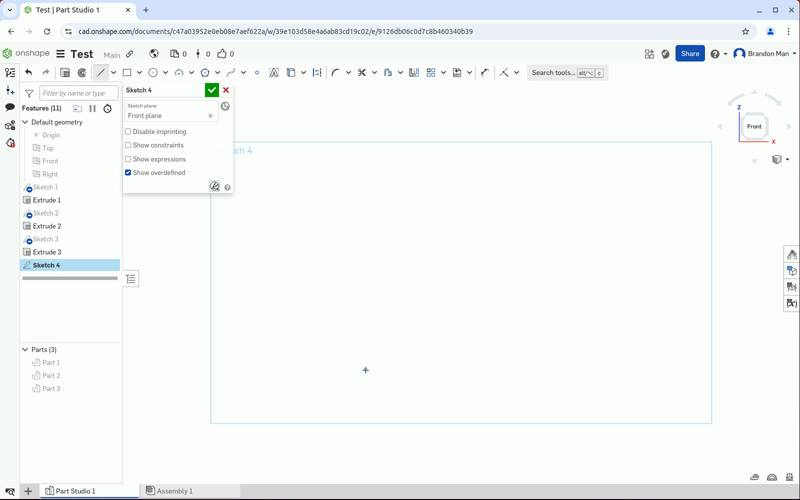
mouse_move(521, 369)
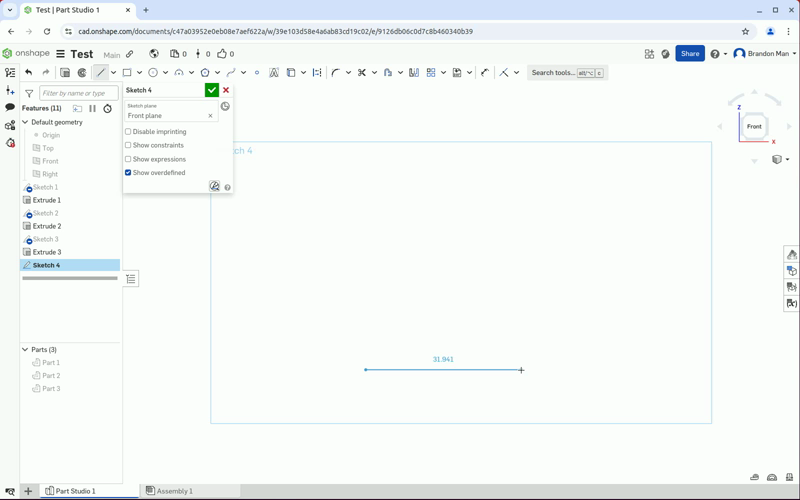
click(521, 369)
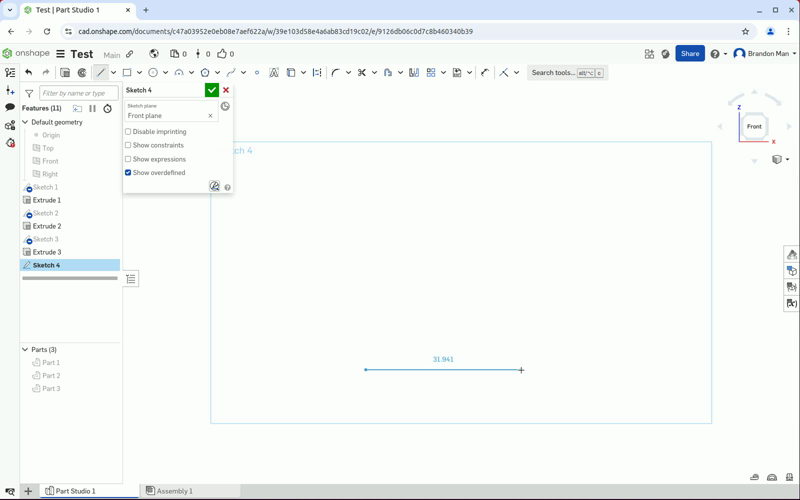
key_up(shift)
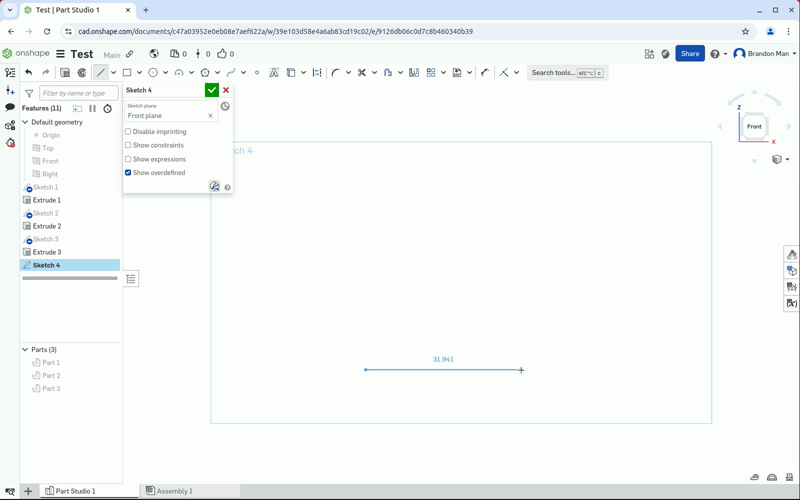
key_down(shift)
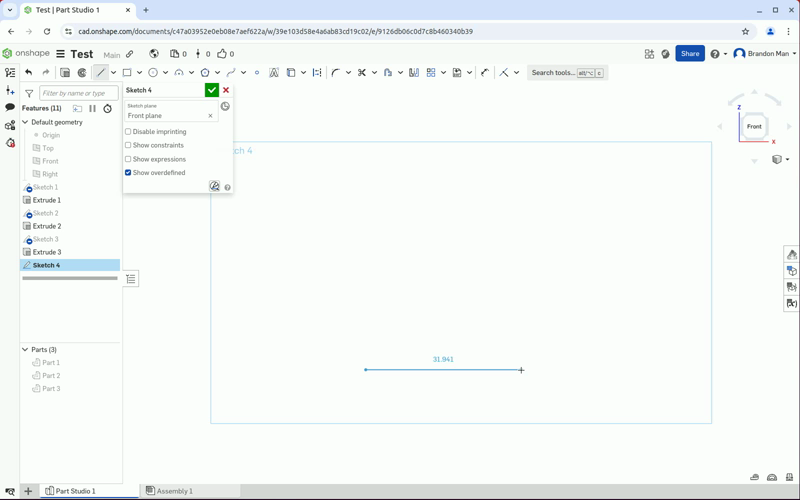
mouse_move(521, 255)
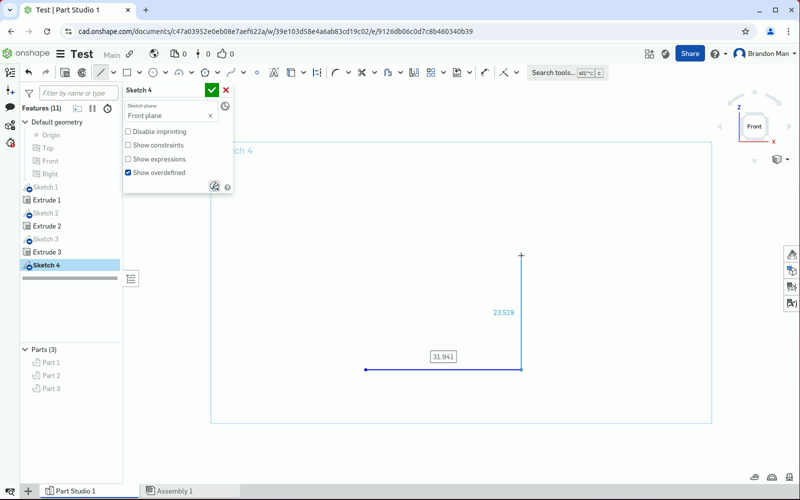
click(521, 255)
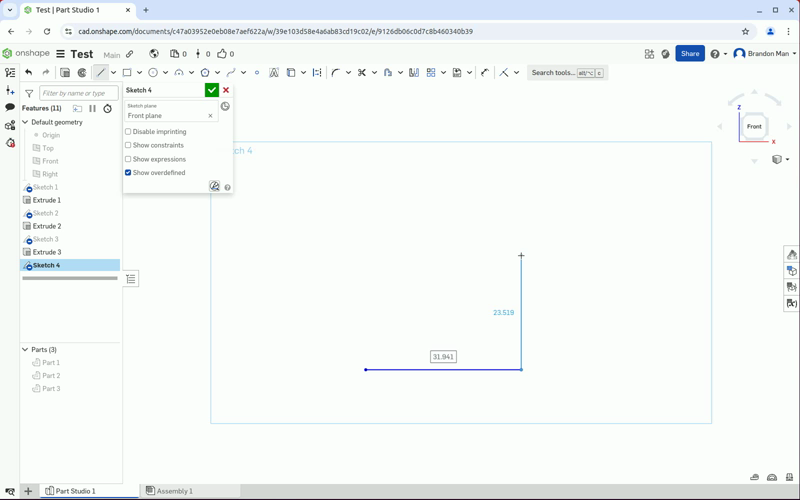
key_up(shift)
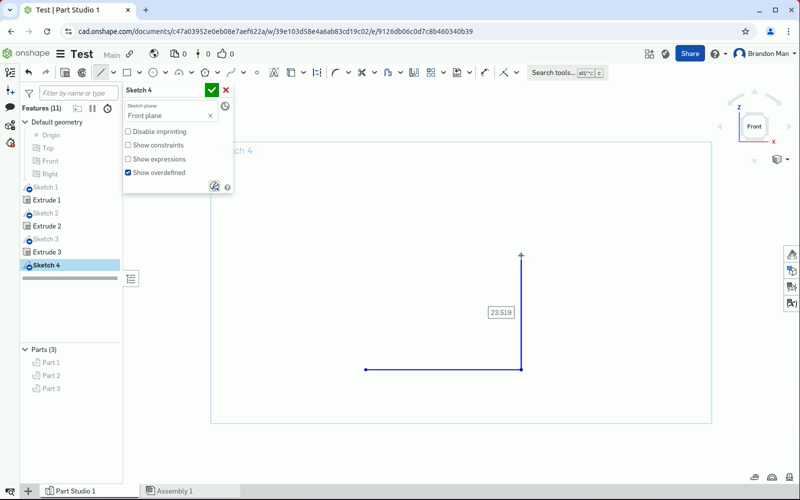
key_down(shift)
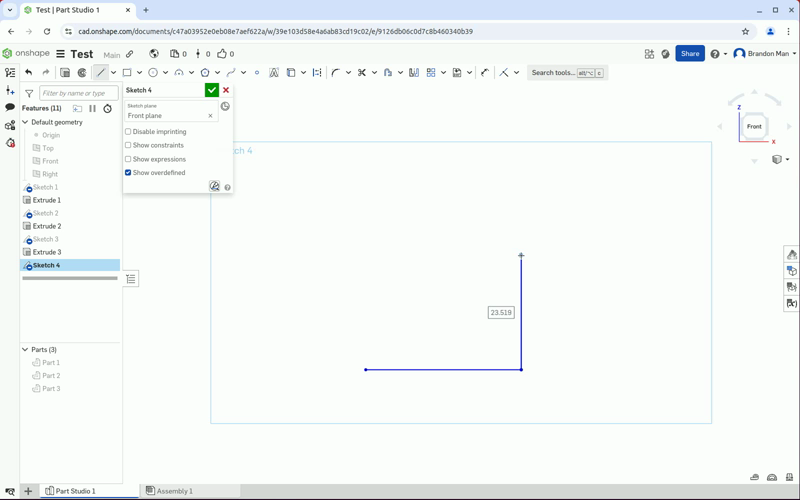
mouse_move(365, 255)
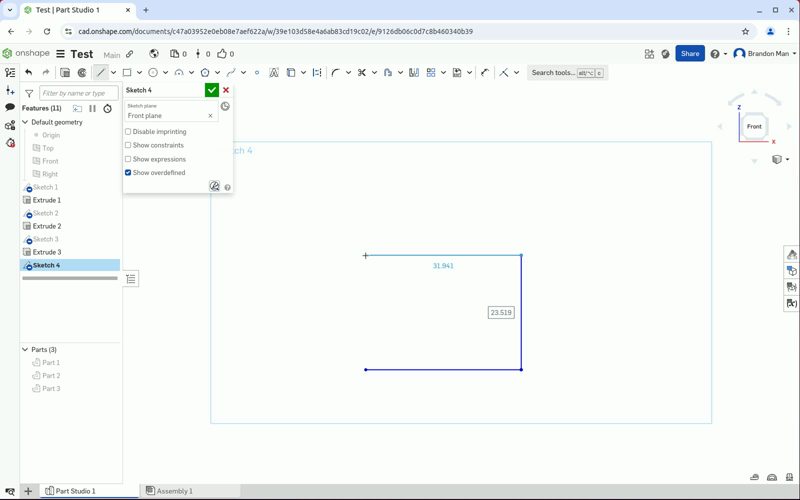
click(365, 255)
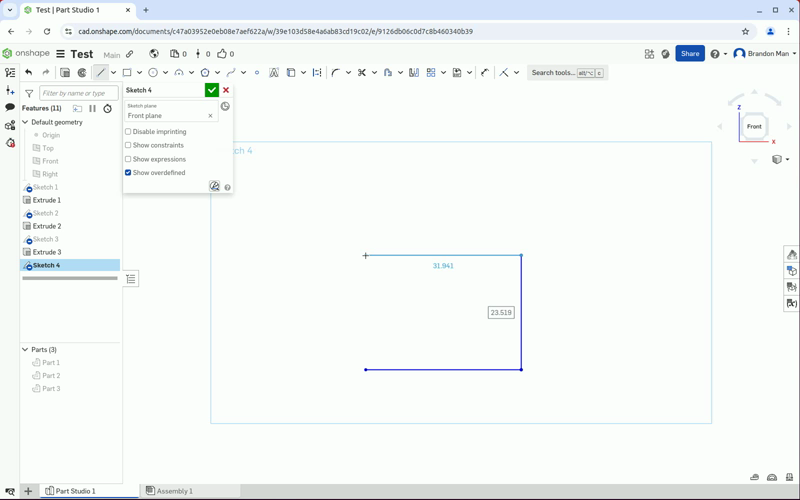
key_up(shift)
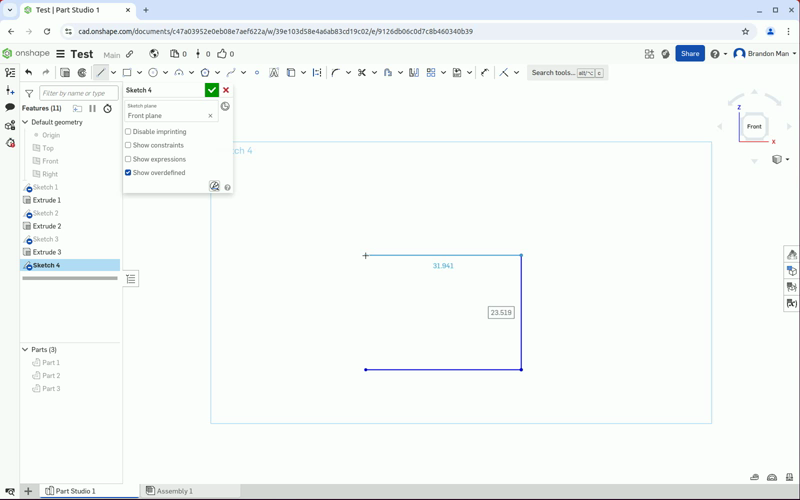
key_down(shift)
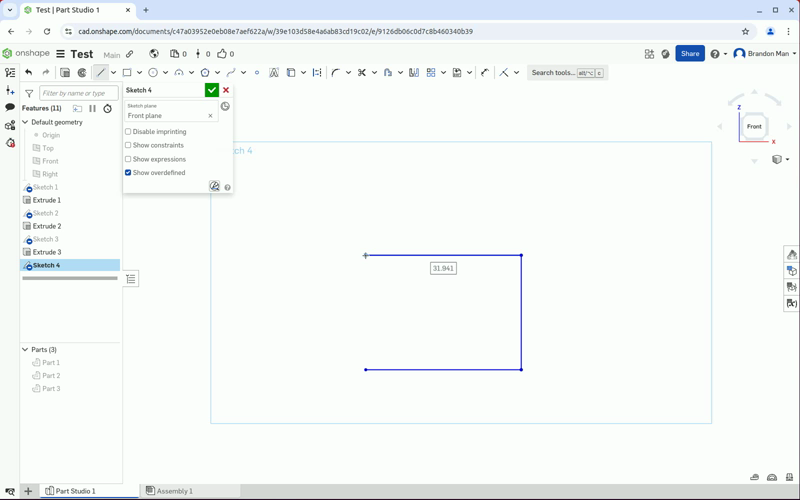
mouse_move(365, 369)
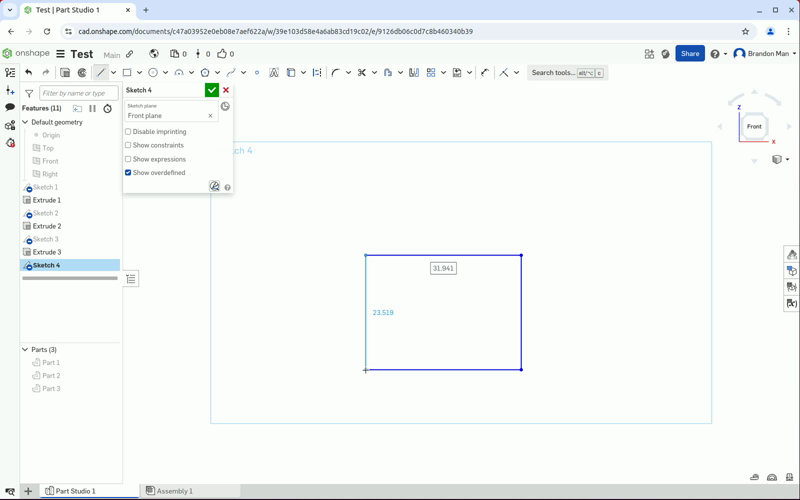
key_up(shift)
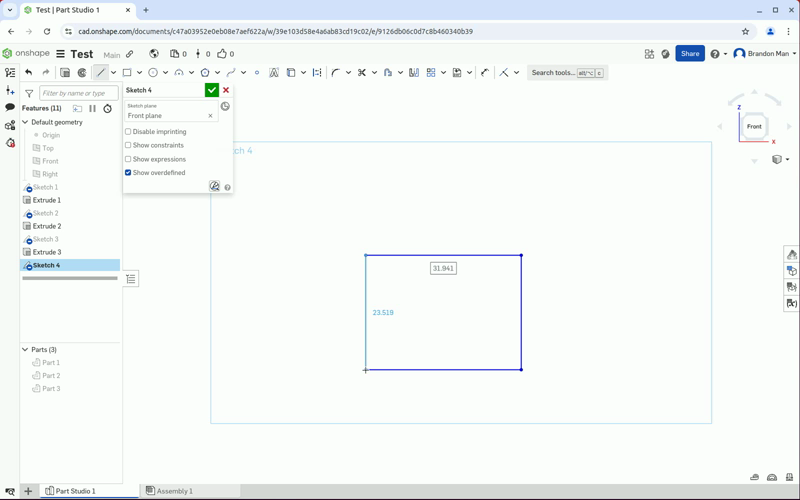
click(365, 369)
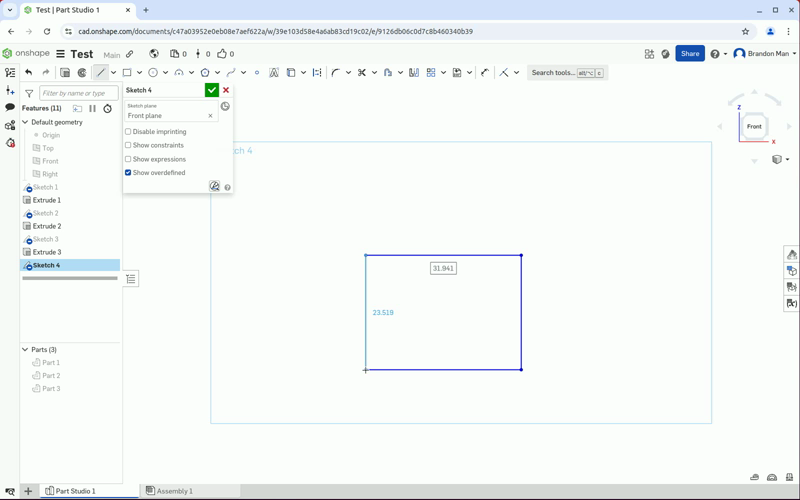
key(esc)
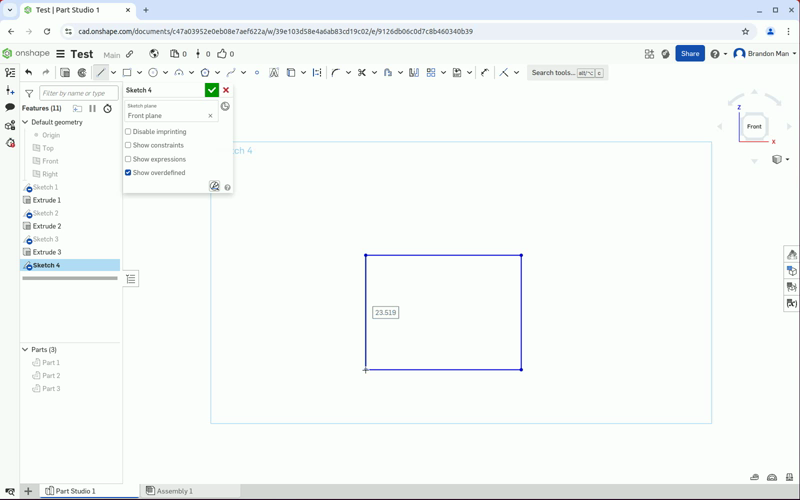
mouse_move(382, 309)
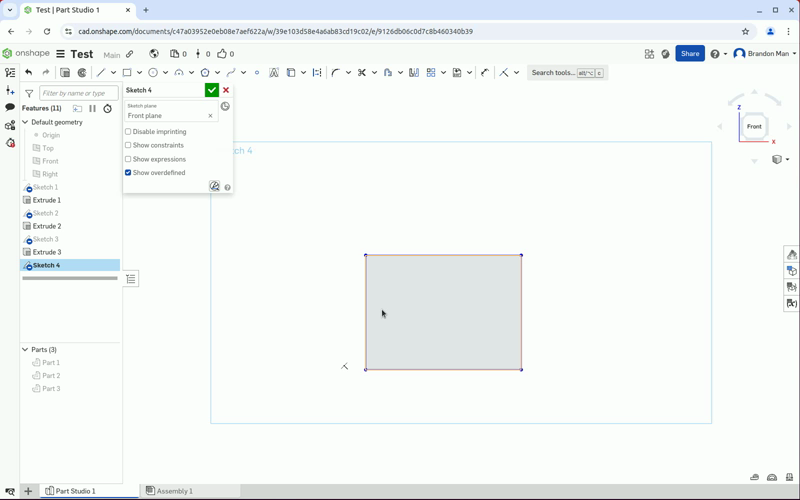
click(382, 309)
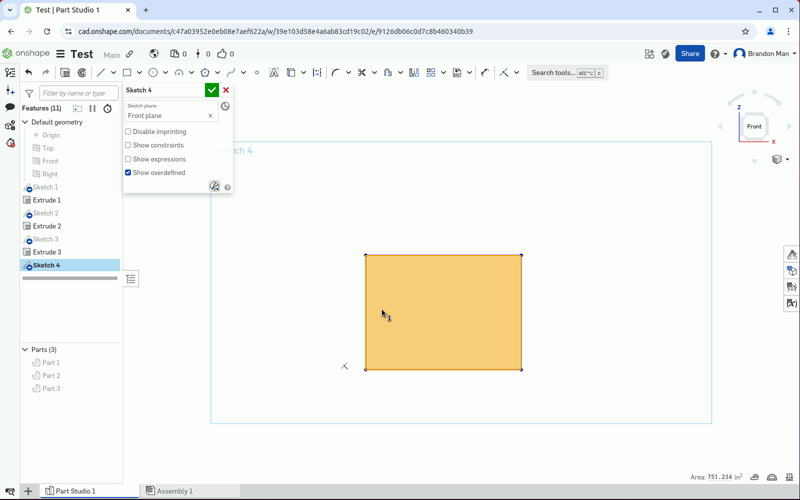
mouse_move(73, 352)
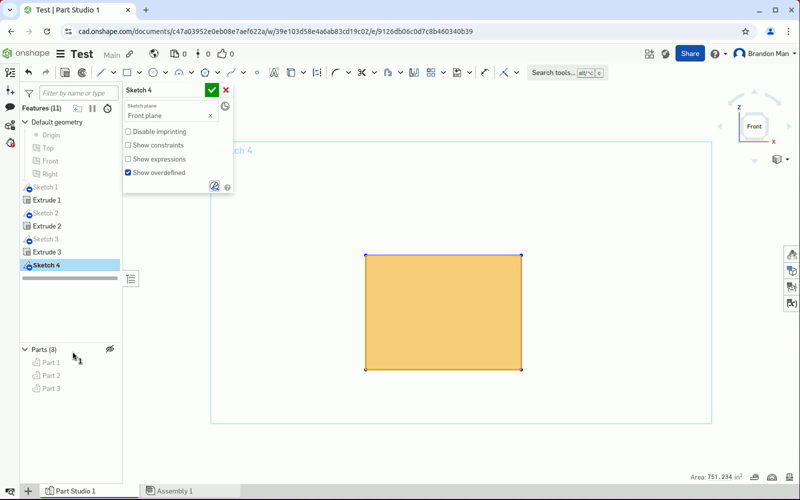
key(shift+y)
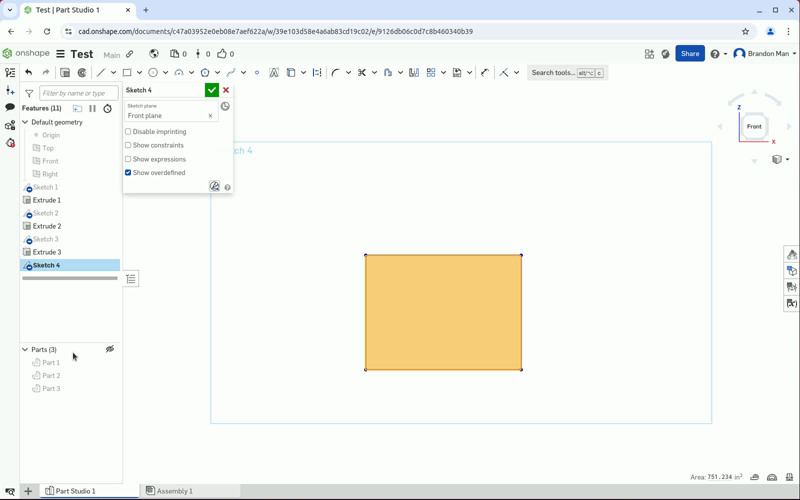
key(shift+e)
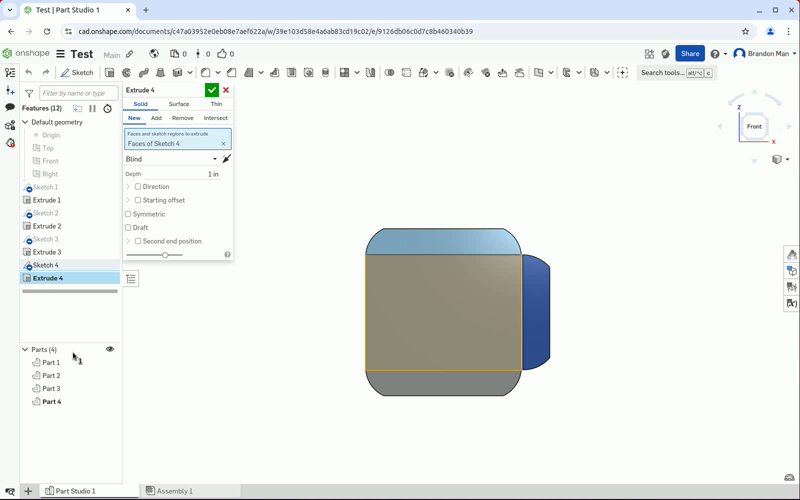
mouse_move(143, 106)
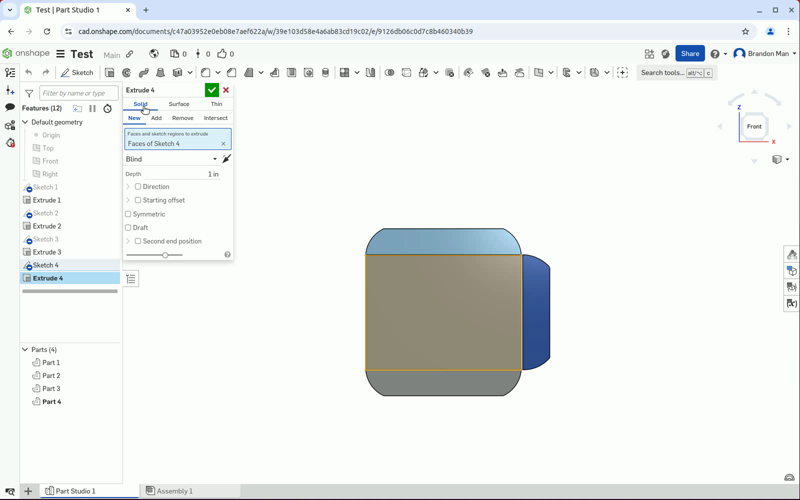
click(143, 106)
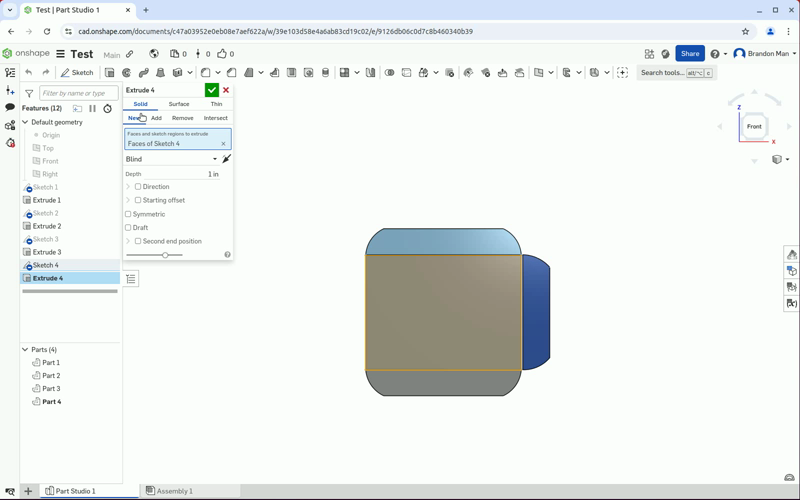
mouse_move(137, 120)
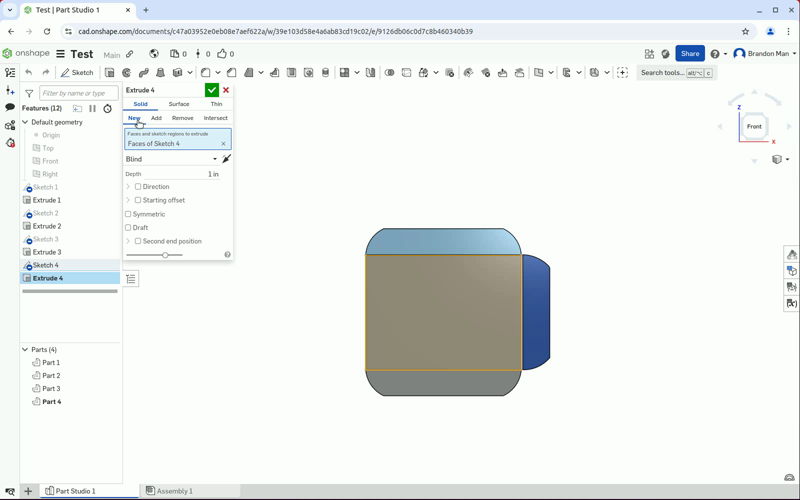
click(137, 120)
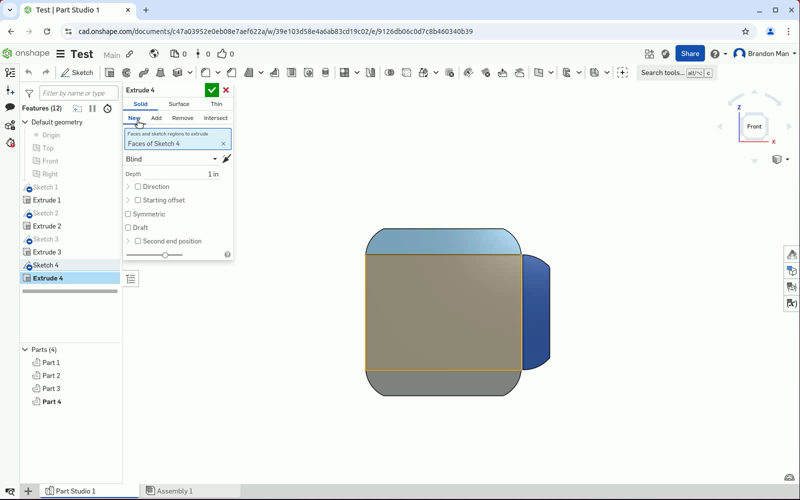
key(tab, 4)
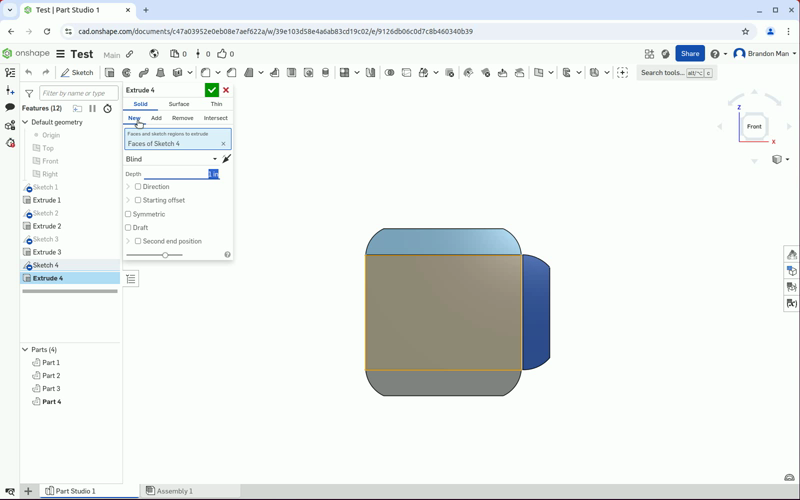
text(-0.241)
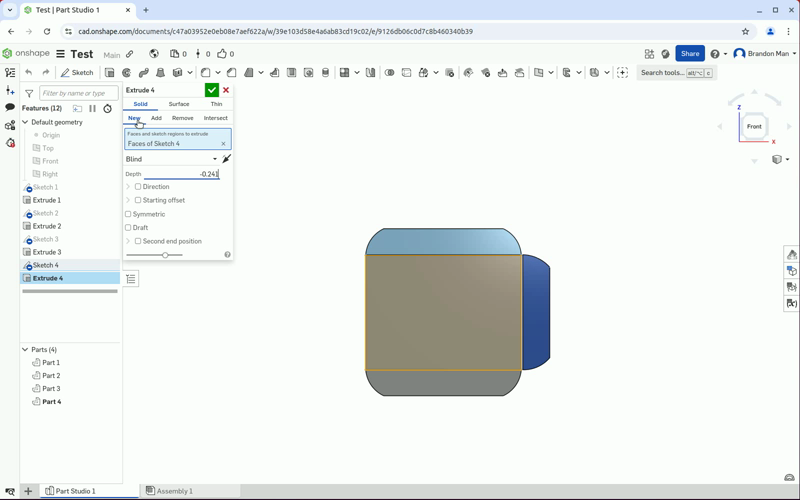
key(enter)
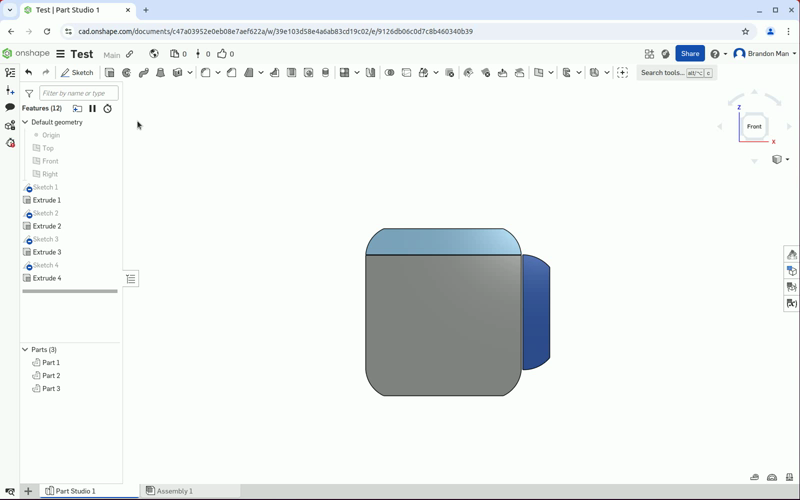
key(shift+h)
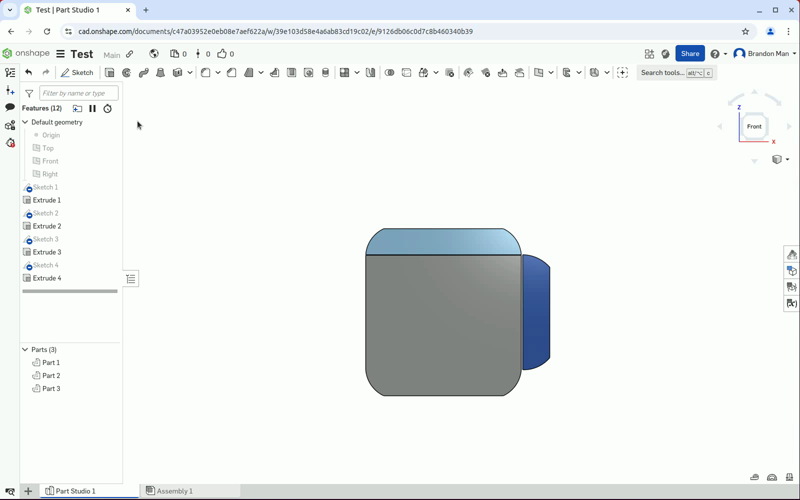
key(shift+h)
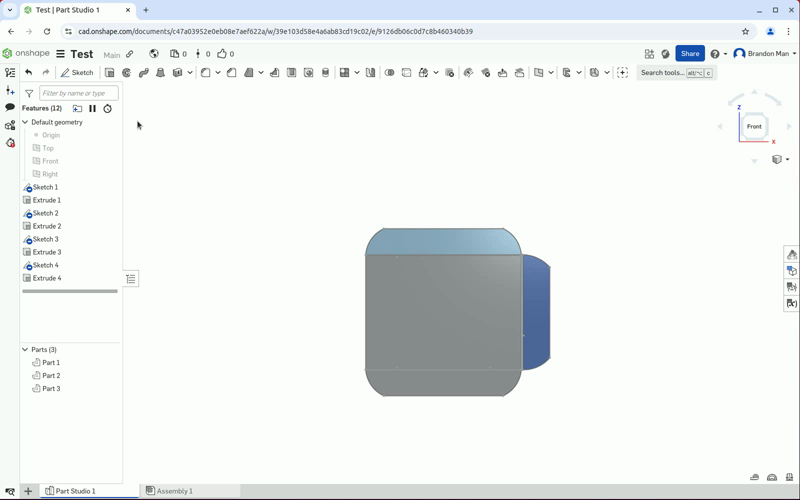
key(shift+7)
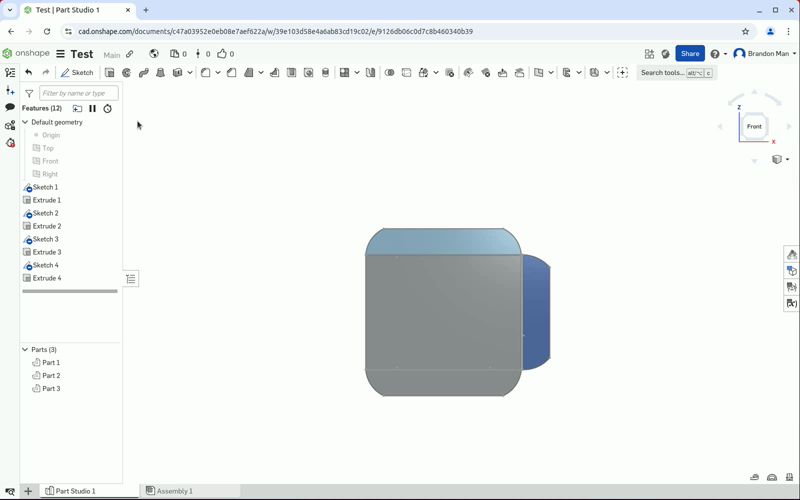
key(left, 2)
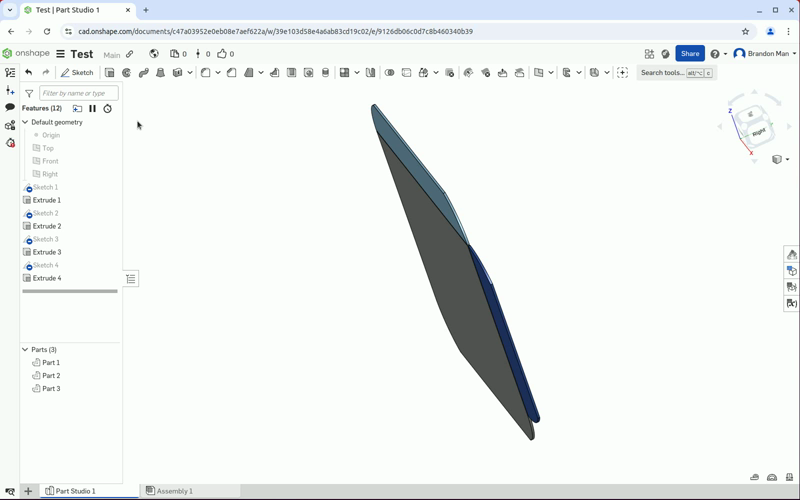
key(down, 2)
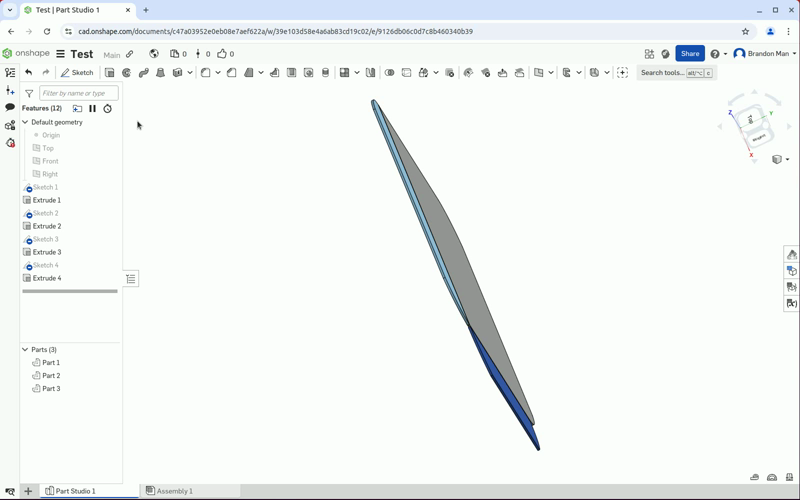
key(up, 2)
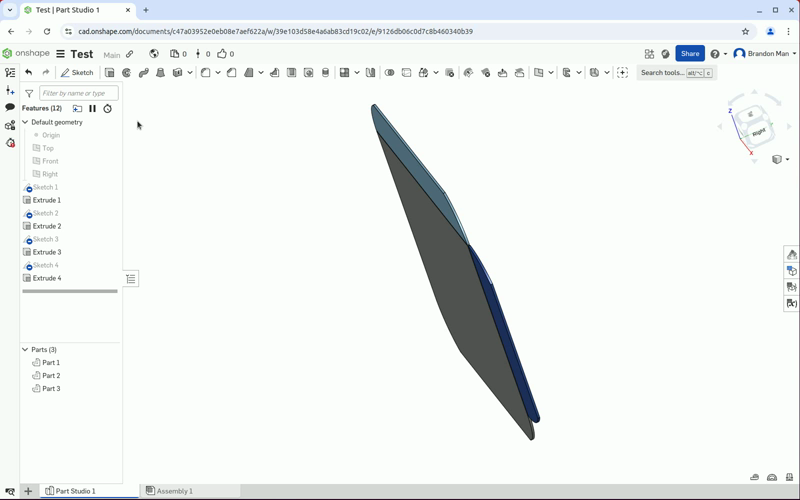
key(right, 2)
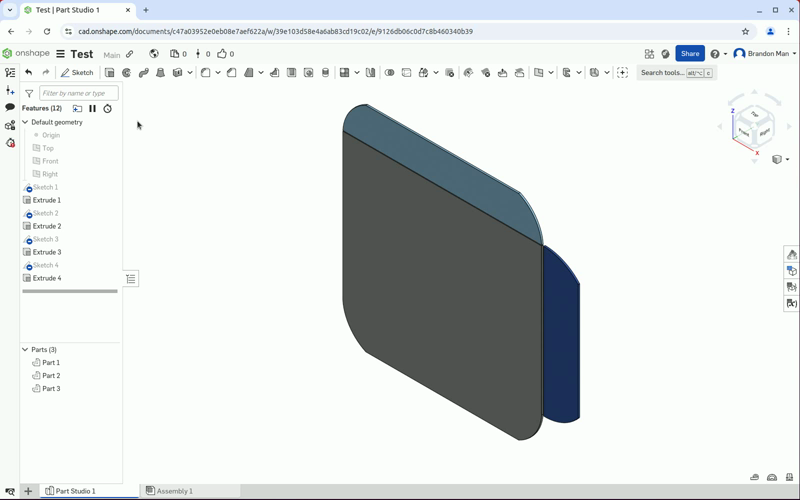
mouse_move(73, 189)
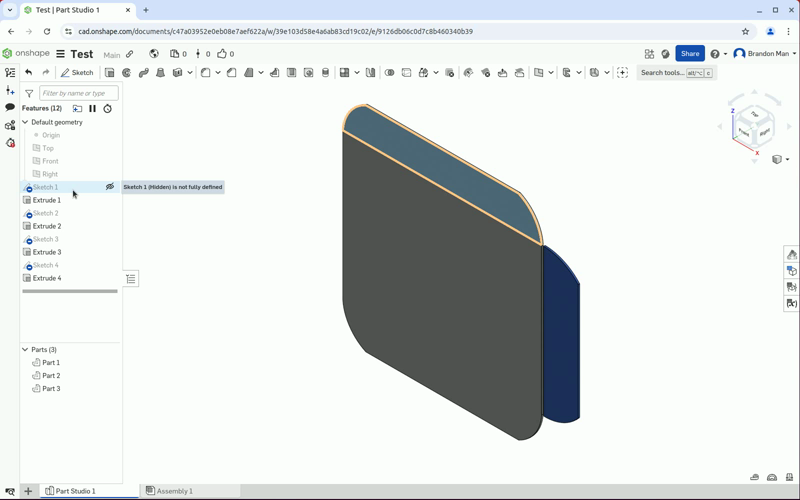
click(73, 189)